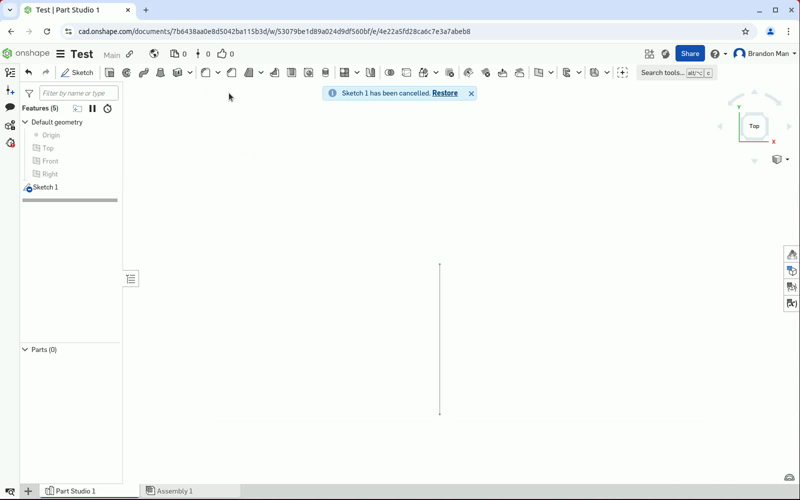
key(shift+h)
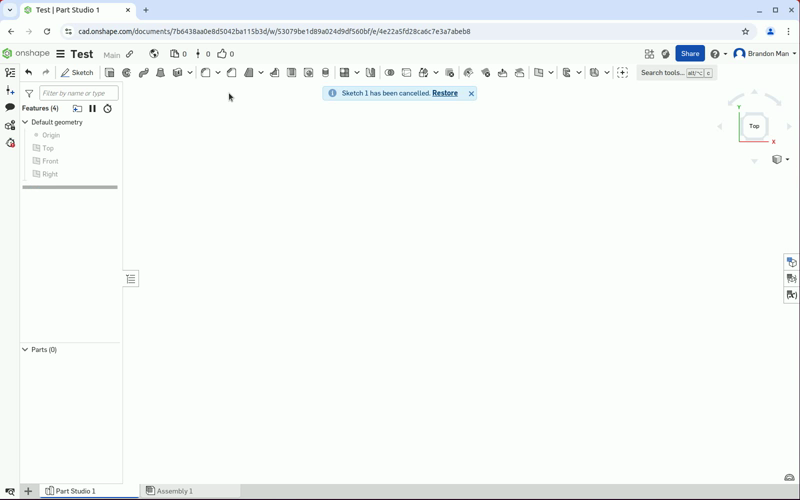
mouse_move(73, 352)
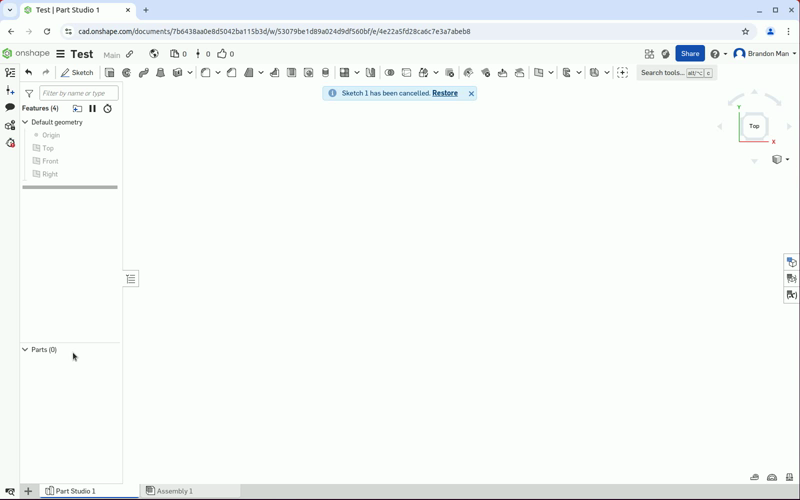
key(y)
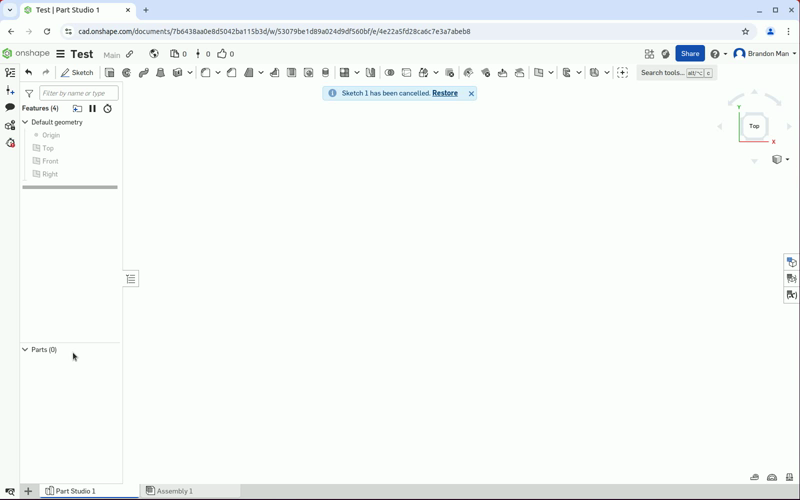
key(shift+p)
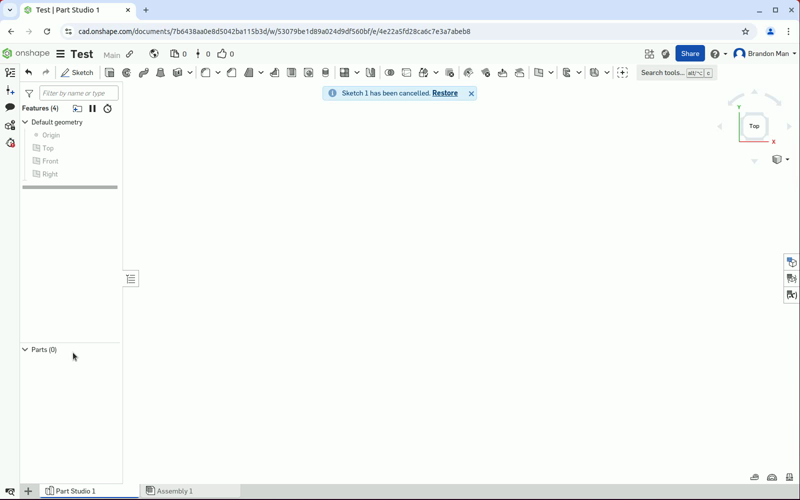
key(space)
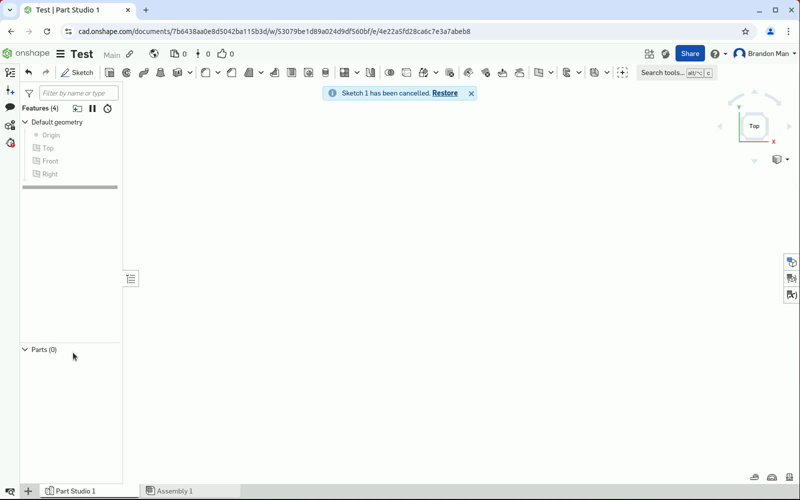
key_down(shift)
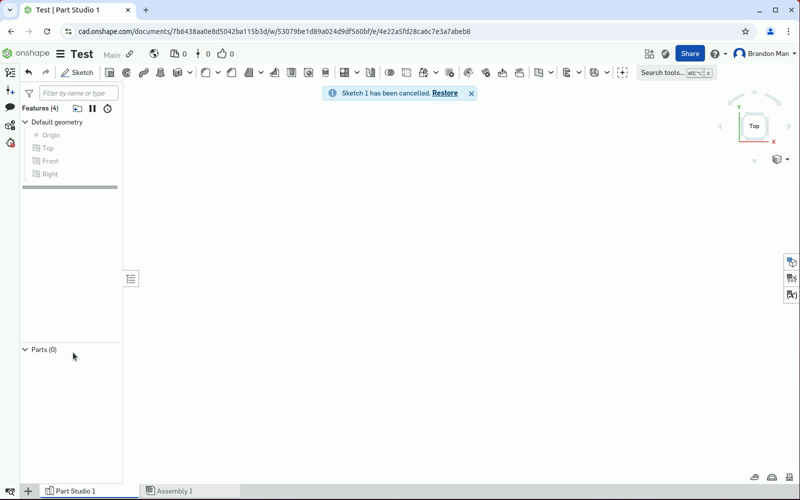
key(up)
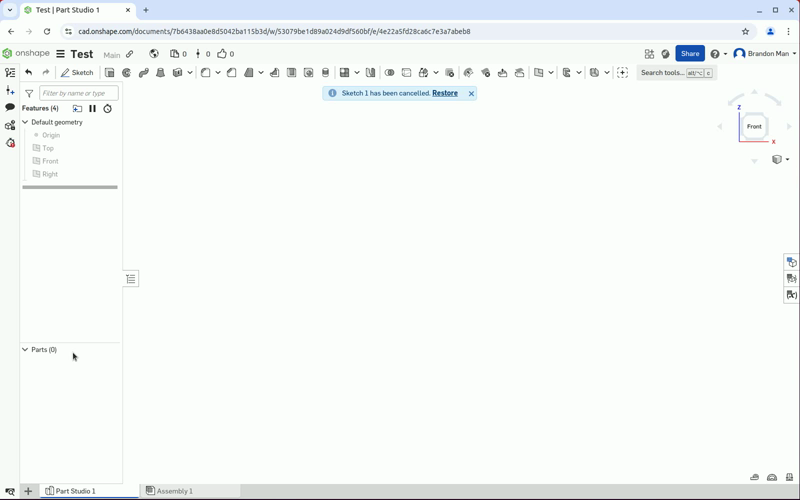
key_up(shift)
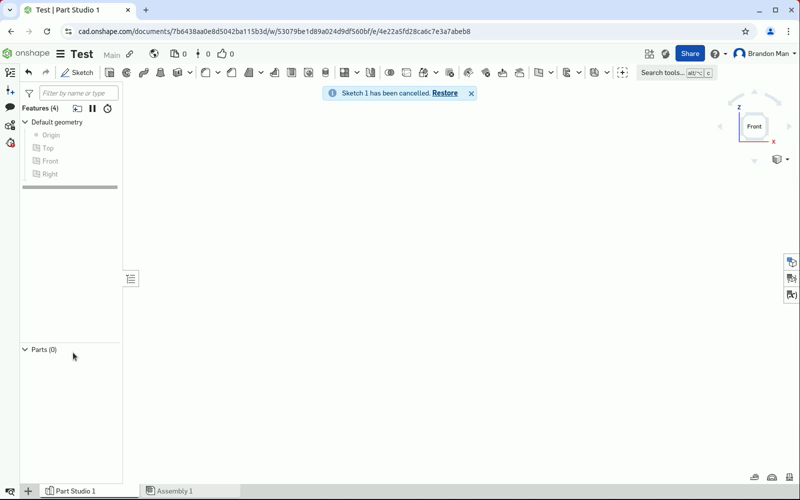
mouse_move(73, 352)
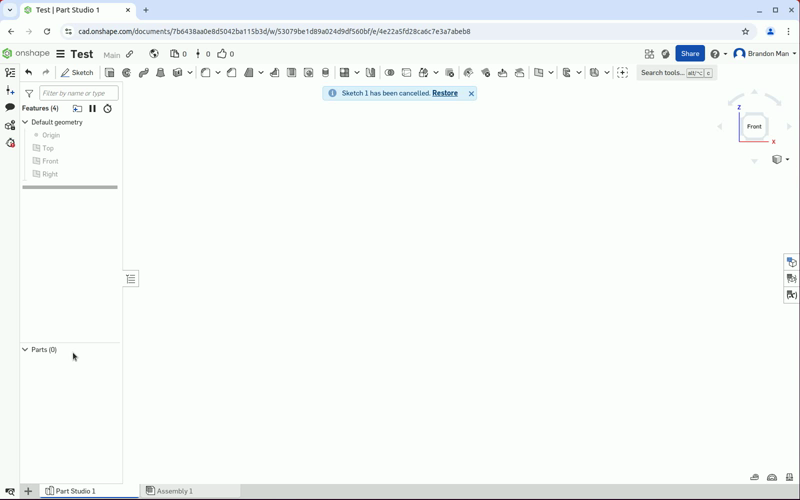
key(shift+y)
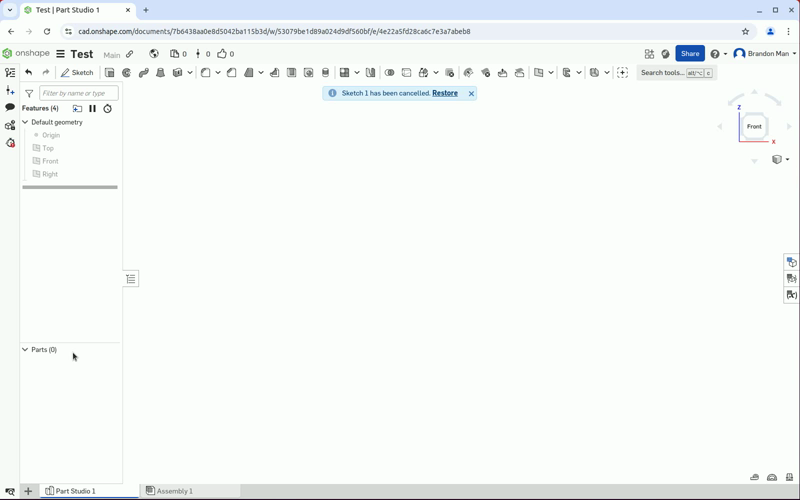
key(shift+s)
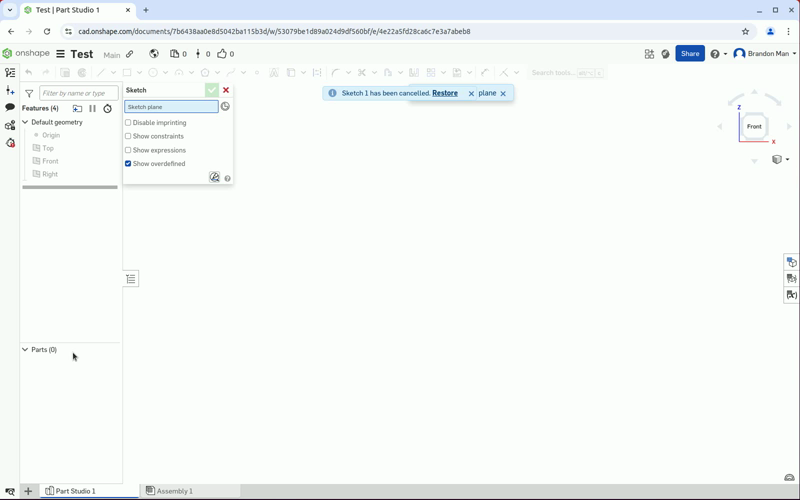
mouse_move(73, 163)
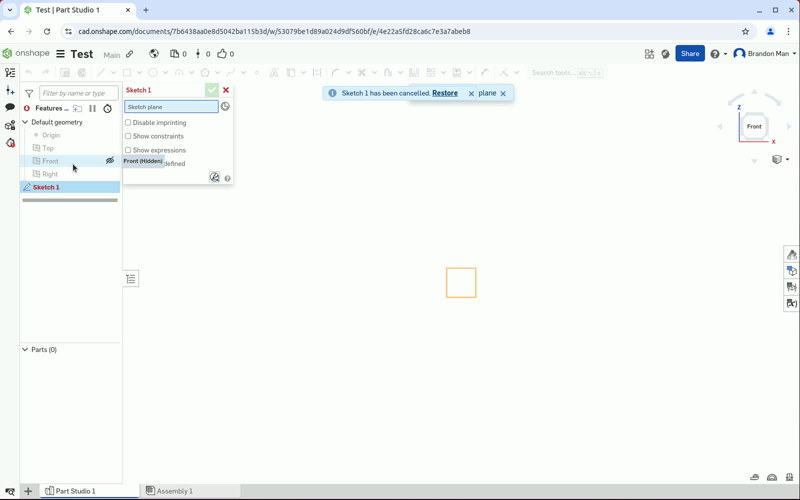
click(73, 163)
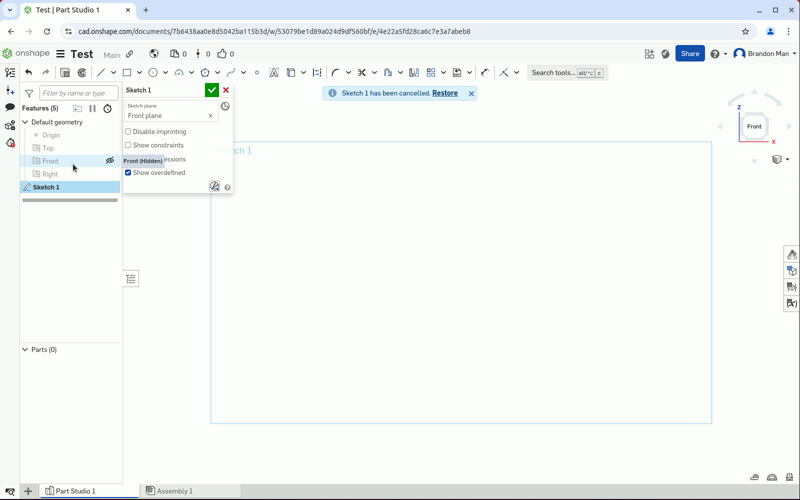
mouse_move(73, 352)
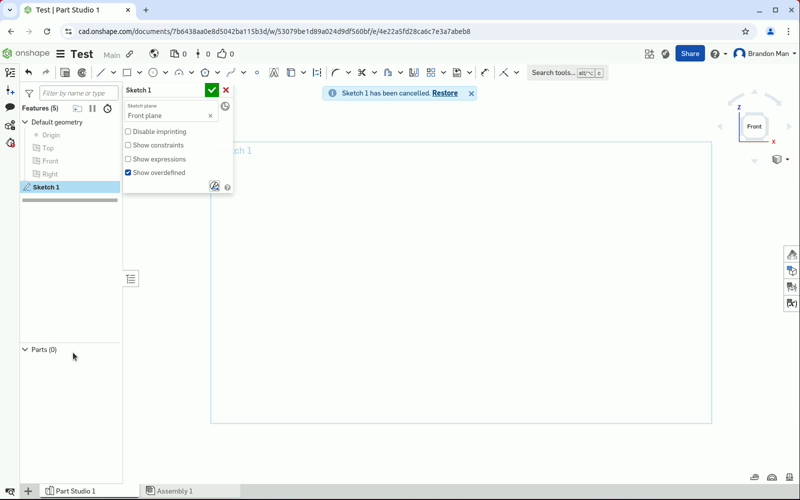
key(y)
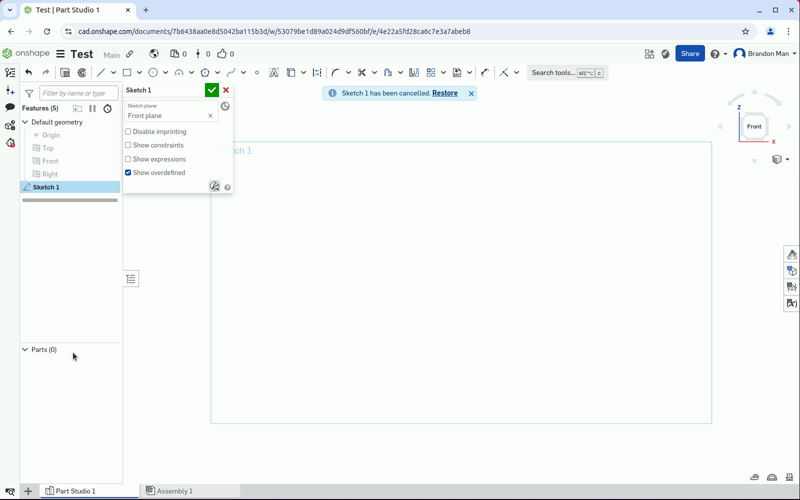
key(l)
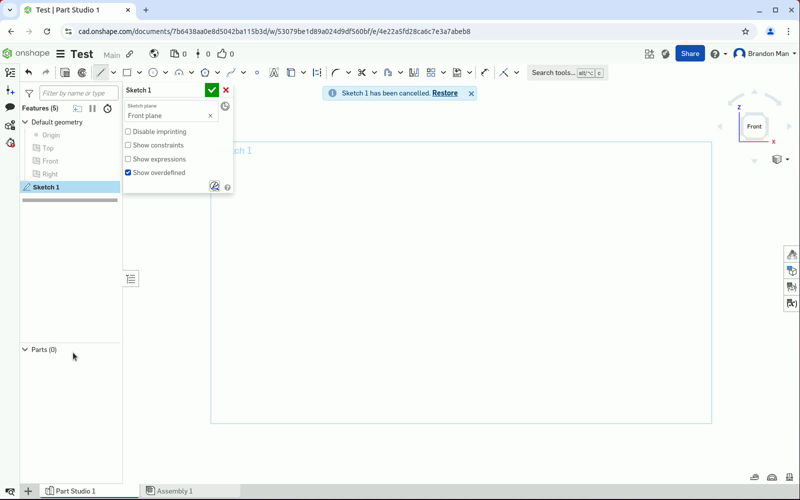
key_down(shift)
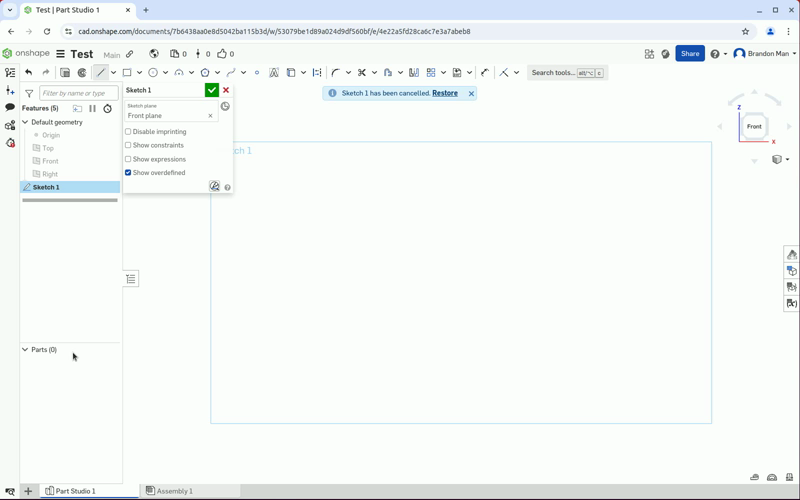
mouse_move(460, 282)
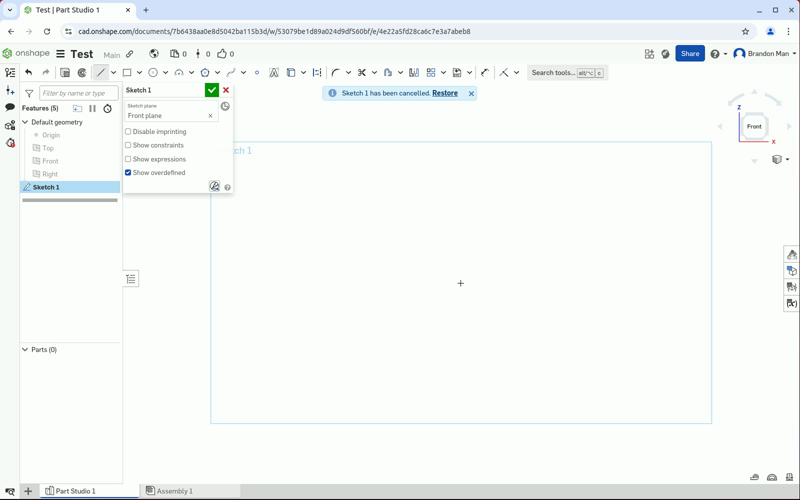
click(460, 282)
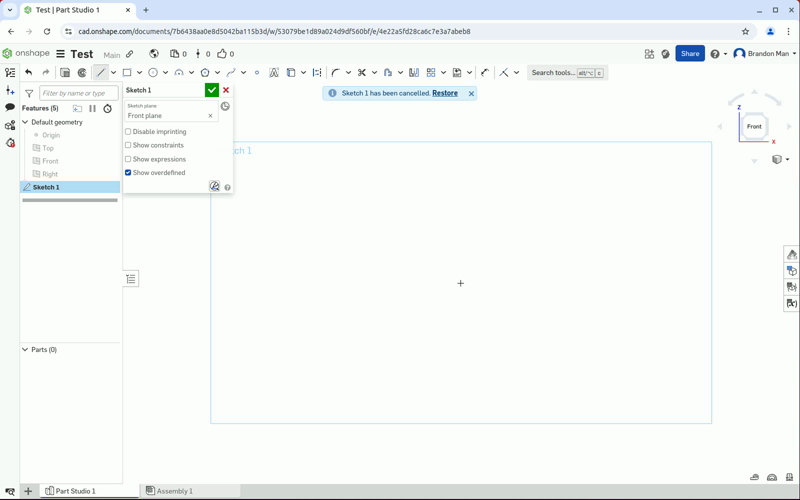
key_up(shift)
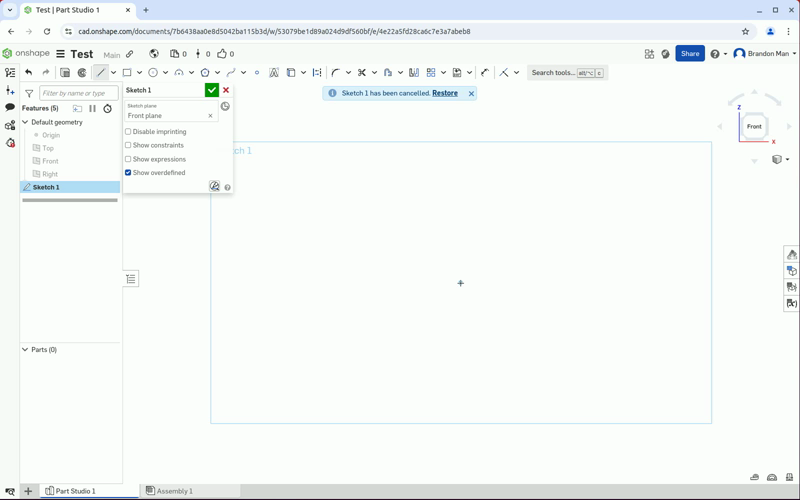
key_down(shift)
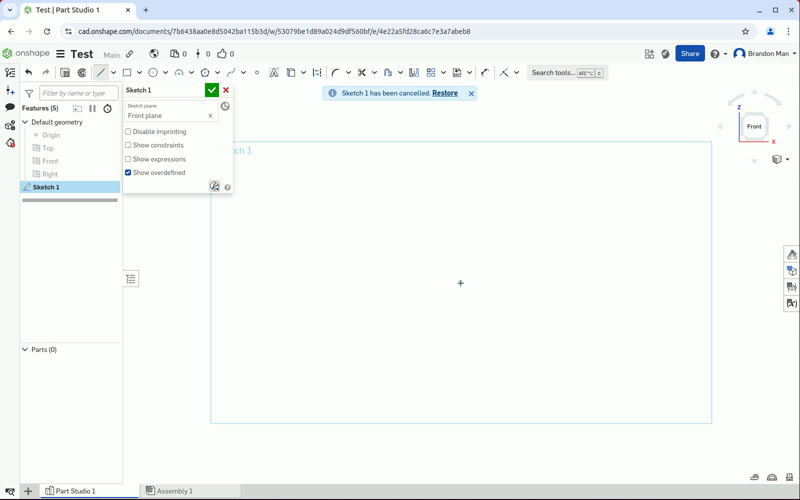
mouse_move(554, 282)
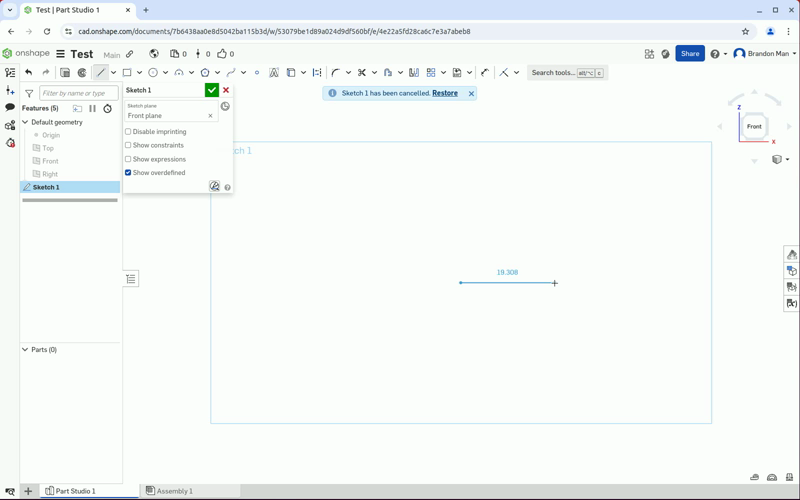
click(554, 282)
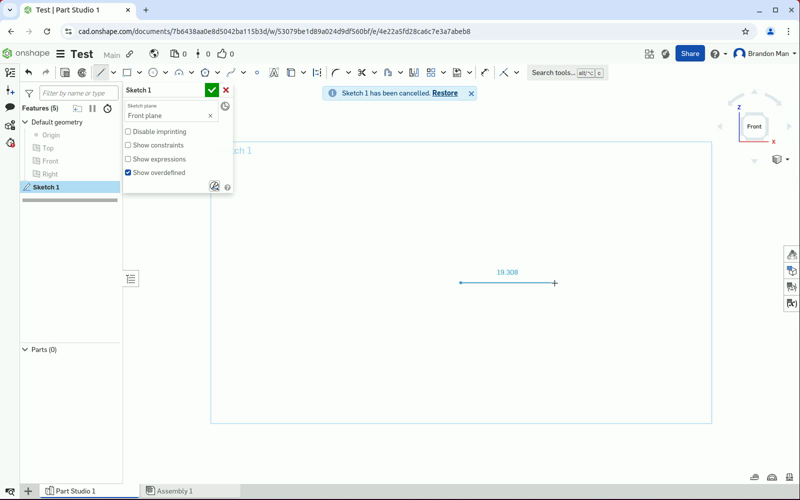
key_up(shift)
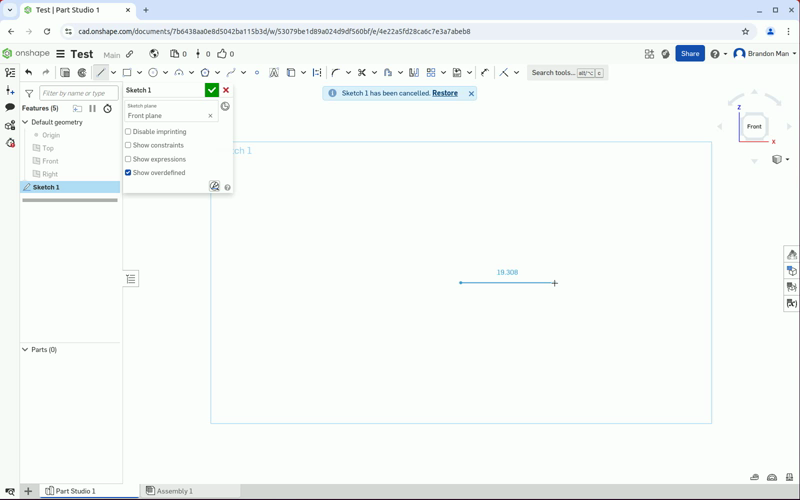
key_down(shift)
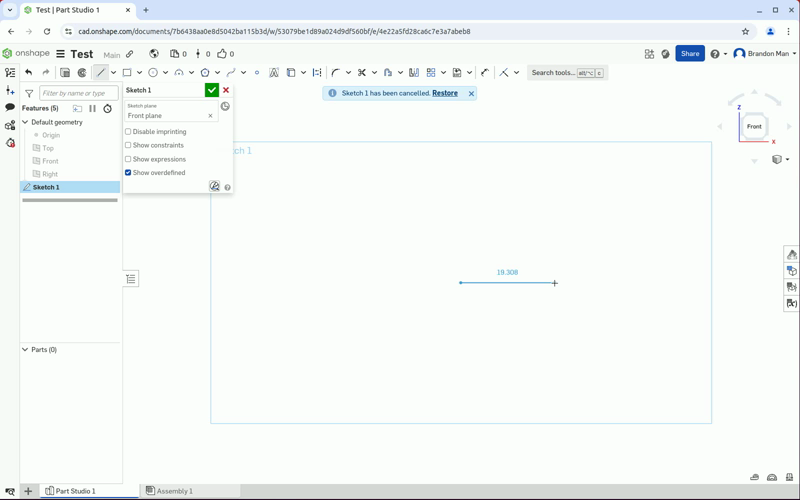
mouse_move(554, 207)
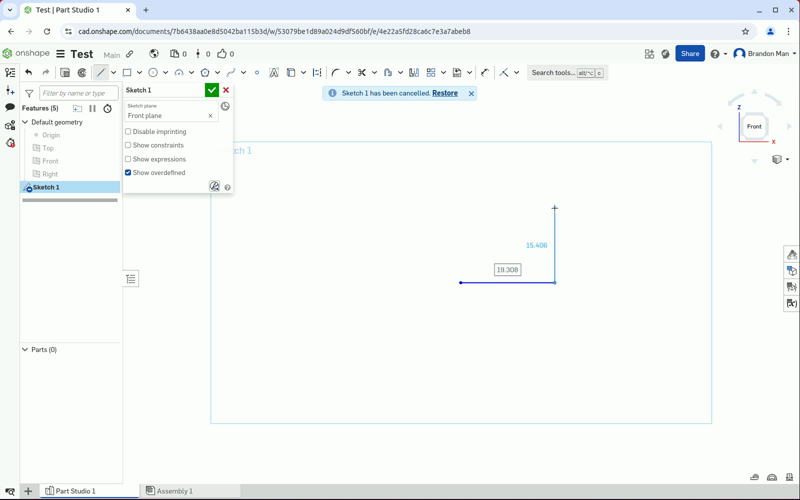
click(554, 207)
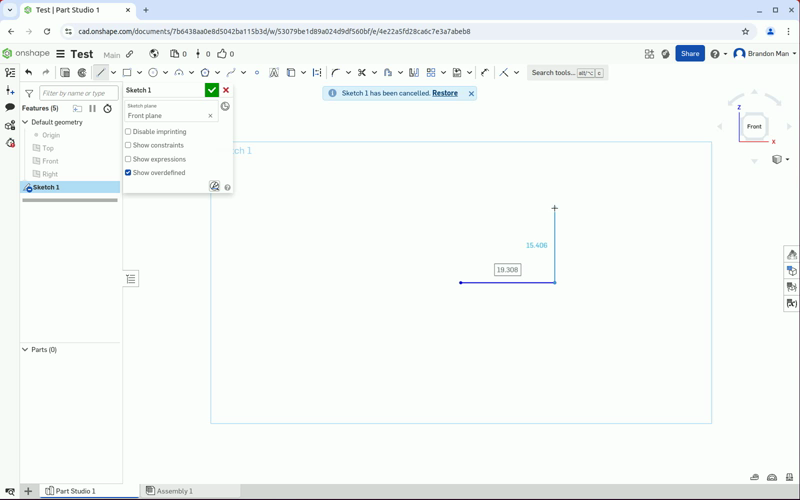
key_up(shift)
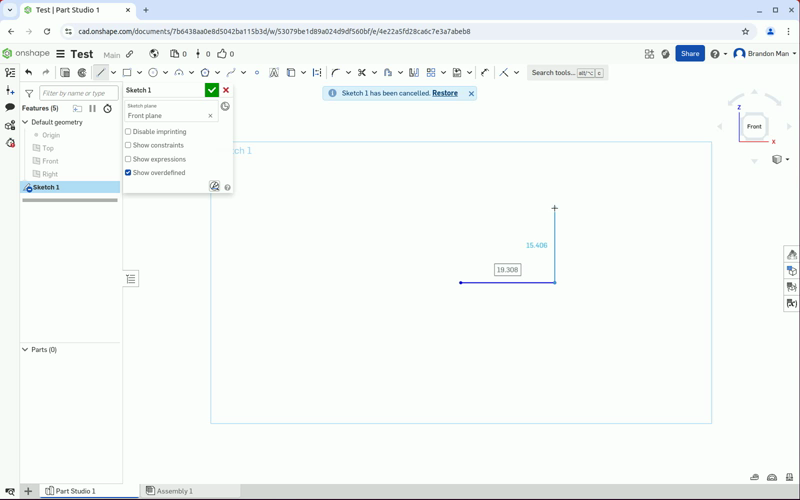
key_down(shift)
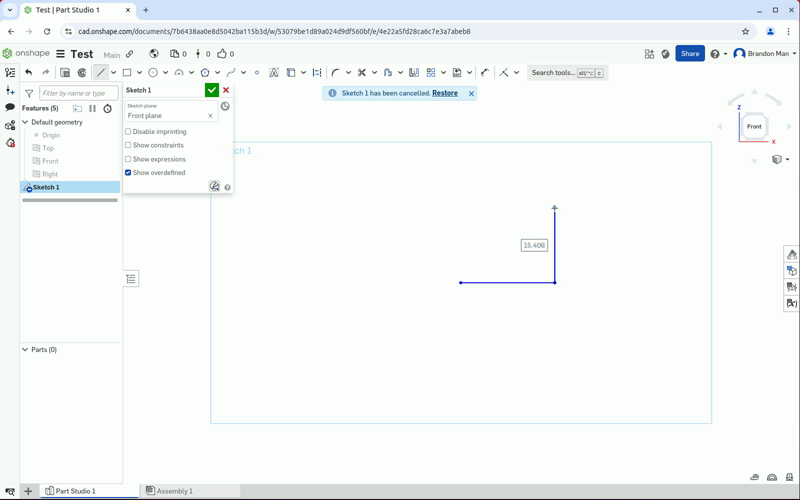
mouse_move(460, 207)
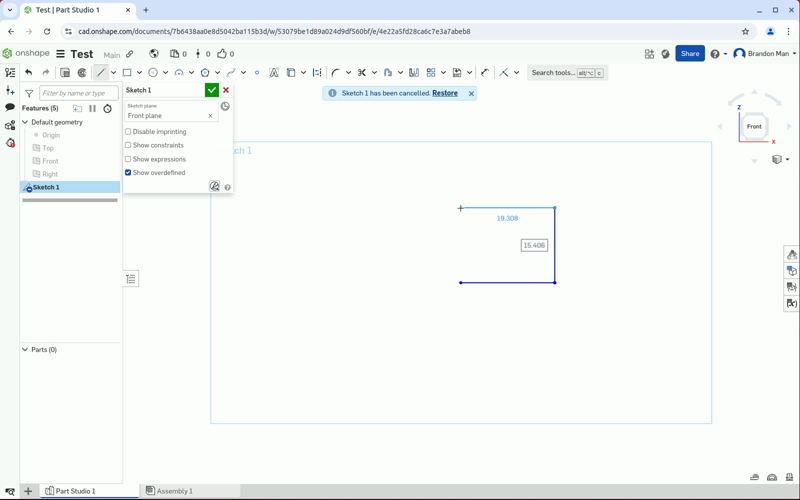
click(460, 207)
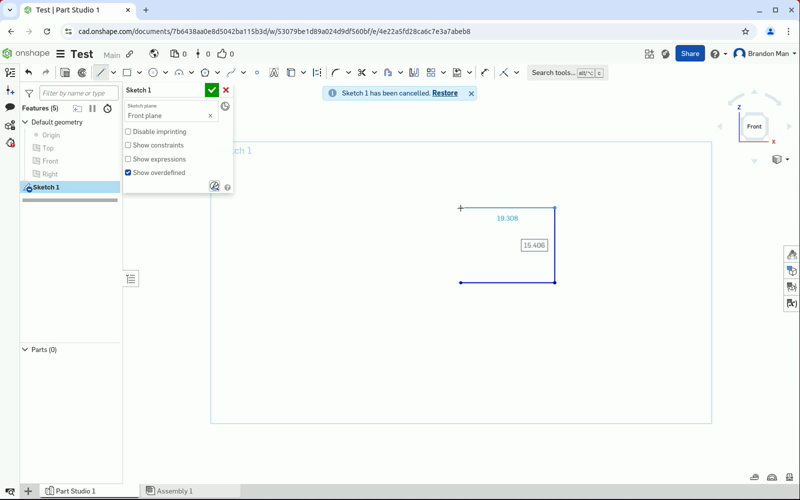
key_up(shift)
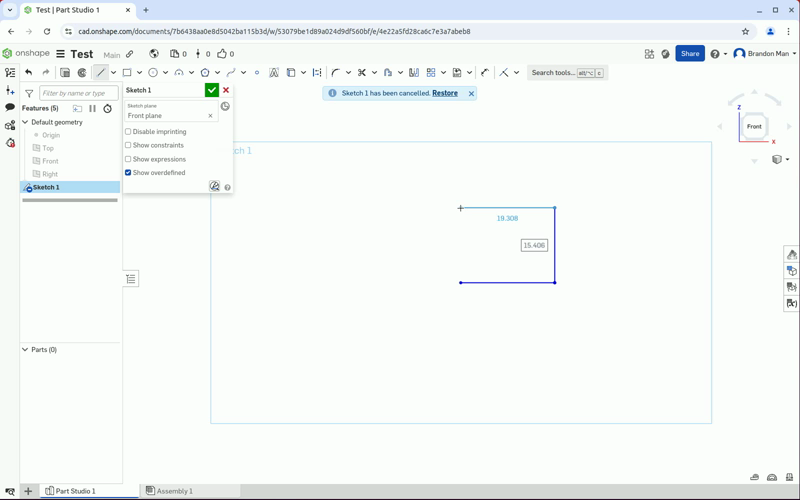
key_down(shift)
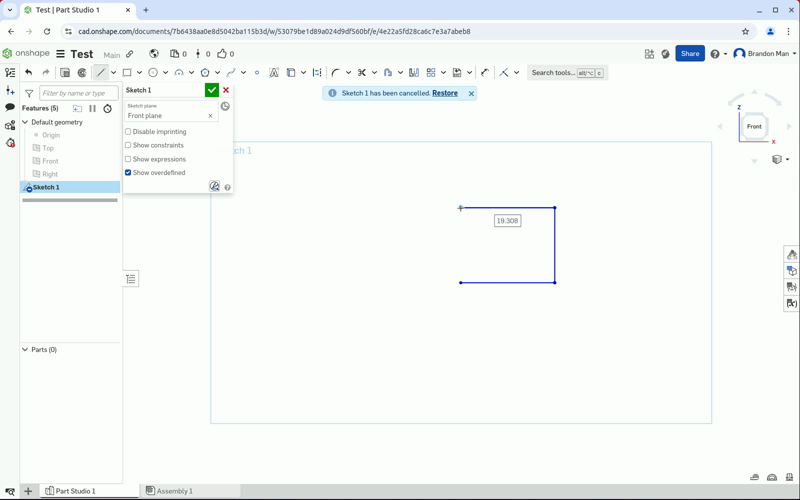
mouse_move(460, 282)
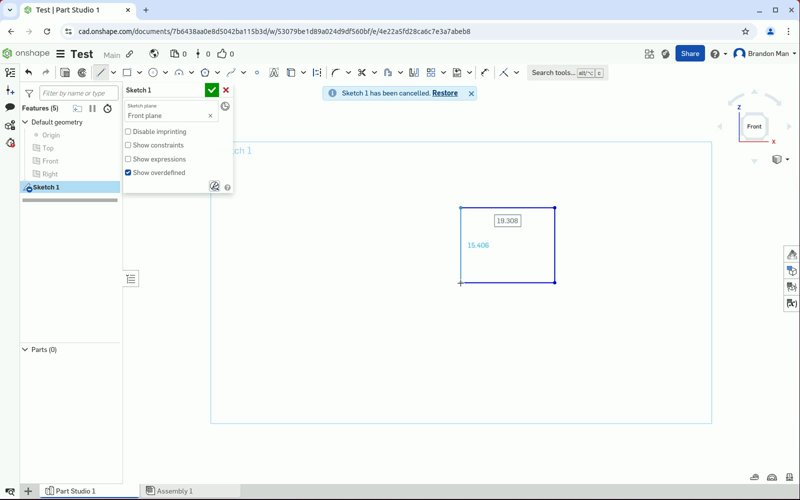
key_up(shift)
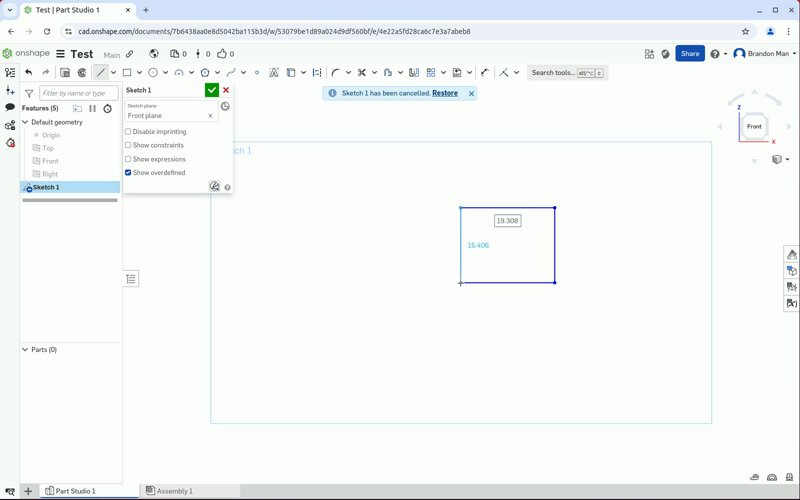
click(460, 282)
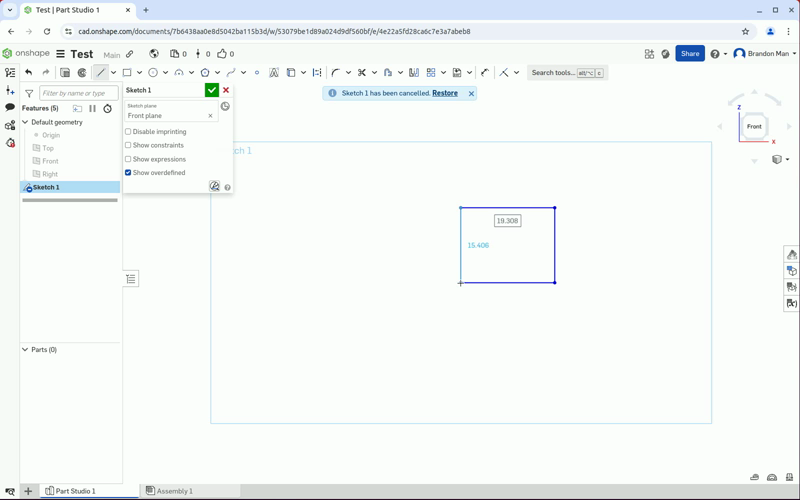
key(esc)
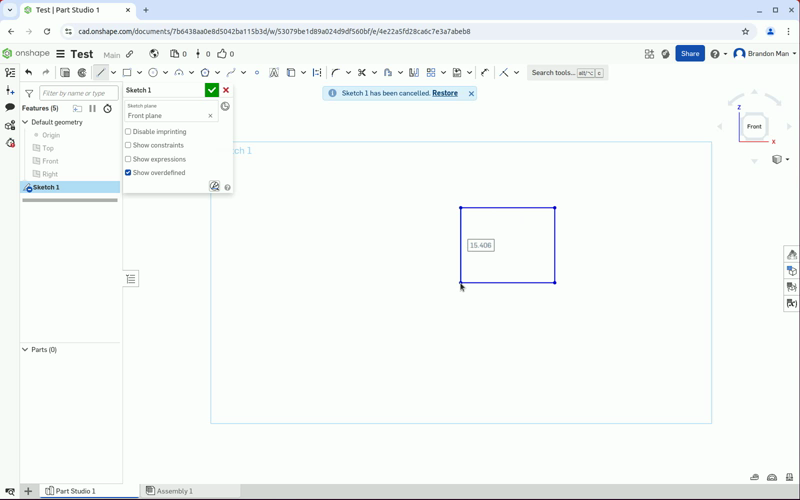
mouse_move(499, 272)
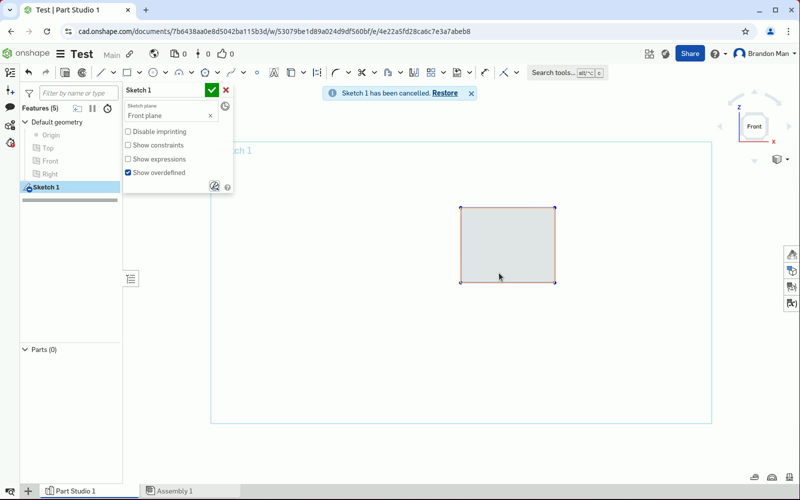
click(499, 272)
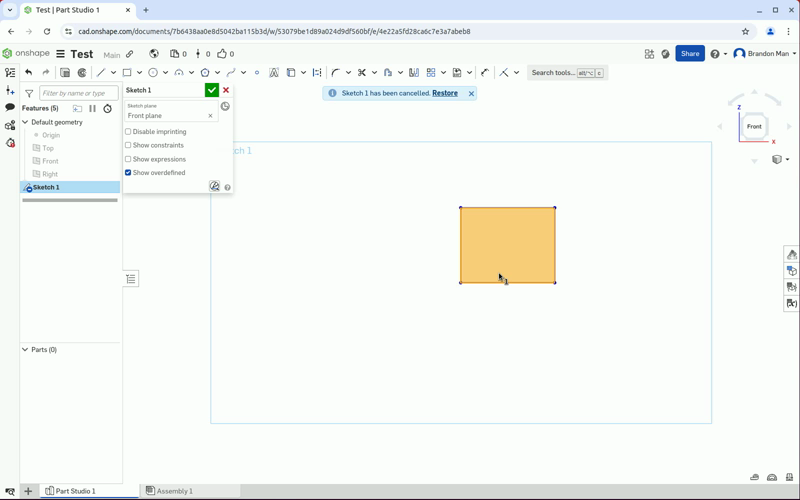
mouse_move(73, 352)
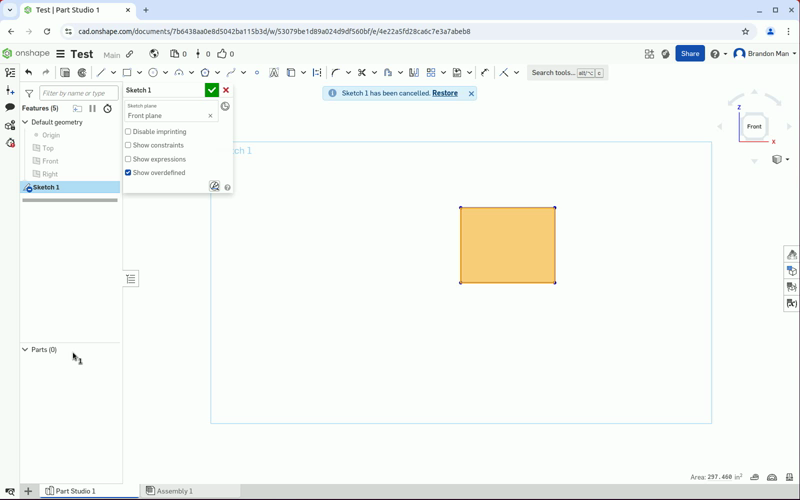
key(shift+y)
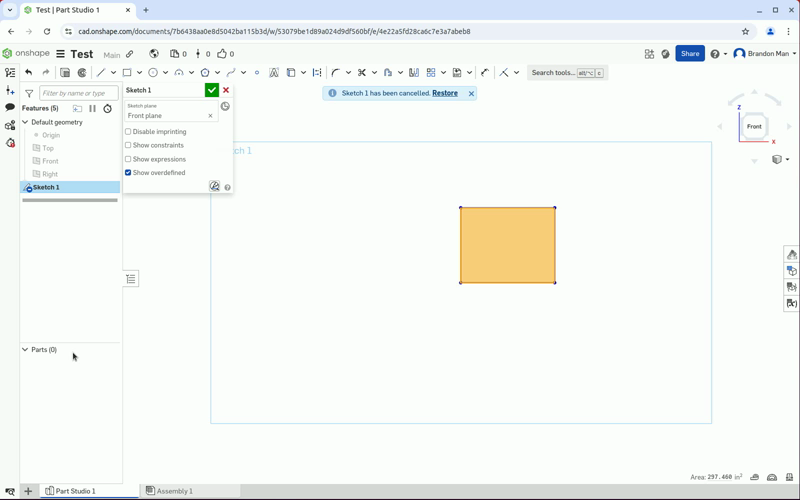
key(shift+e)
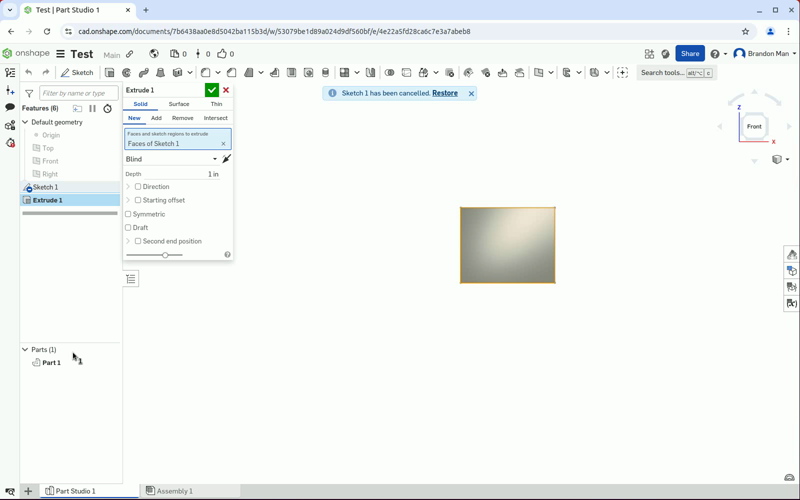
mouse_move(143, 106)
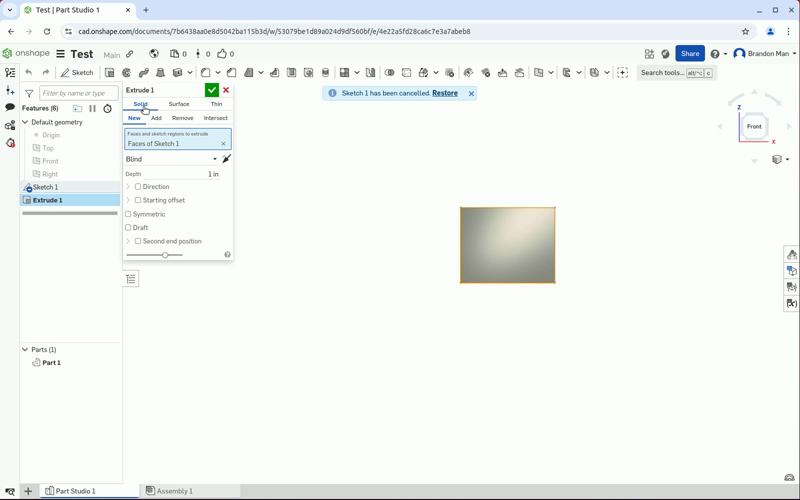
click(143, 106)
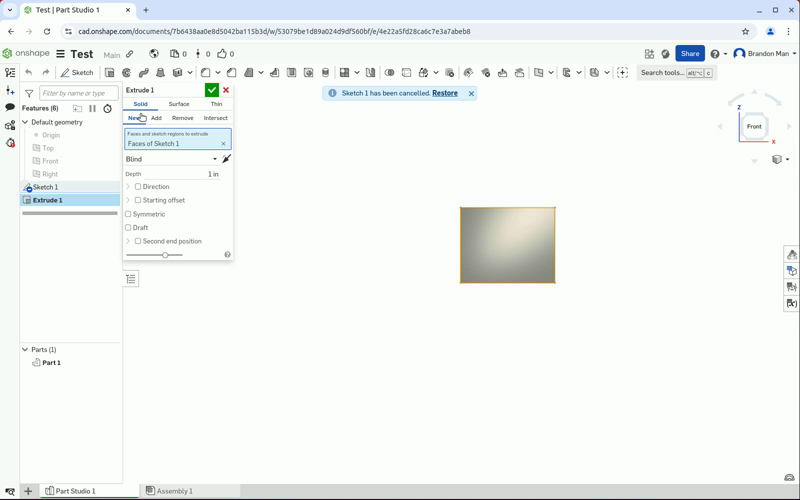
mouse_move(137, 120)
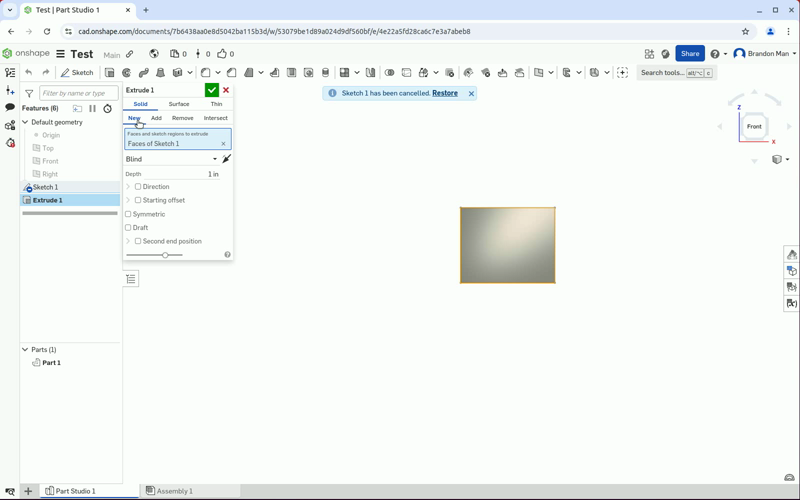
click(137, 120)
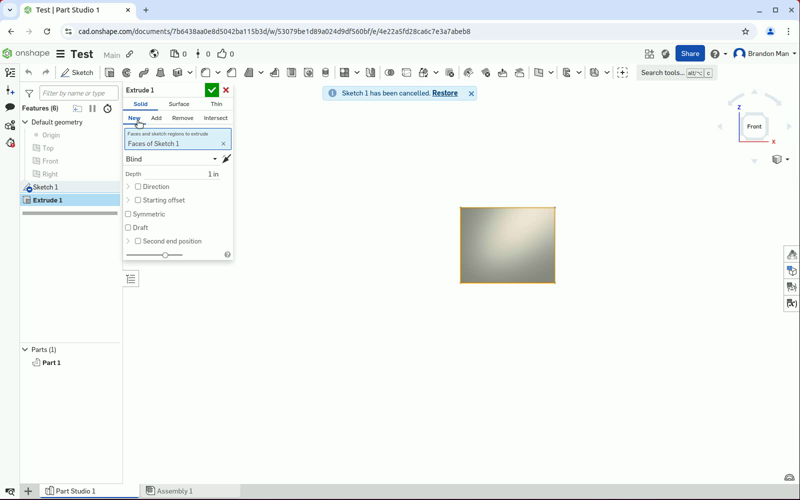
key(tab, 4)
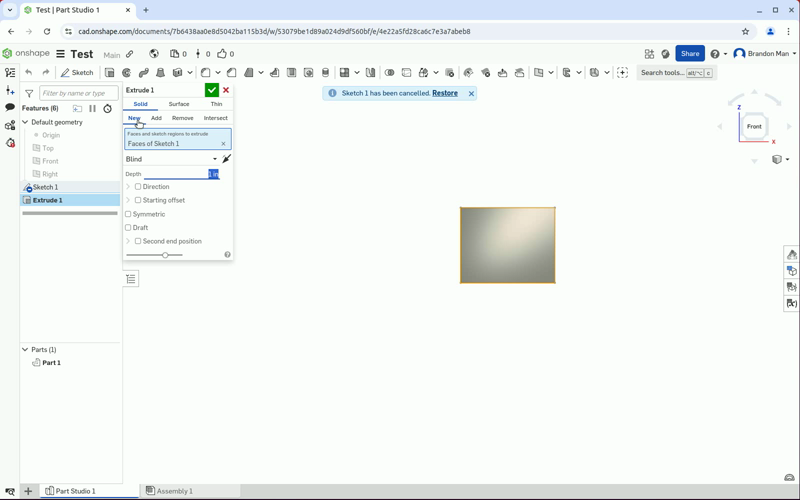
text(7.703)
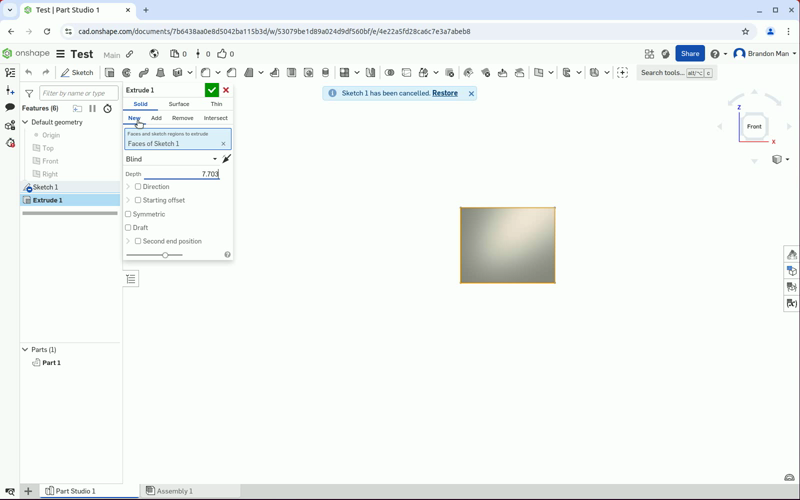
key(enter)
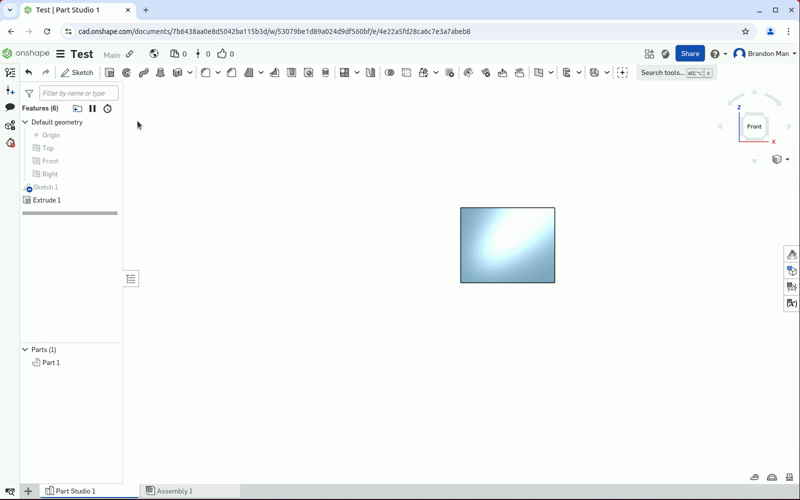
key(shift+h)
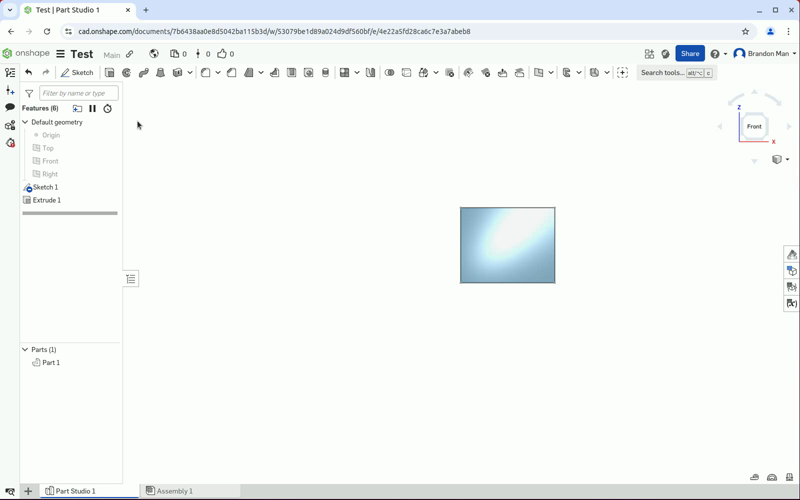
key(shift+h)
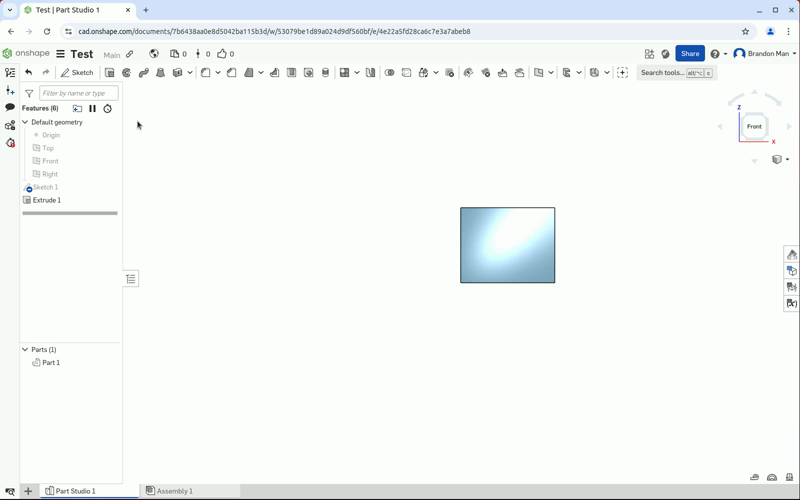
mouse_move(73, 189)
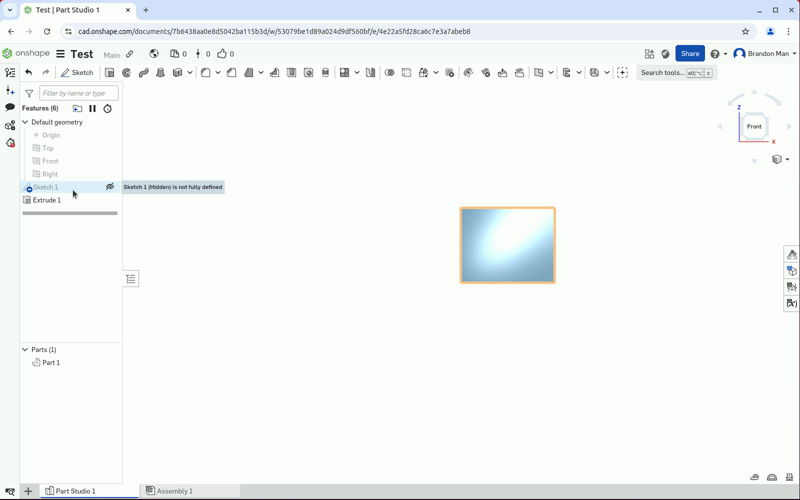
click(73, 189)
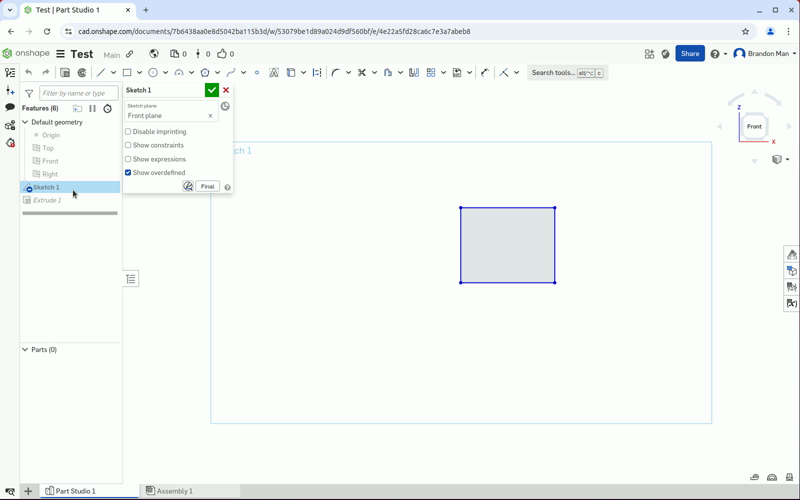
mouse_move(229, 92)
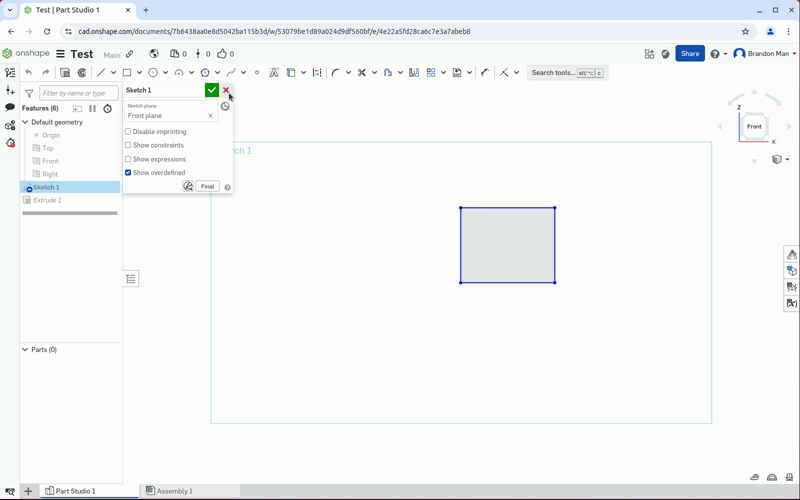
click(229, 92)
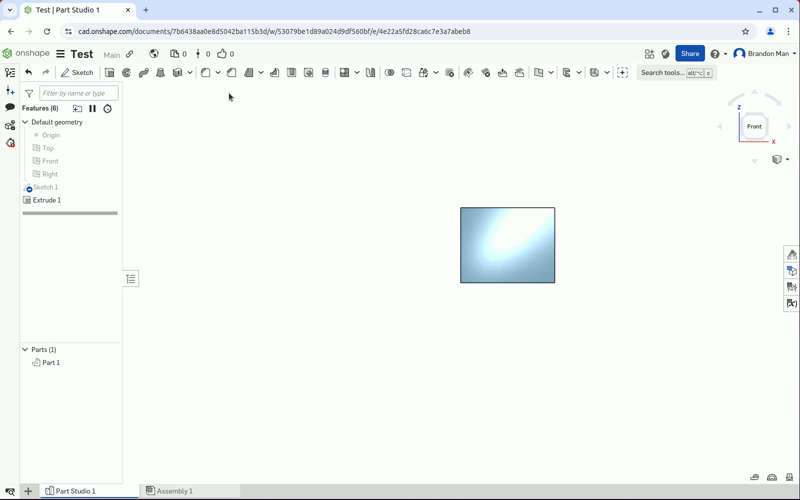
mouse_move(541, 75)
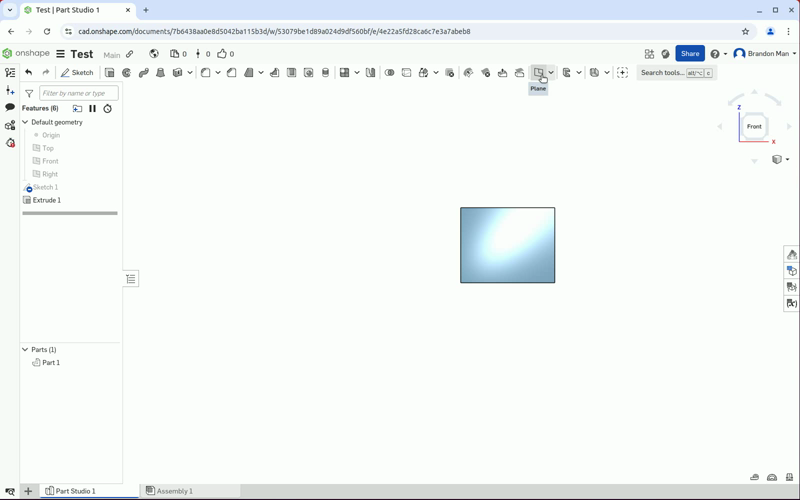
click(541, 75)
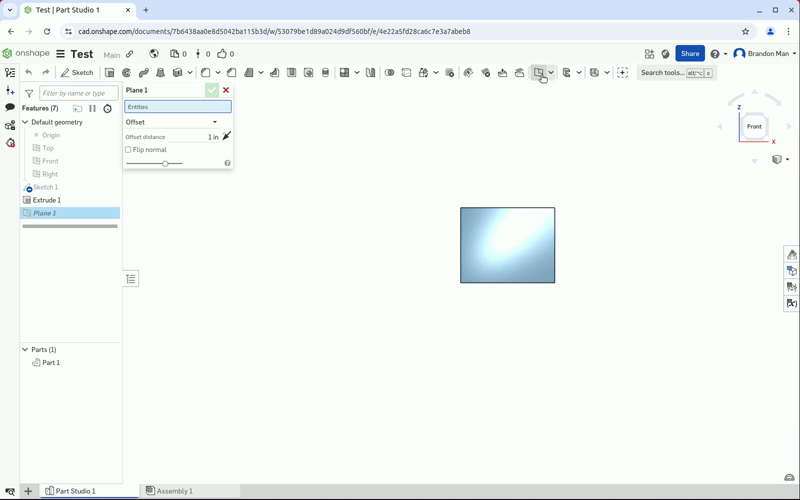
mouse_move(73, 163)
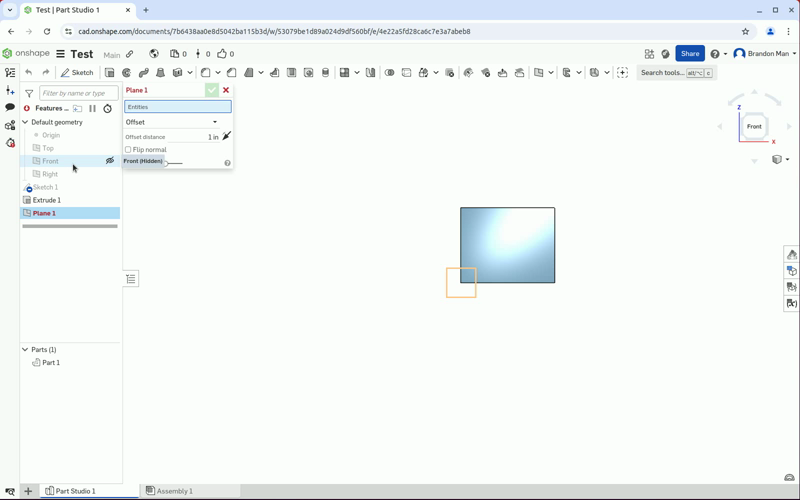
click(73, 163)
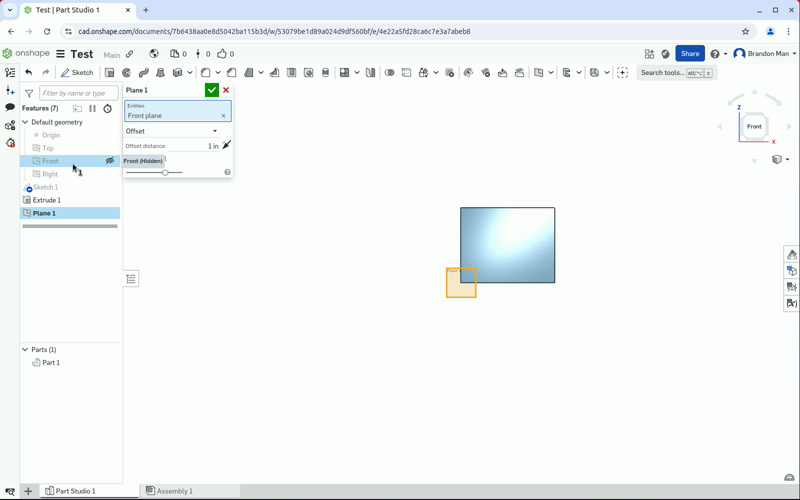
key(tab, 2)
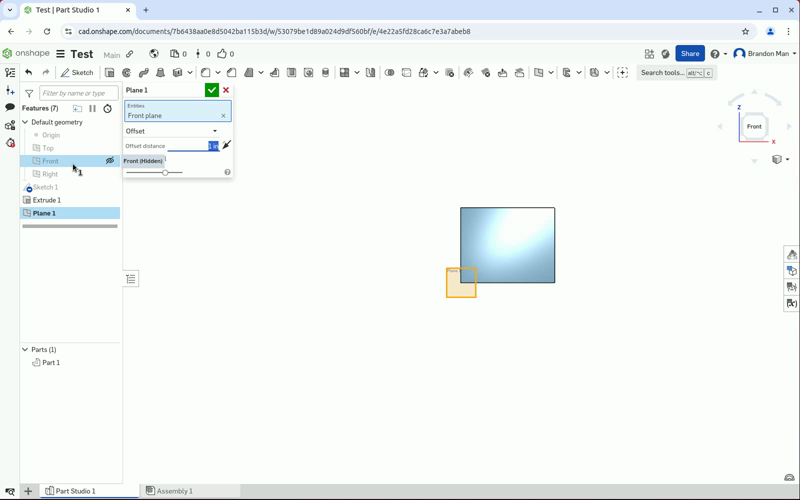
text(7.703)
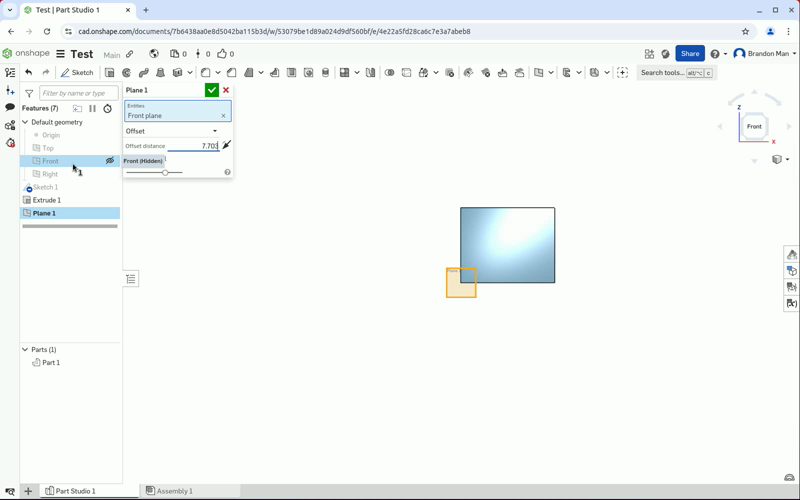
key(enter, 2)
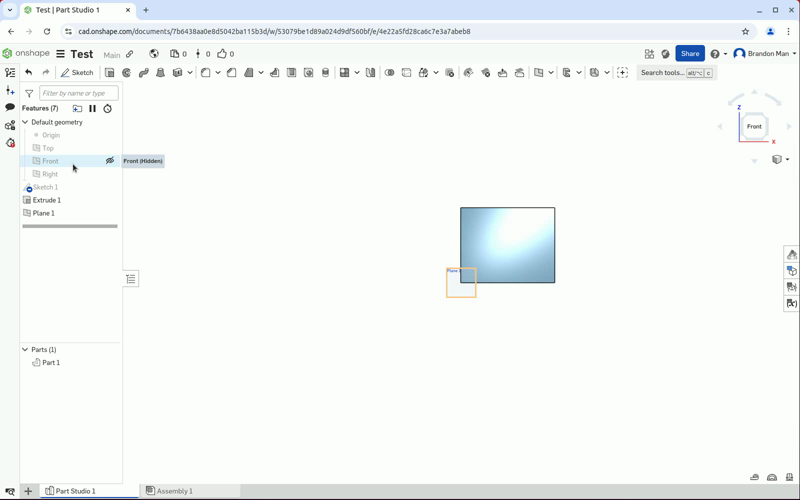
key(shift+s)
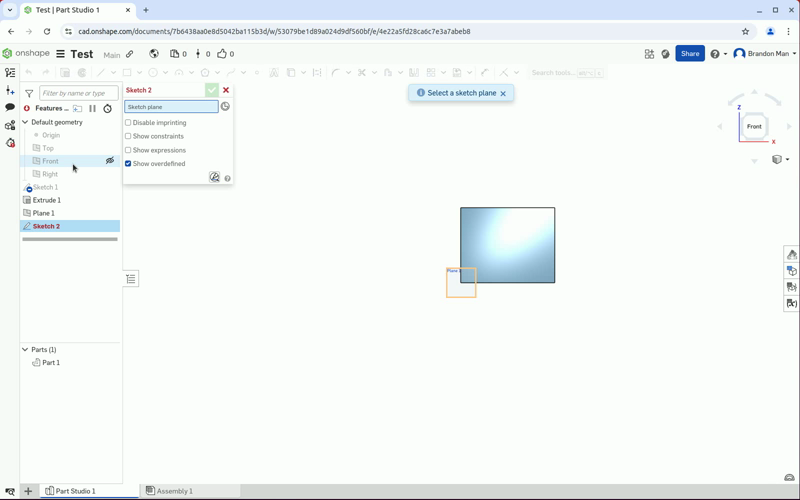
mouse_move(73, 215)
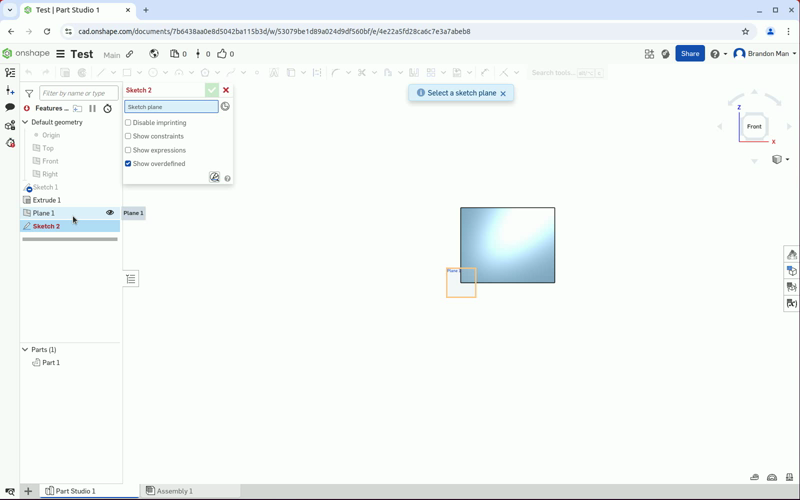
click(73, 215)
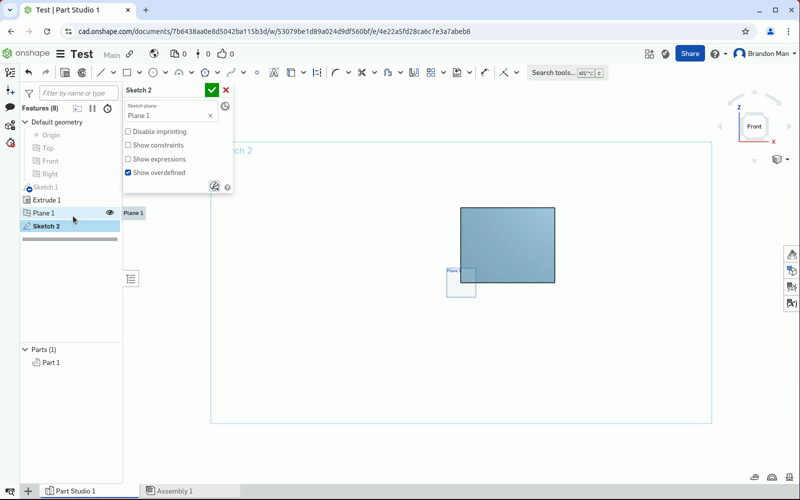
mouse_move(73, 352)
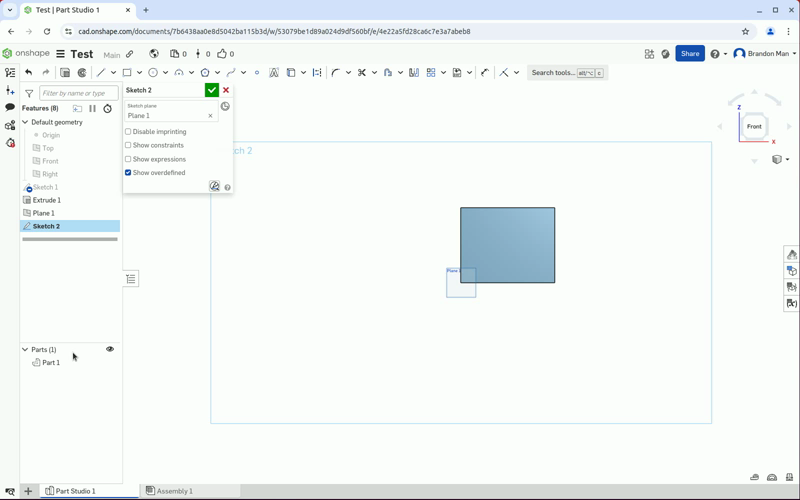
key(y)
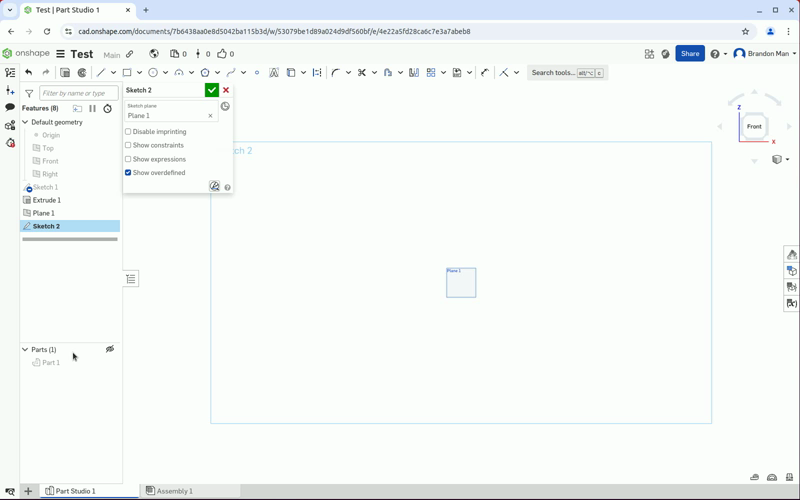
key(l)
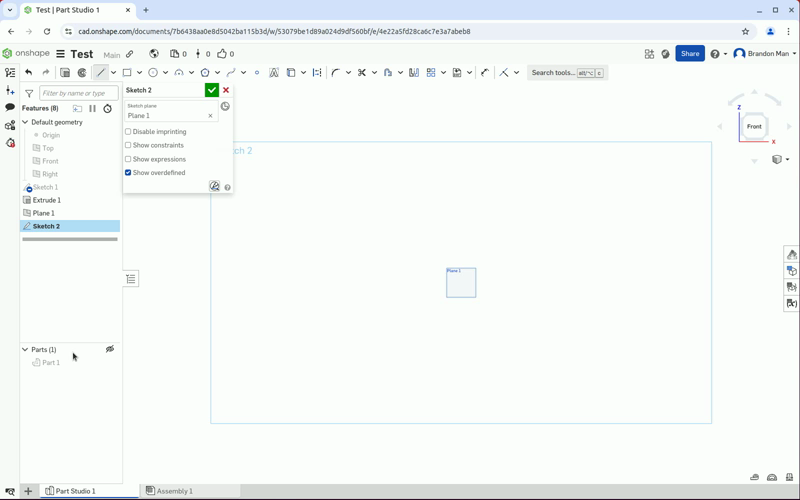
key_down(shift)
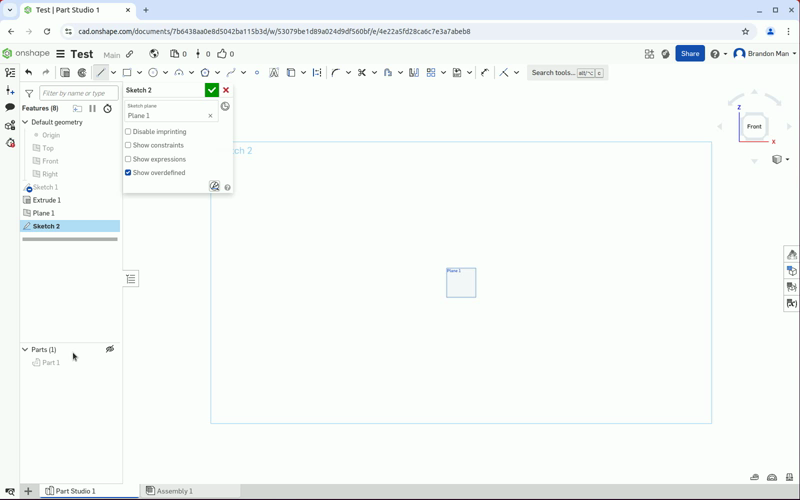
mouse_move(460, 282)
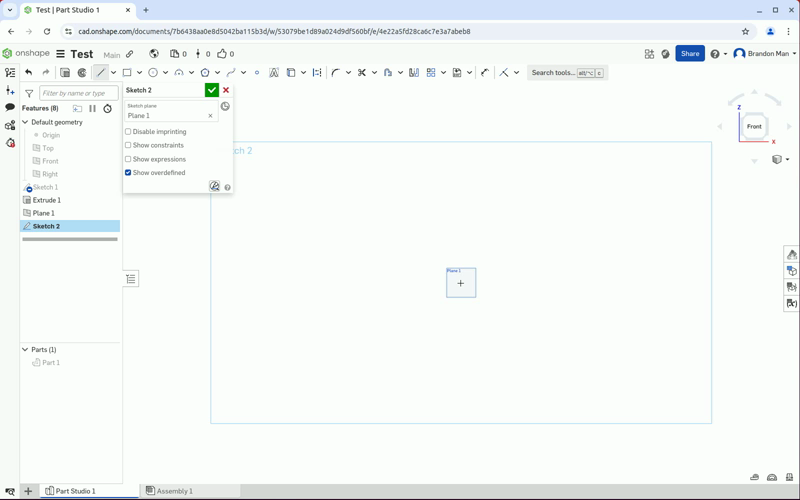
click(460, 282)
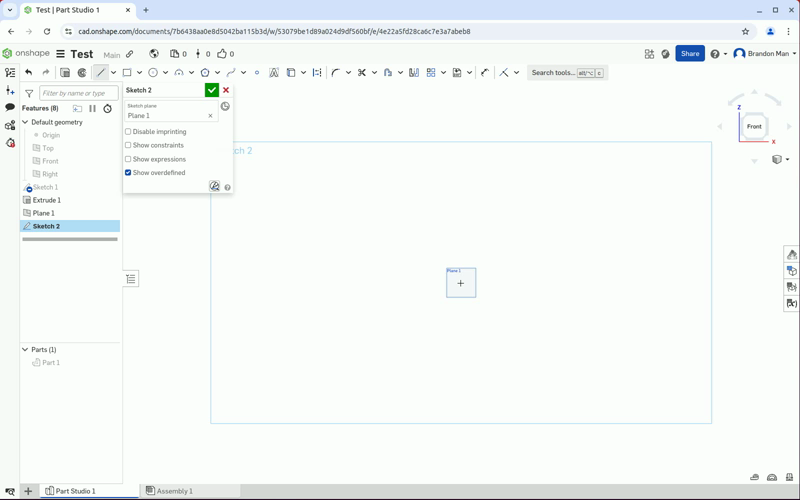
key_up(shift)
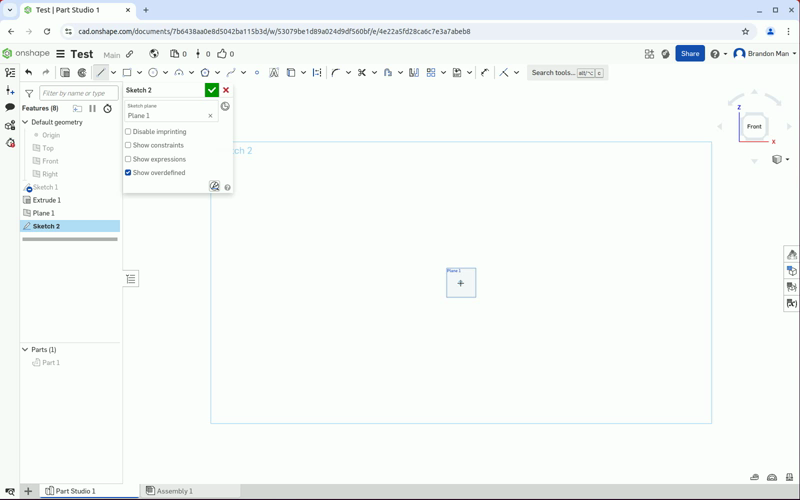
key_down(shift)
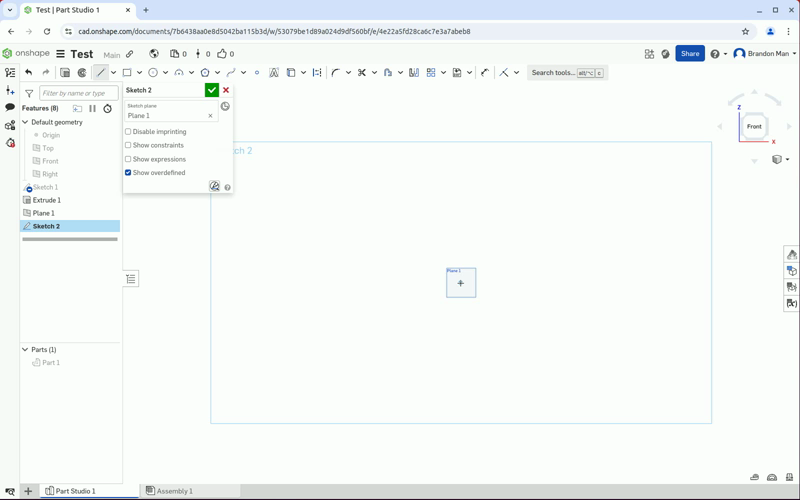
mouse_move(554, 282)
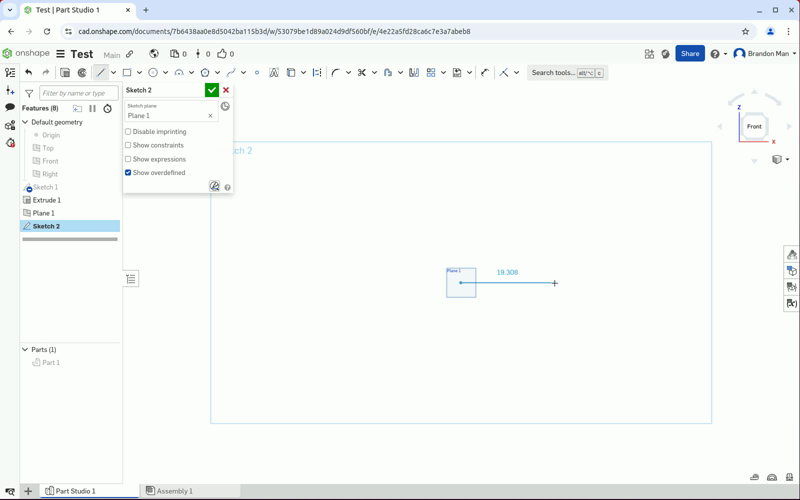
click(554, 282)
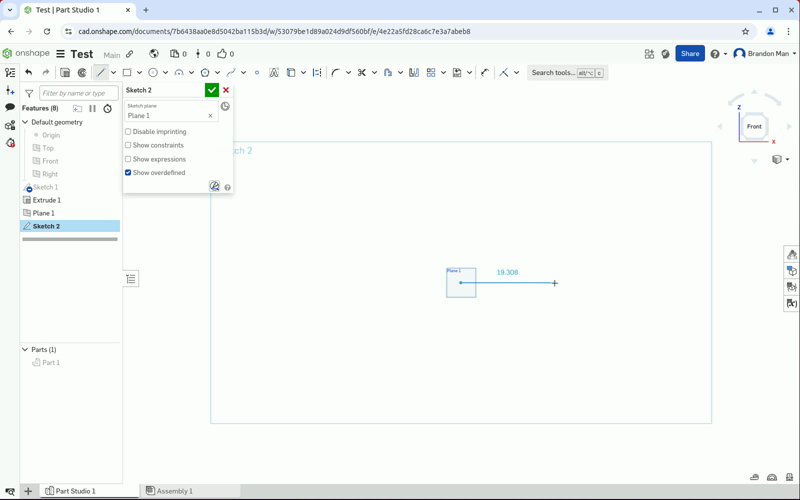
key_up(shift)
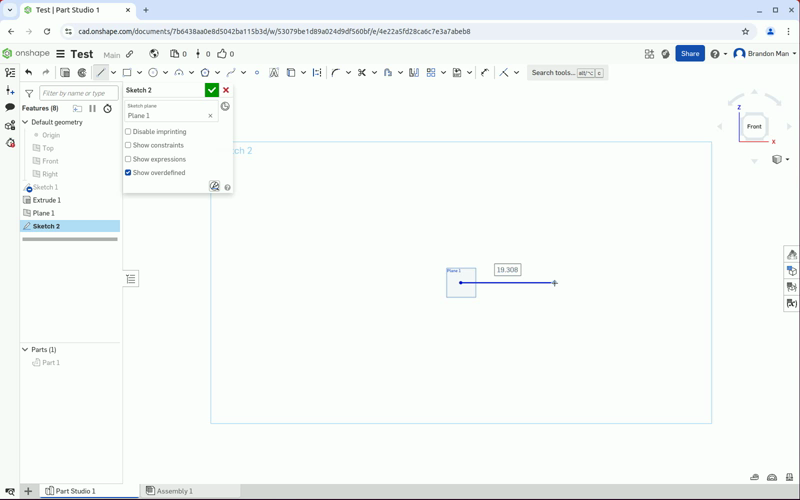
key_down(shift)
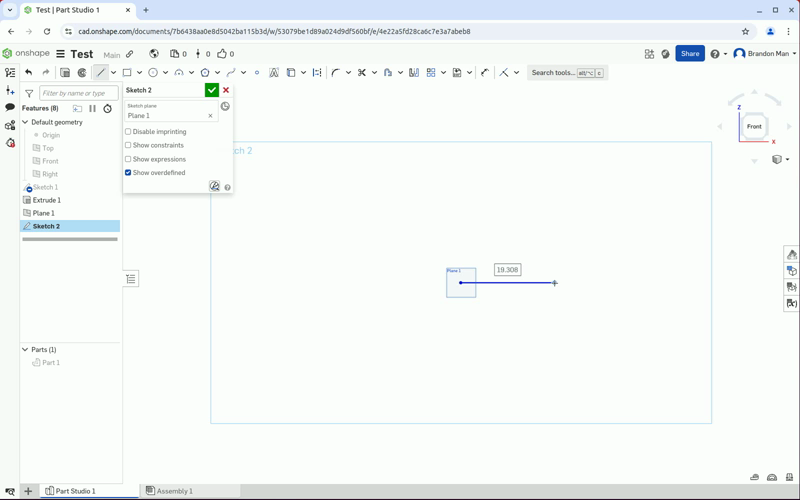
mouse_move(584, 282)
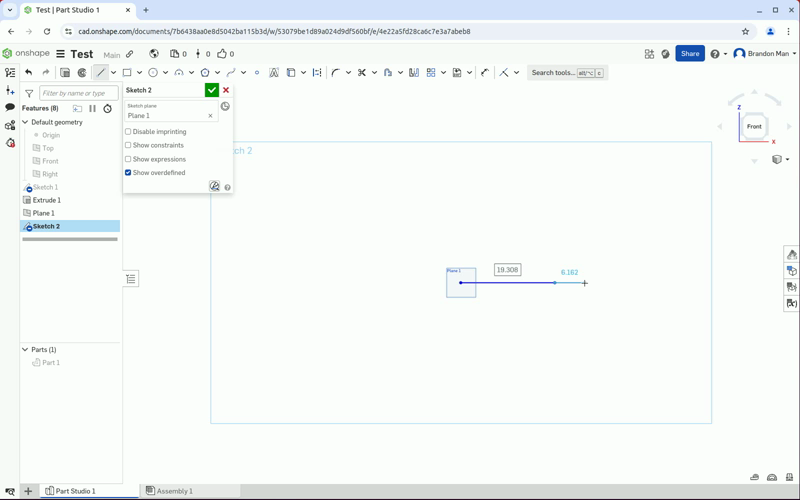
mouse_move(554, 264)
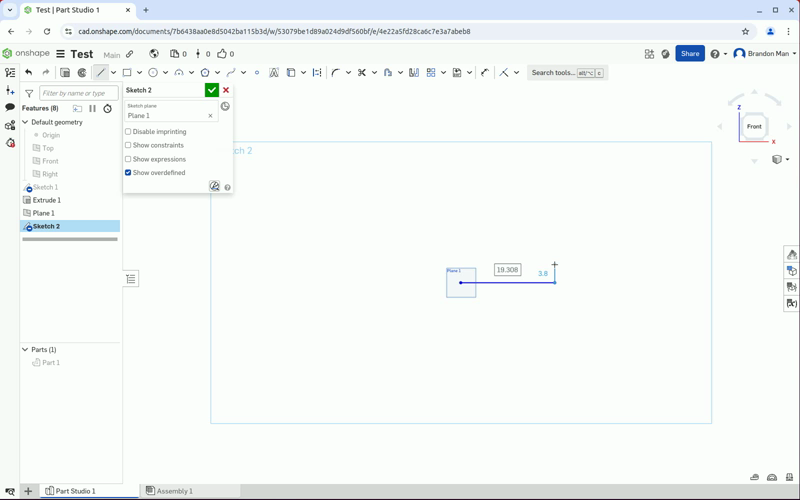
click(554, 264)
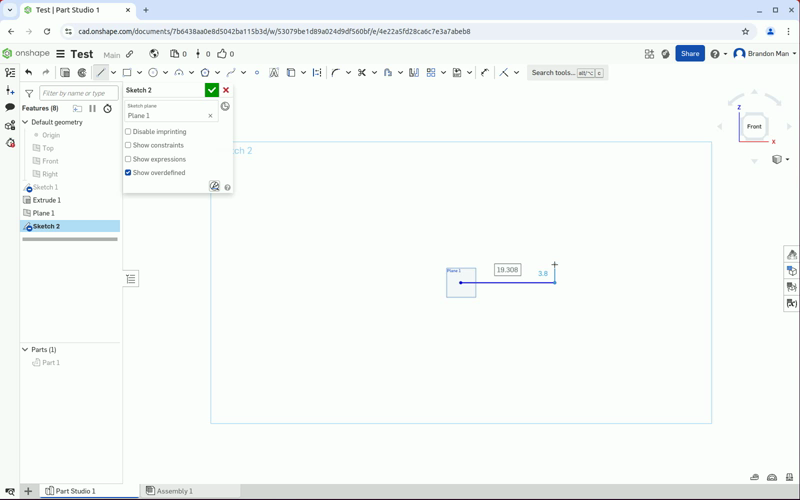
key_up(shift)
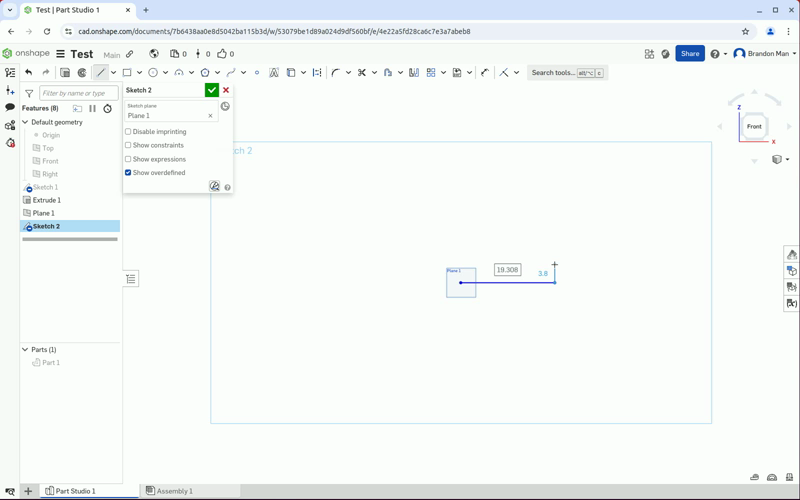
key_down(shift)
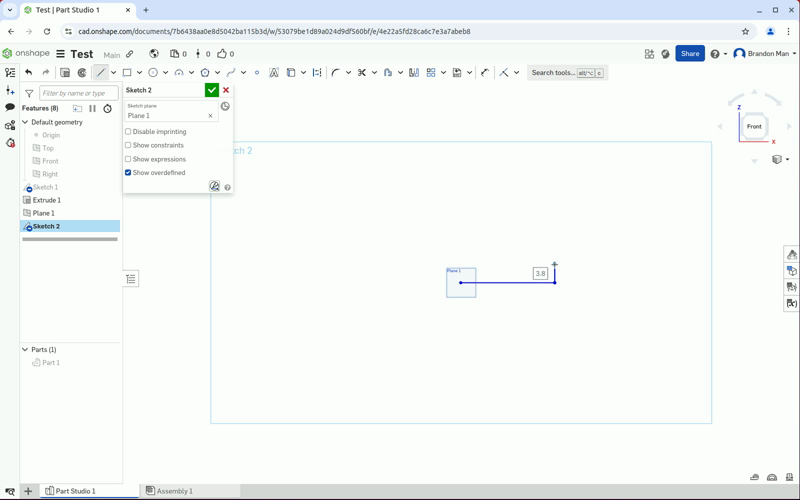
mouse_move(460, 264)
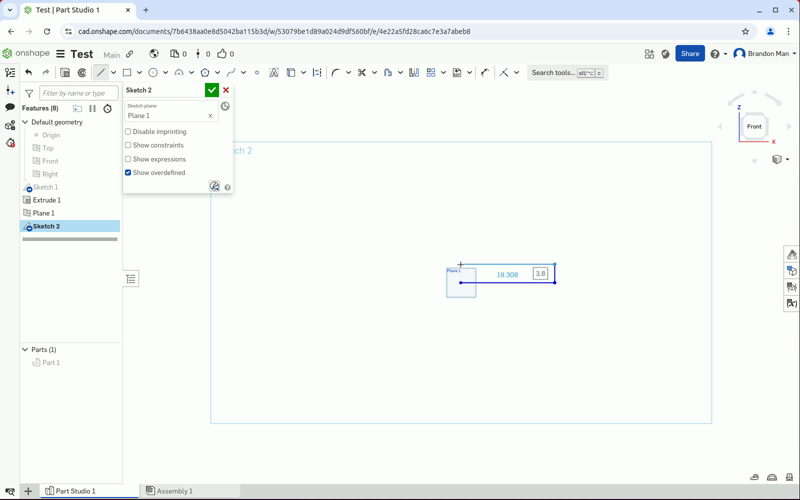
click(460, 264)
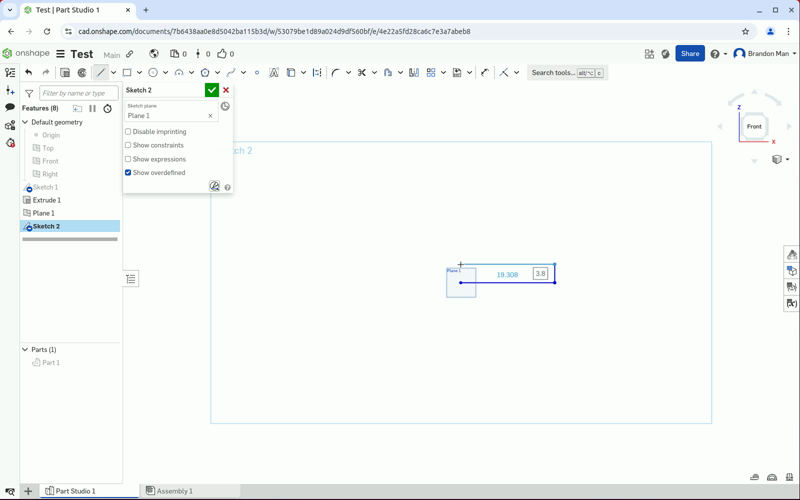
key_up(shift)
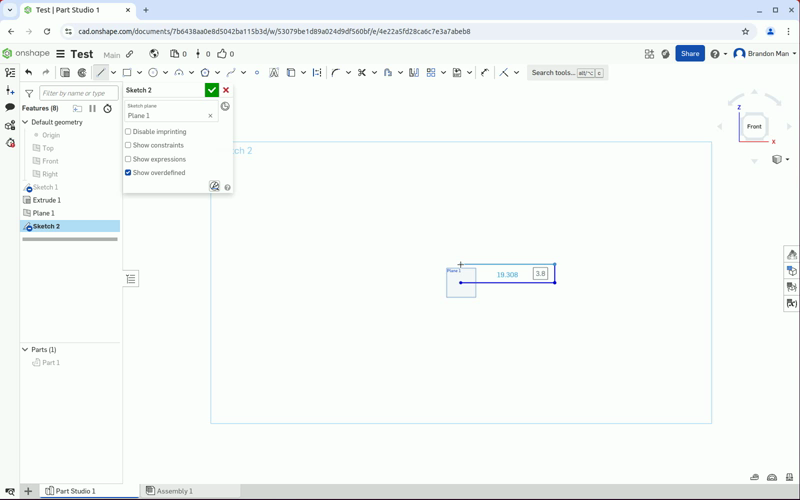
mouse_move(490, 264)
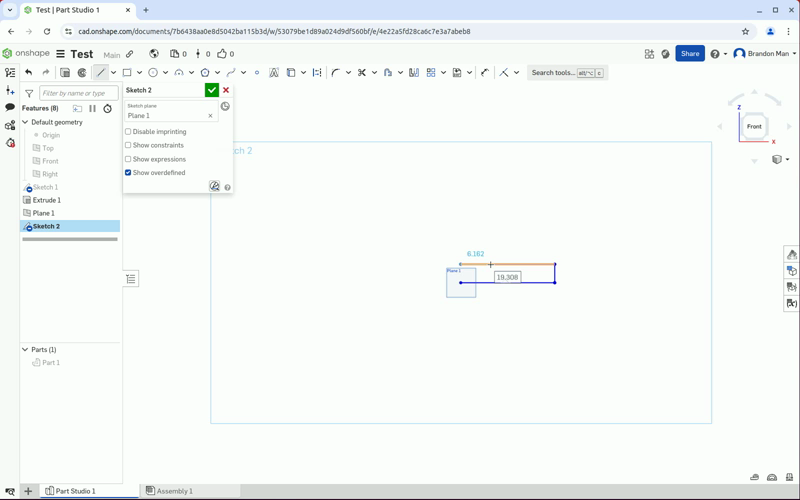
key_down(shift)
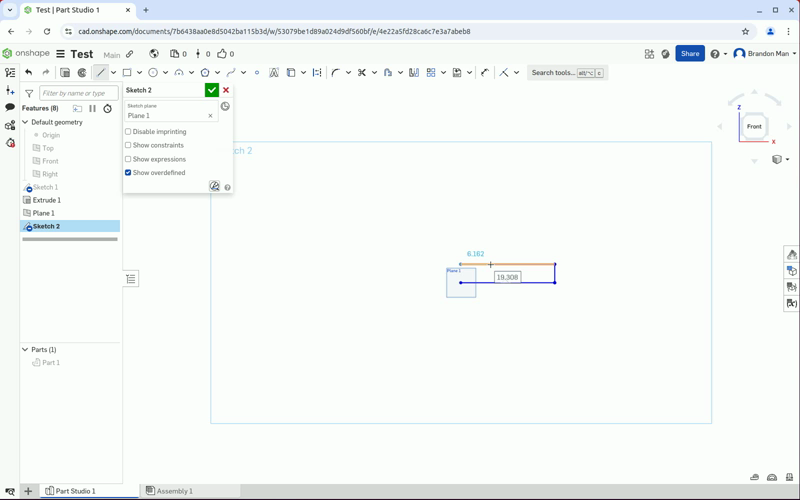
mouse_move(460, 282)
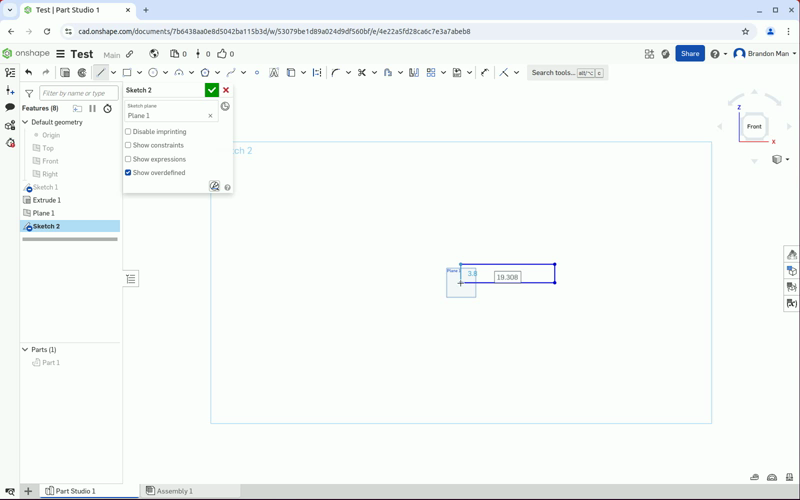
key_up(shift)
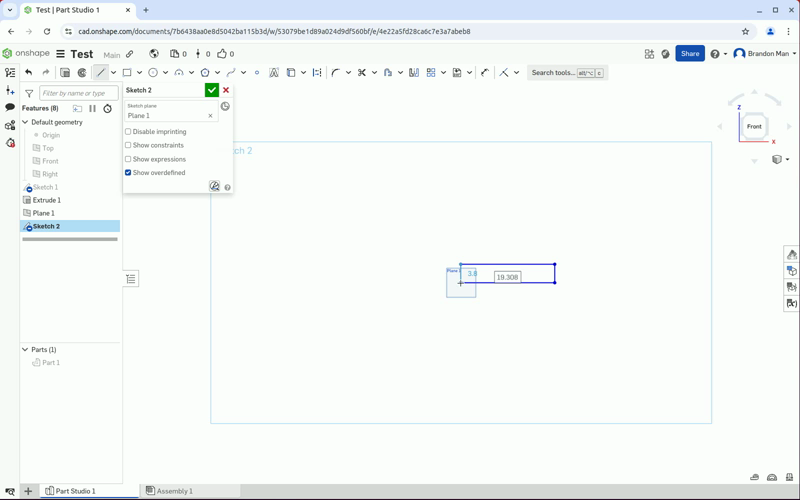
click(460, 282)
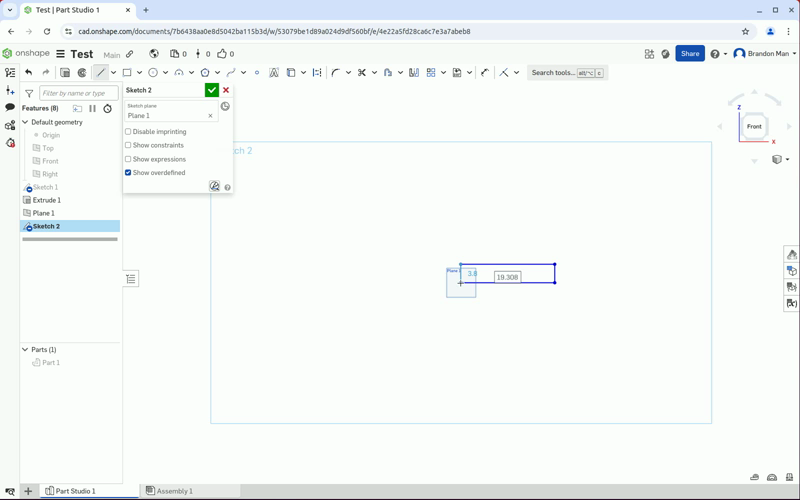
key(esc)
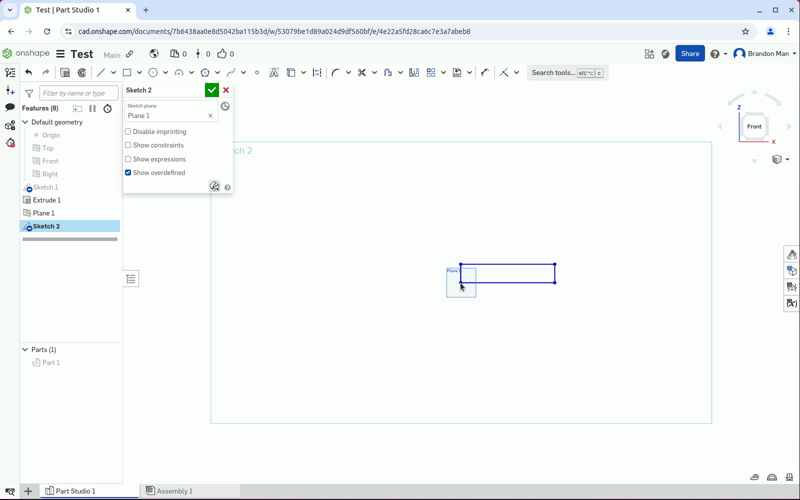
mouse_move(507, 265)
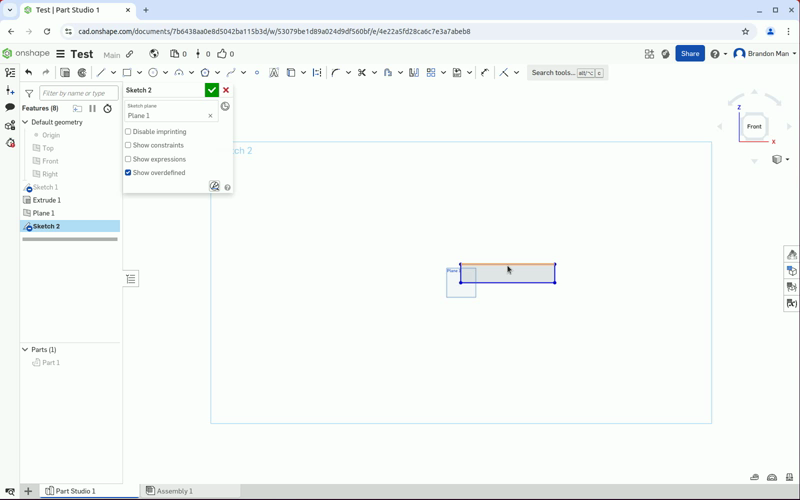
scroll(6)
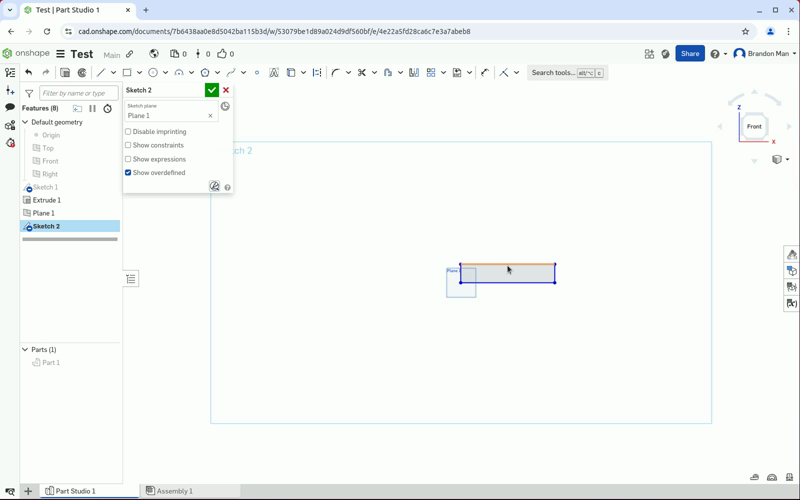
scroll(6)
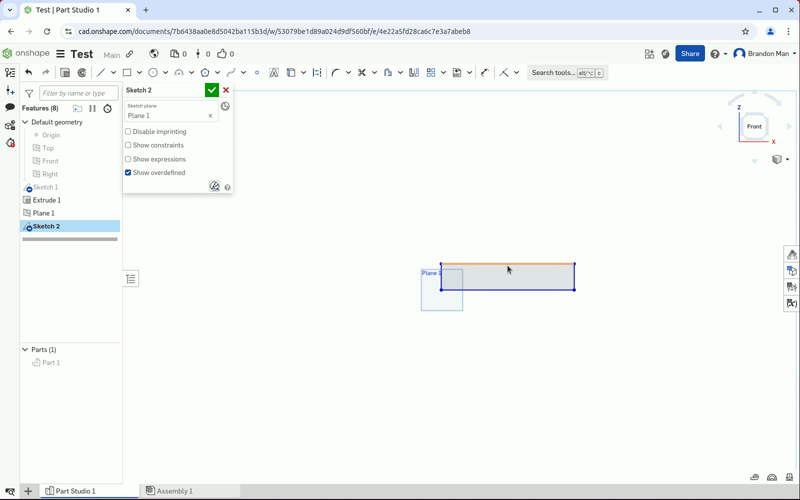
scroll(6)
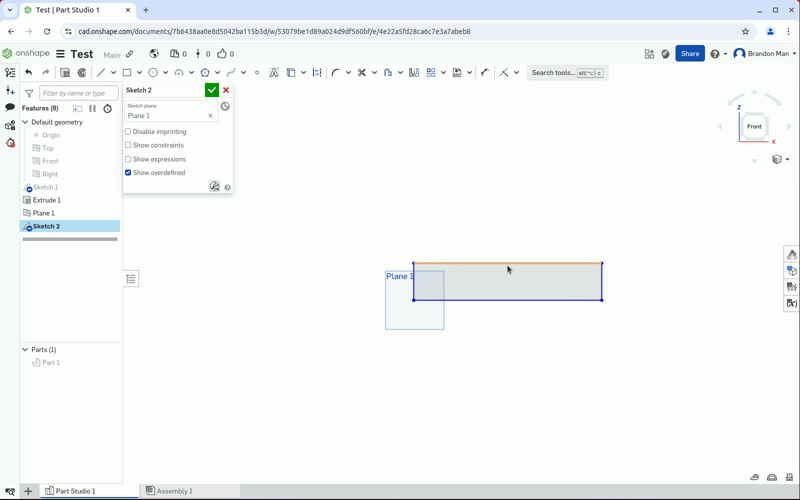
scroll(6)
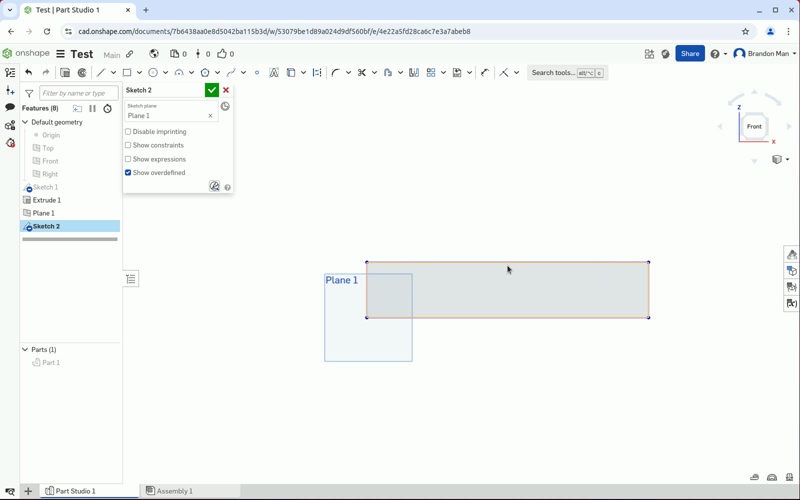
scroll(6)
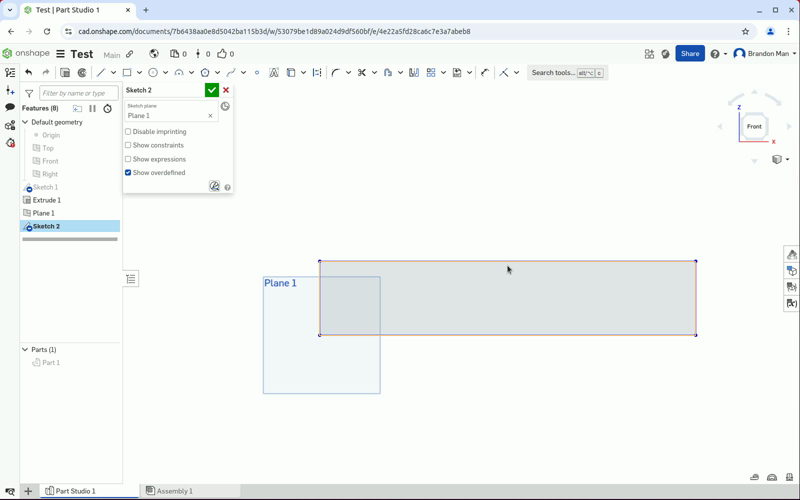
scroll(6)
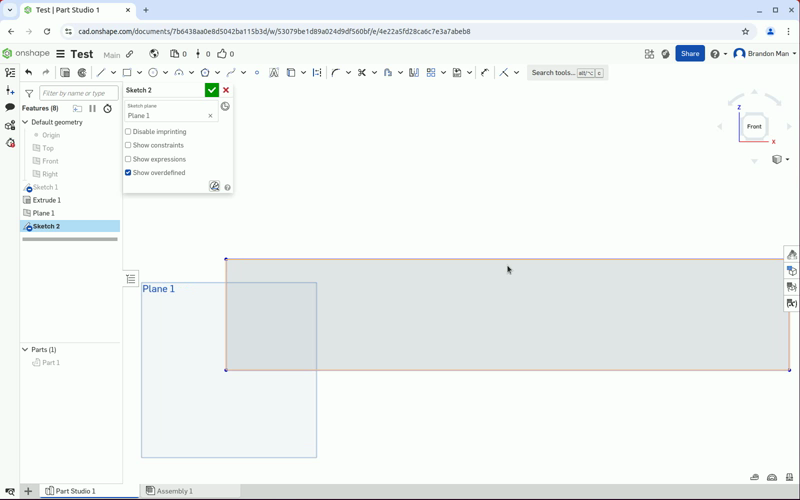
scroll(6)
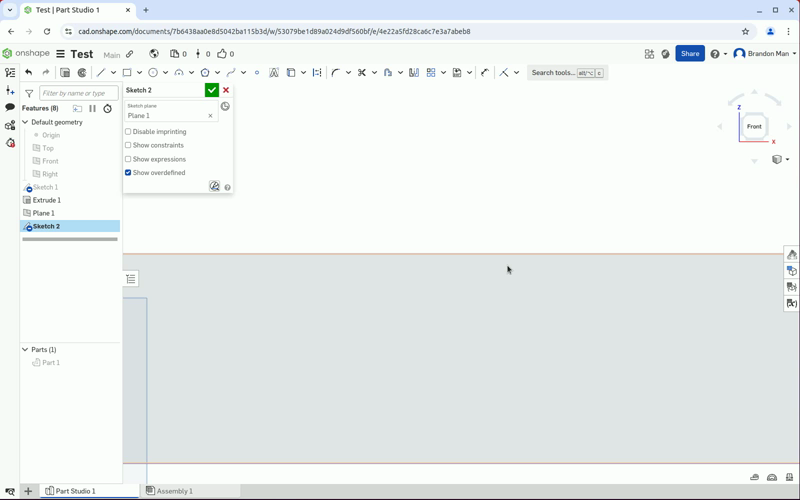
click(507, 265)
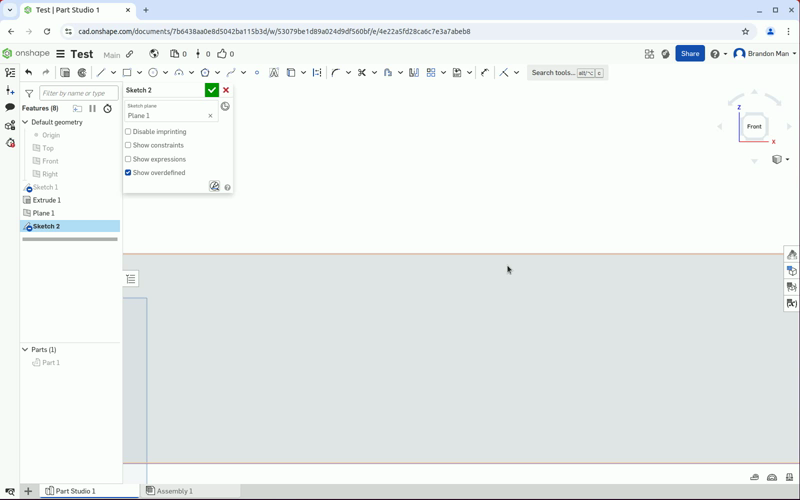
scroll(-6)
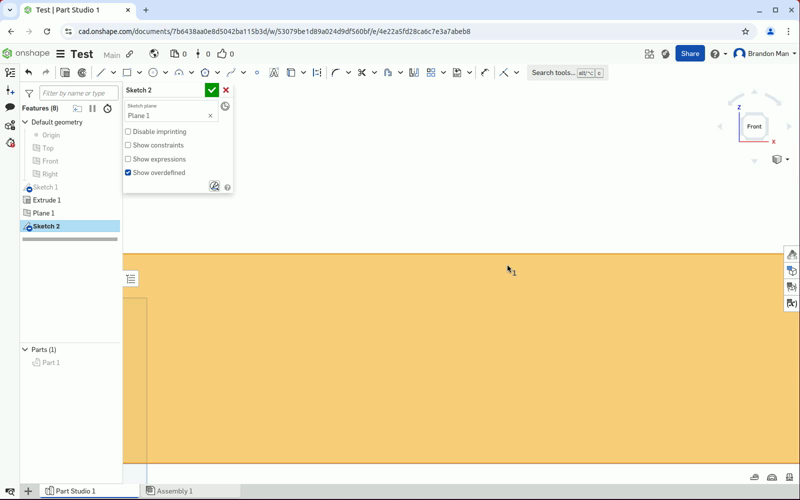
scroll(-6)
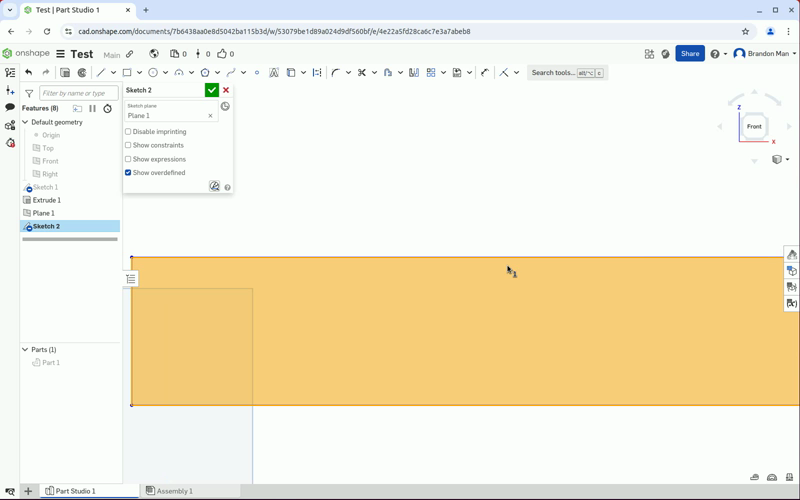
scroll(-6)
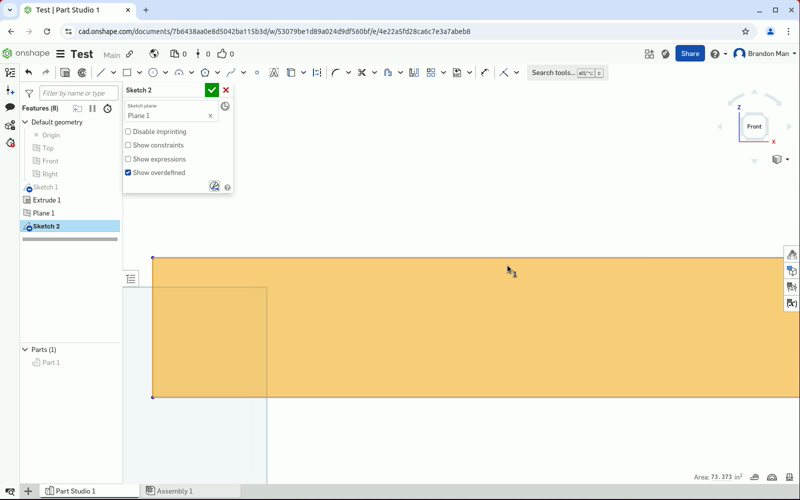
scroll(-6)
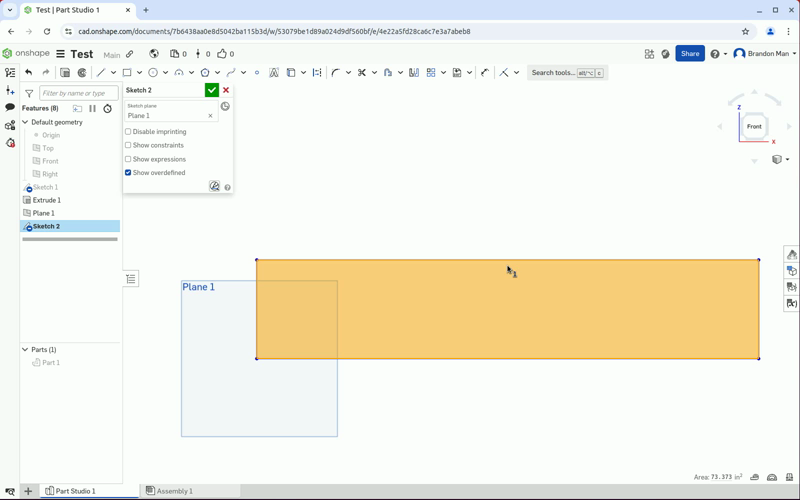
scroll(-6)
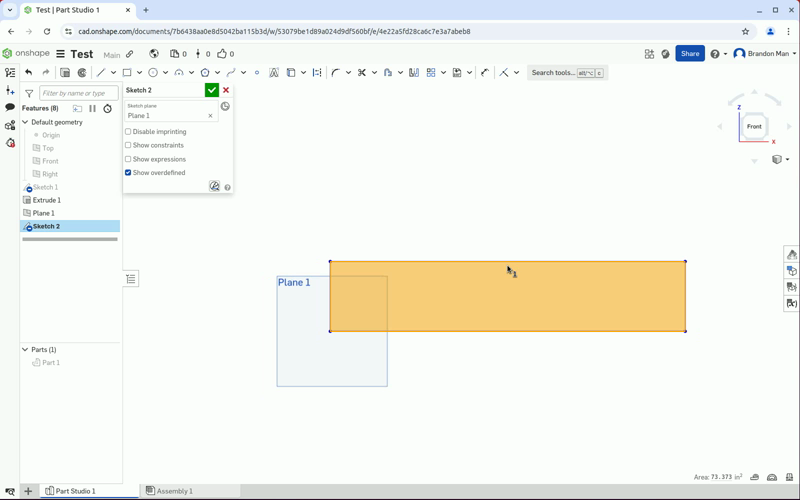
scroll(-6)
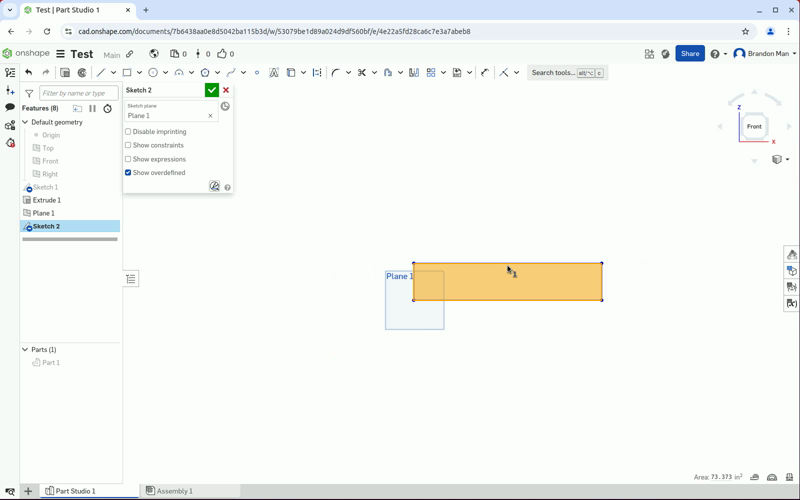
scroll(-6)
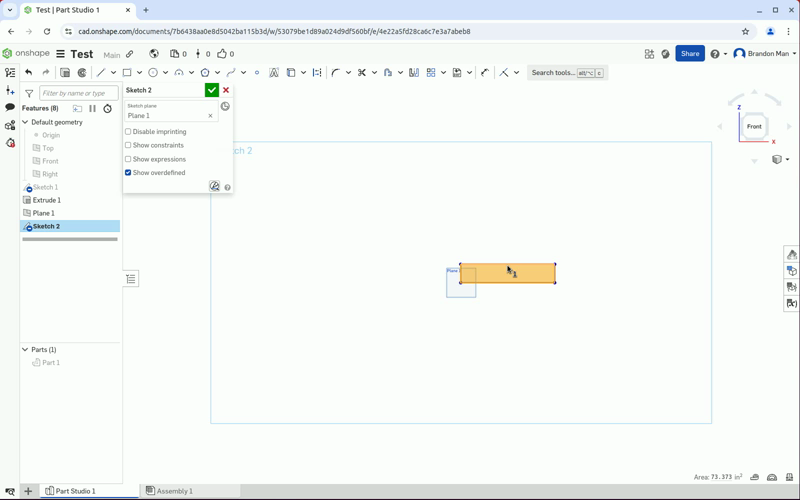
mouse_move(73, 352)
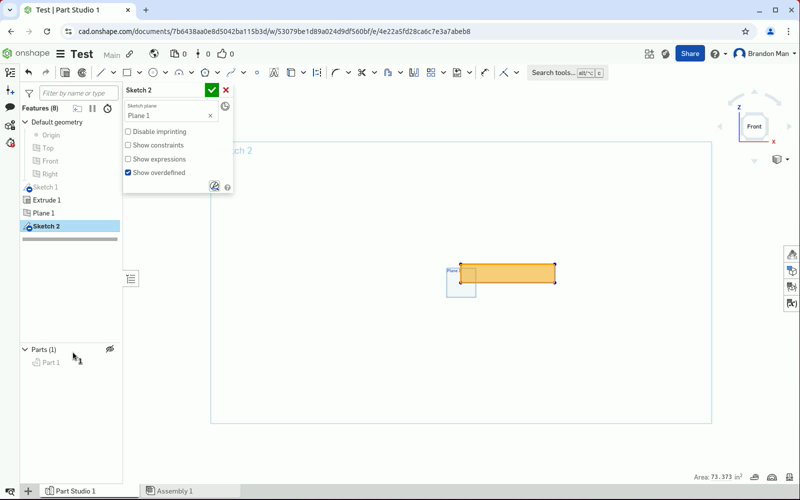
key(shift+y)
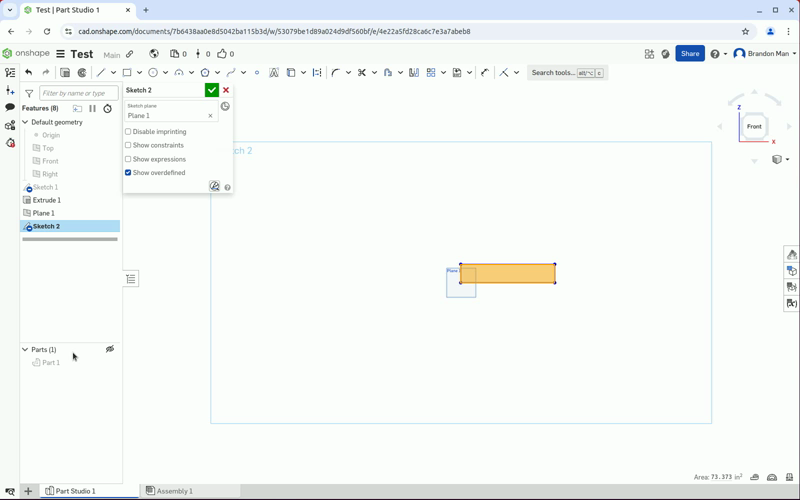
key(shift+e)
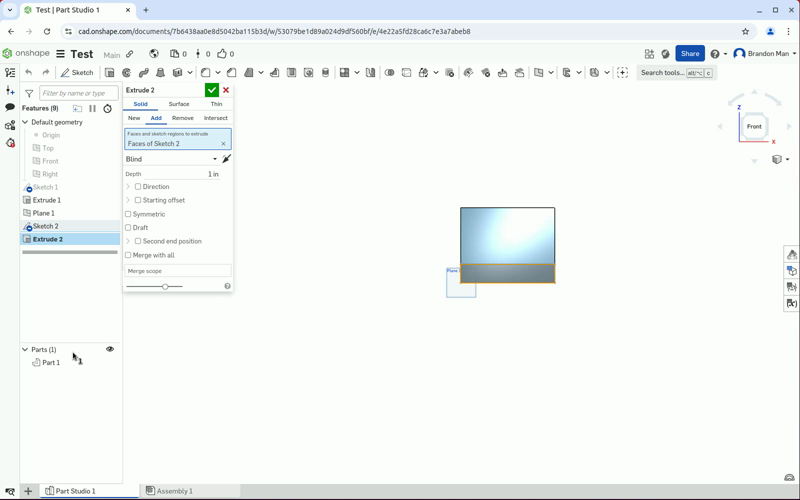
mouse_move(143, 106)
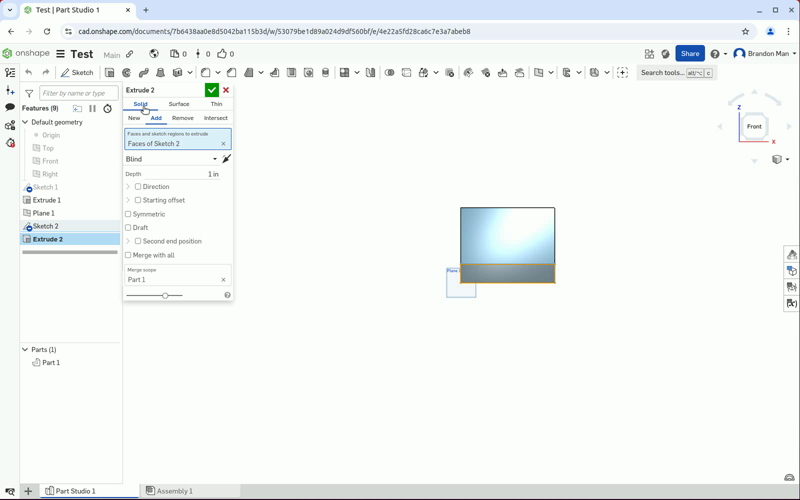
click(143, 106)
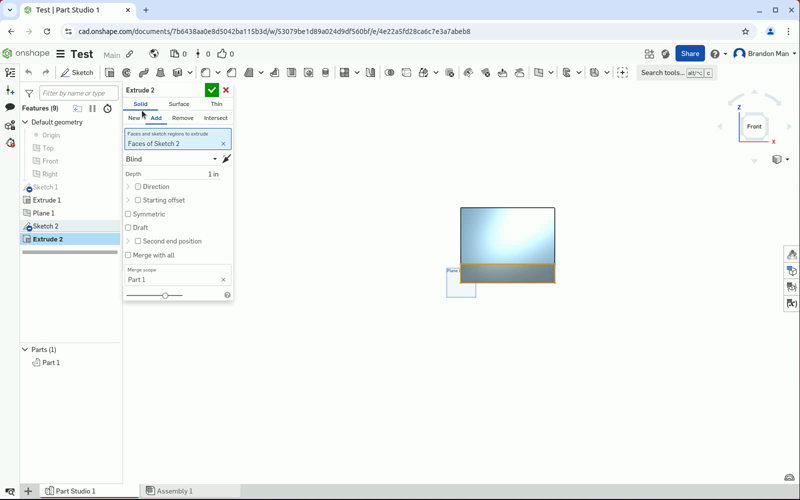
mouse_move(137, 120)
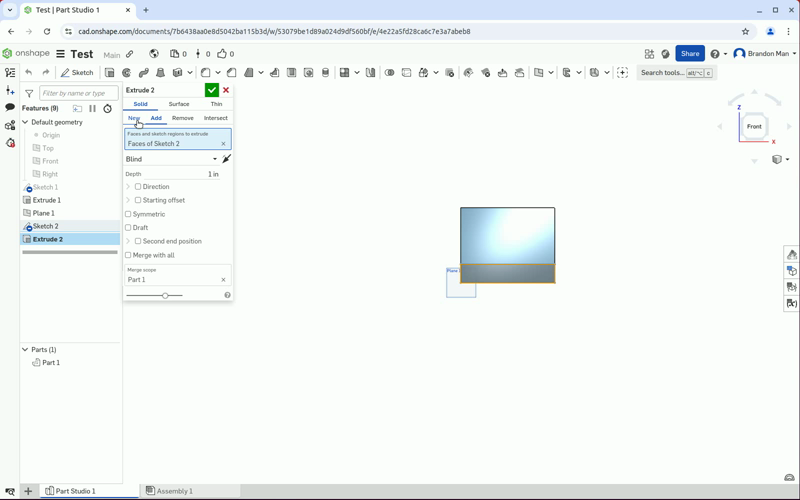
click(137, 120)
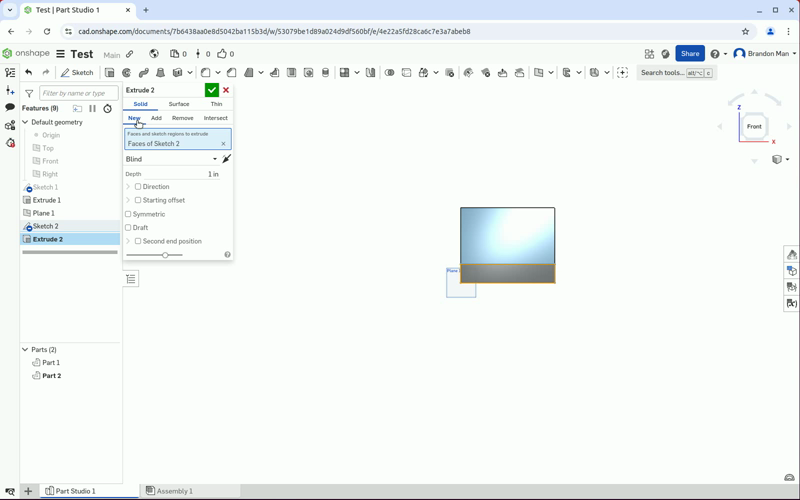
key(tab, 4)
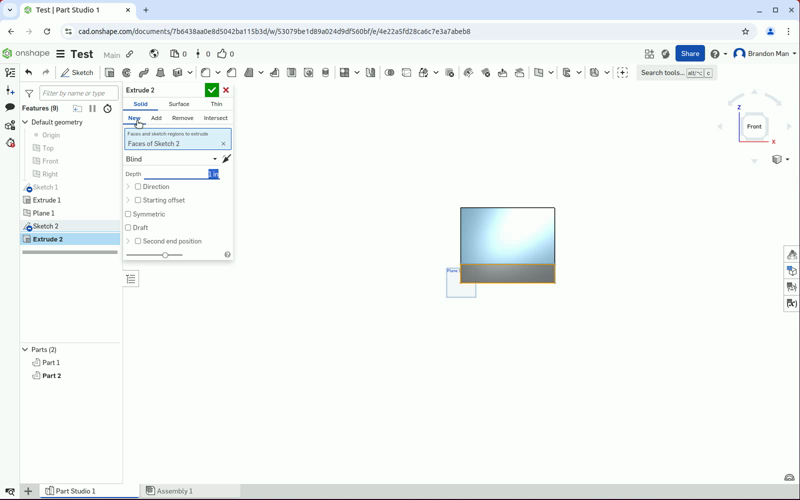
text(7.703)
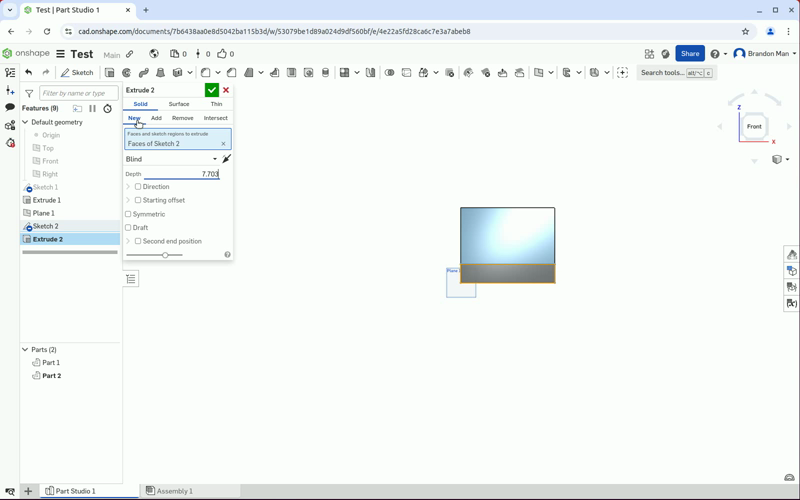
key(enter)
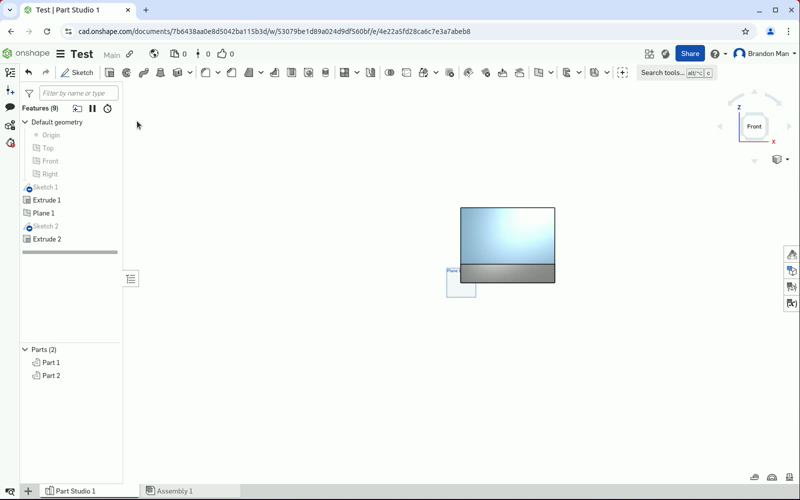
key(shift+h)
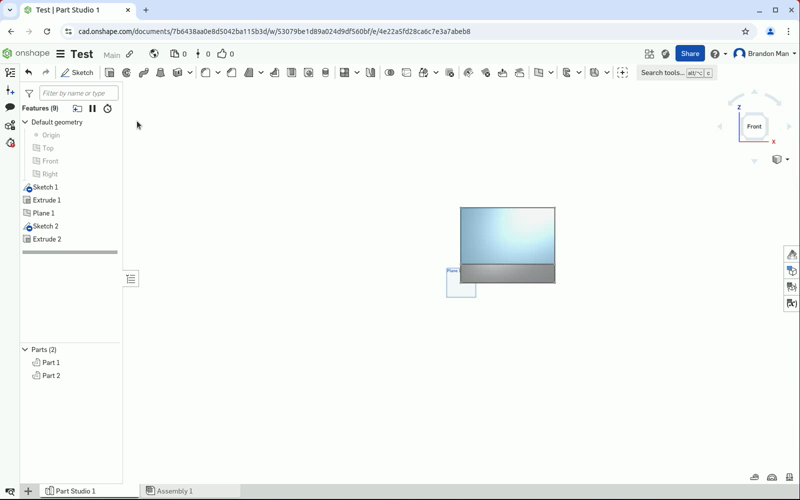
key(shift+h)
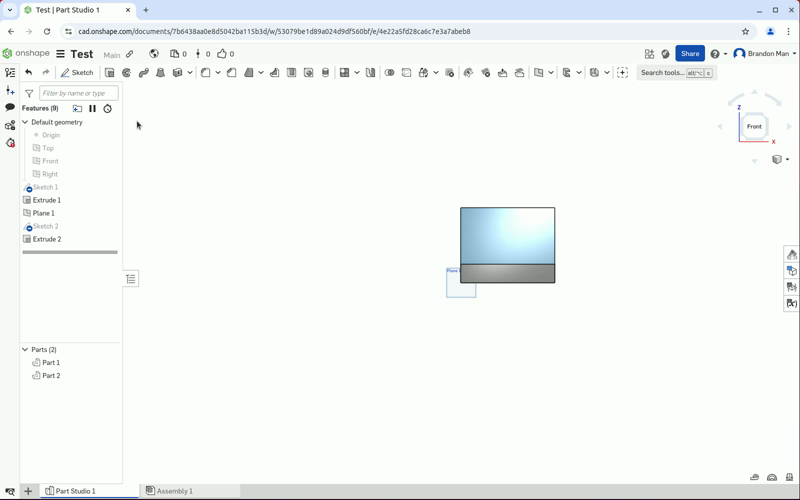
mouse_move(73, 189)
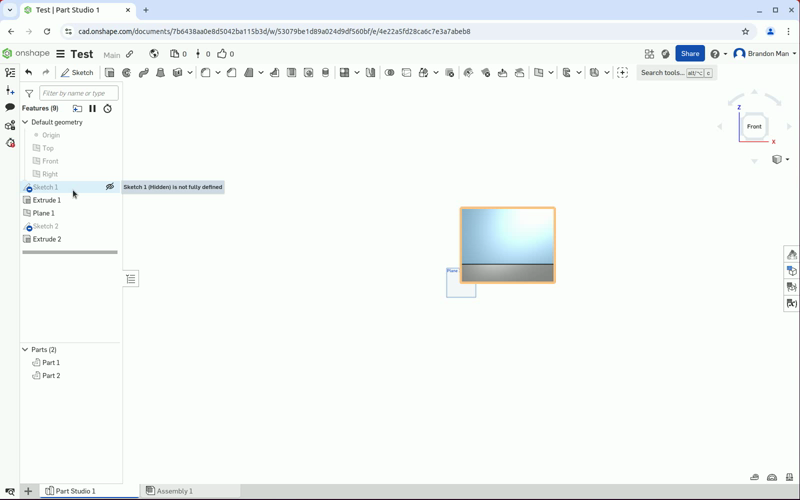
click(73, 189)
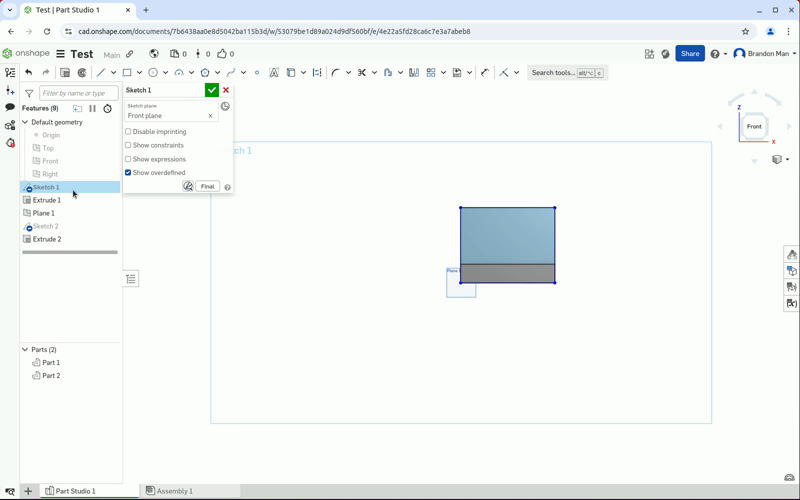
mouse_move(229, 92)
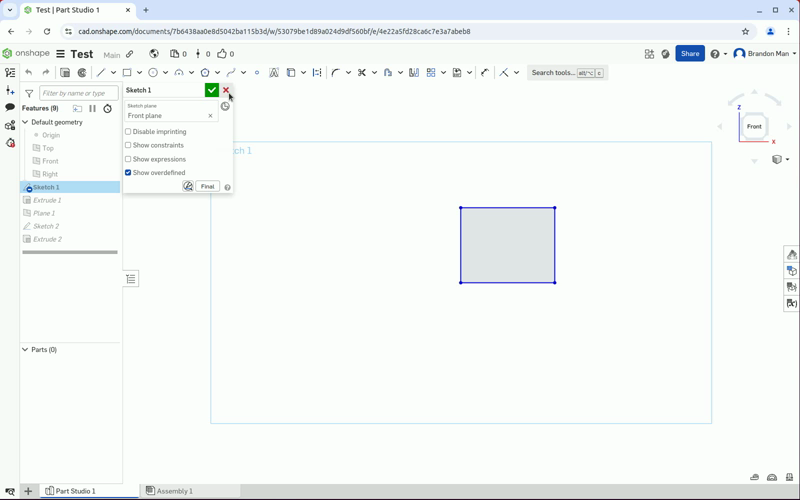
click(229, 92)
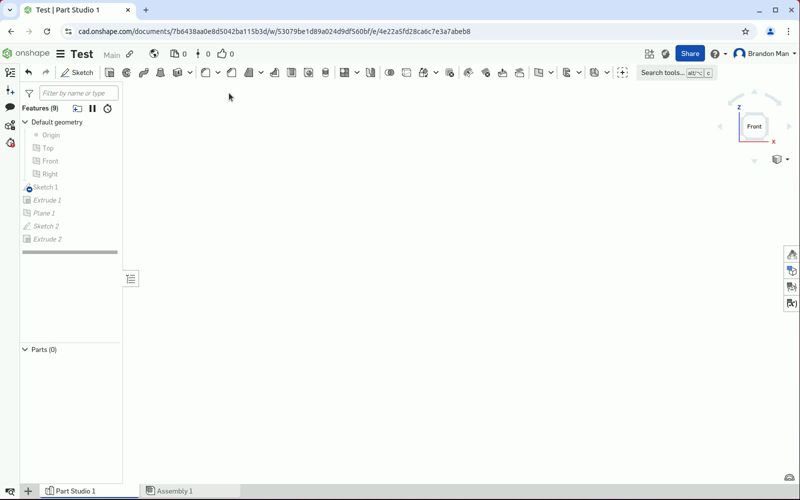
key(shift+s)
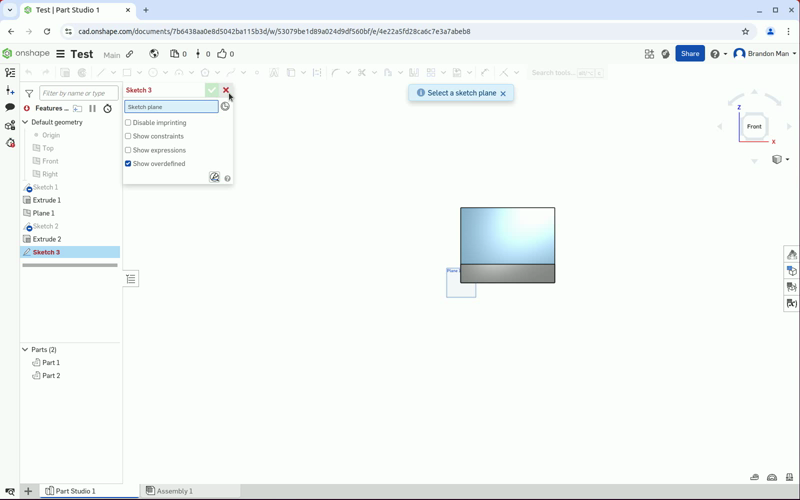
mouse_move(73, 215)
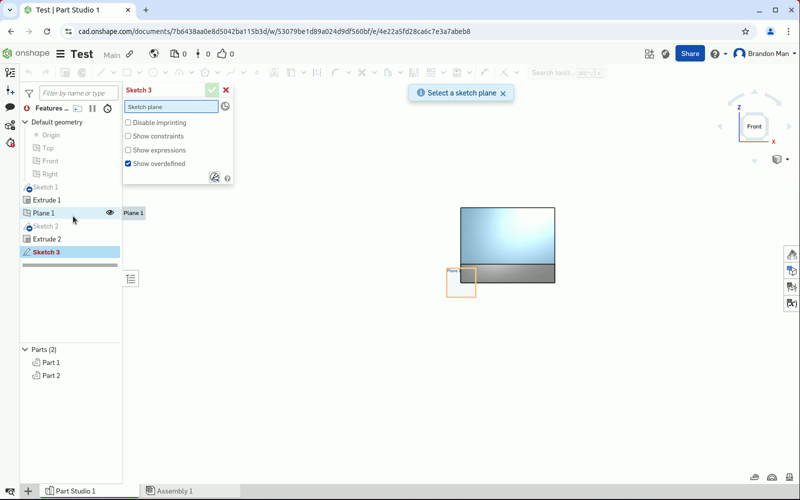
click(73, 215)
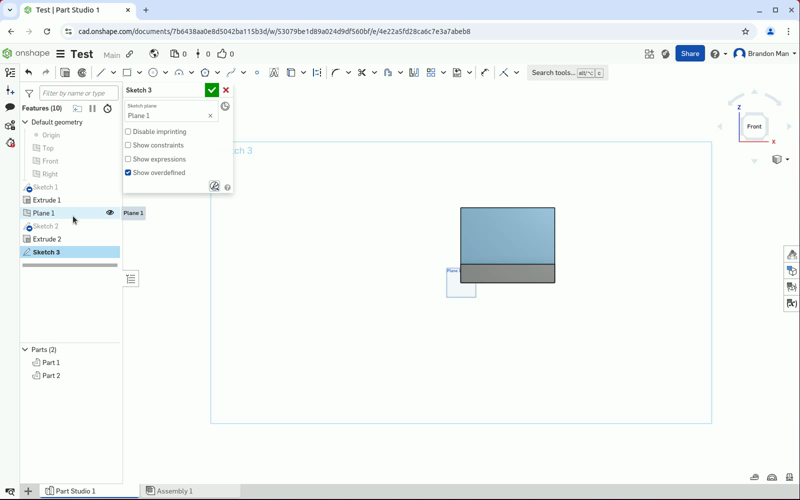
mouse_move(73, 352)
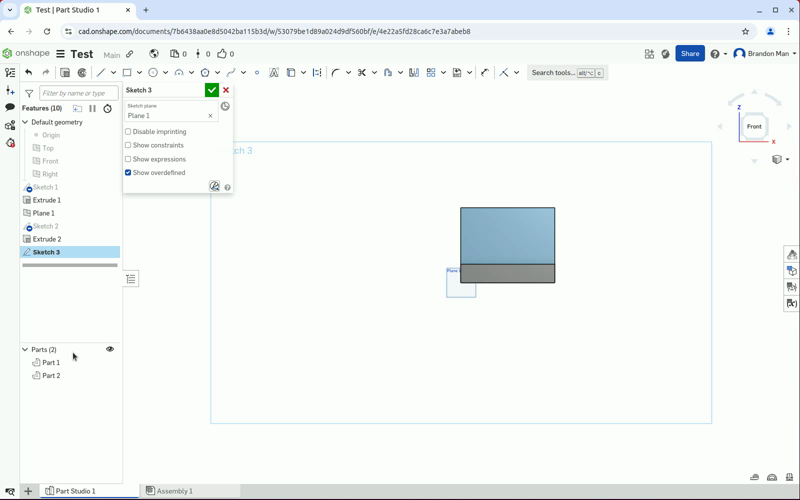
key(y)
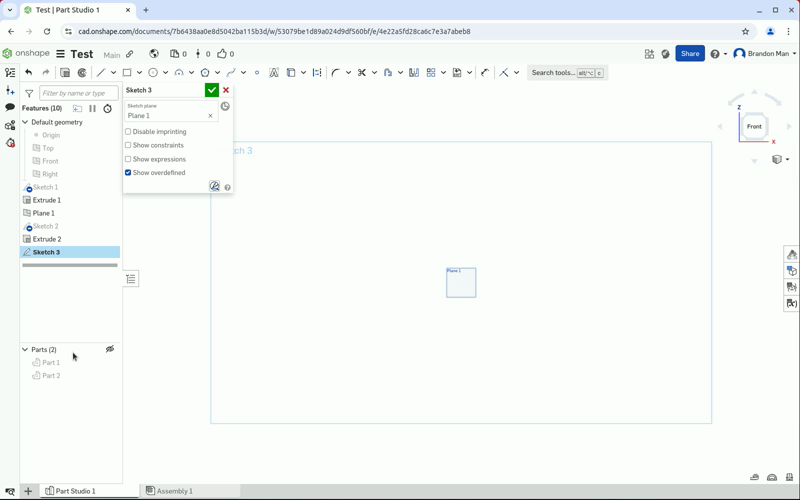
key(l)
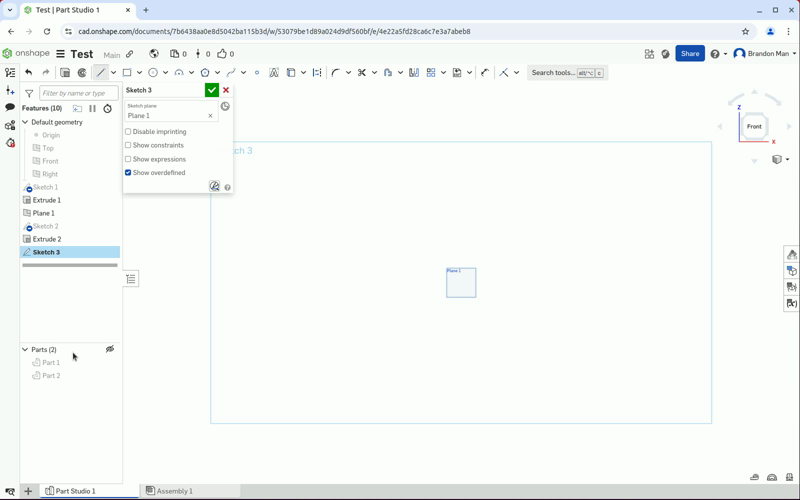
key_down(shift)
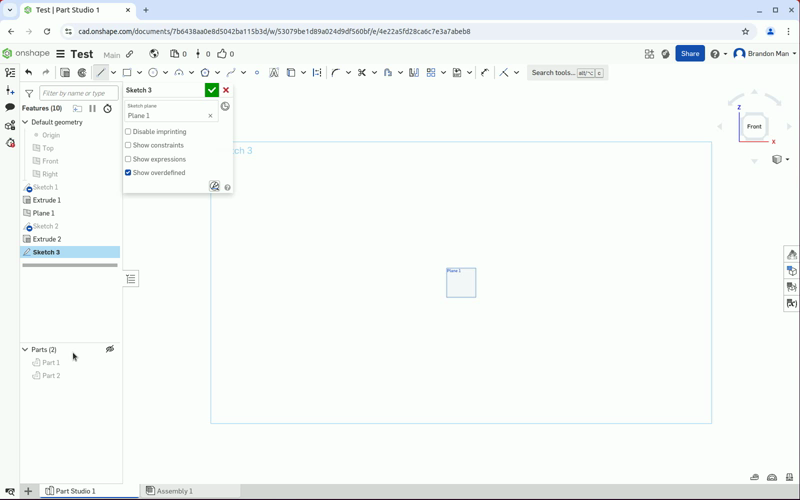
mouse_move(554, 282)
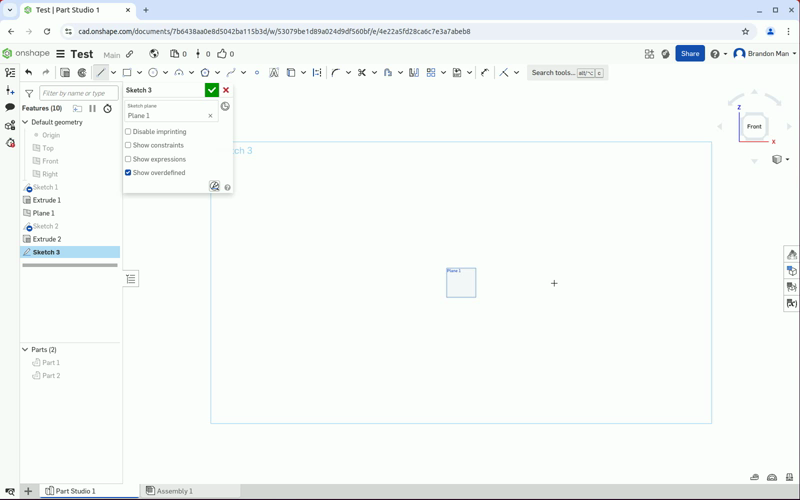
click(554, 282)
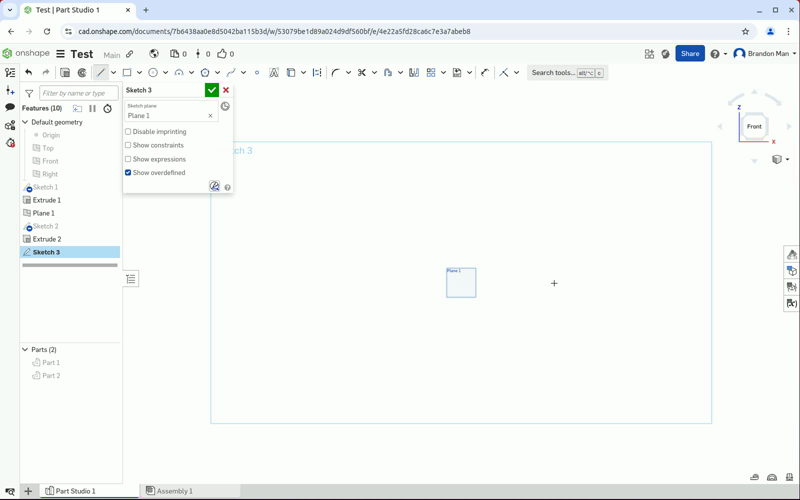
key_up(shift)
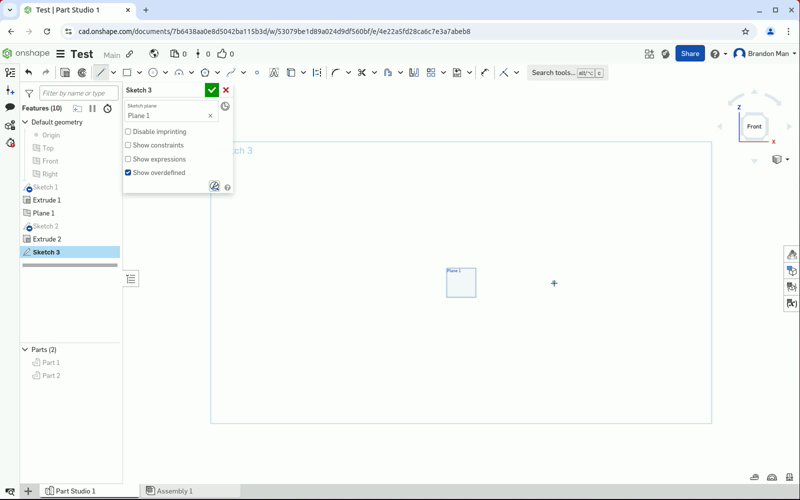
key_down(shift)
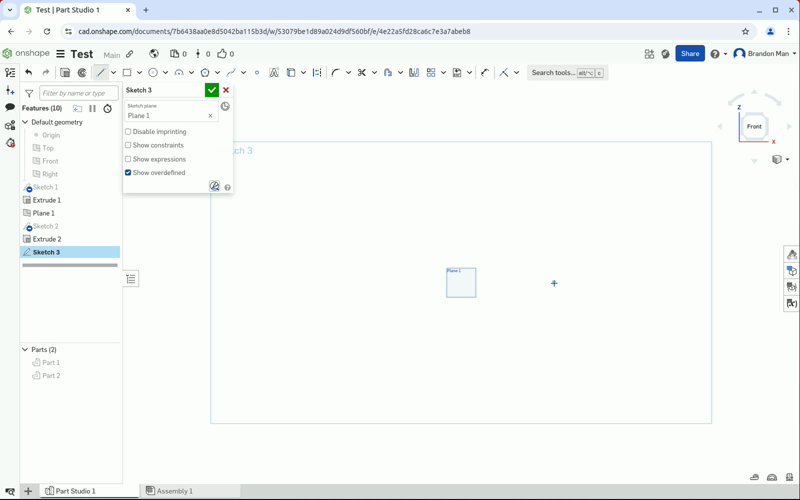
mouse_move(584, 282)
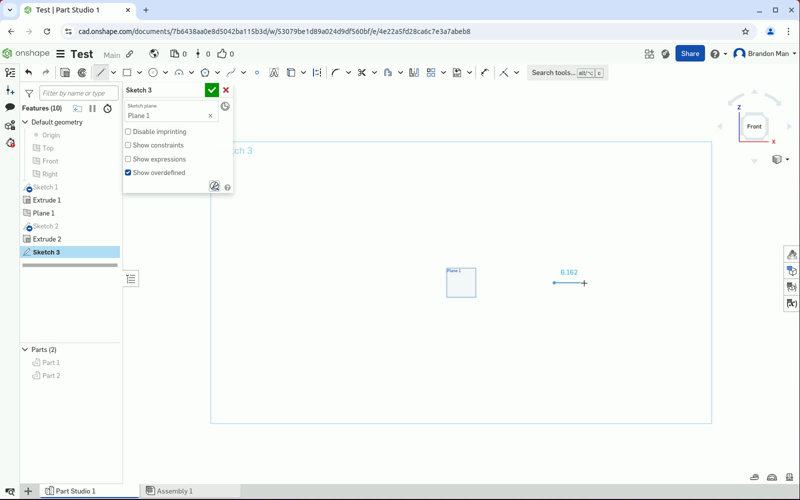
mouse_move(574, 282)
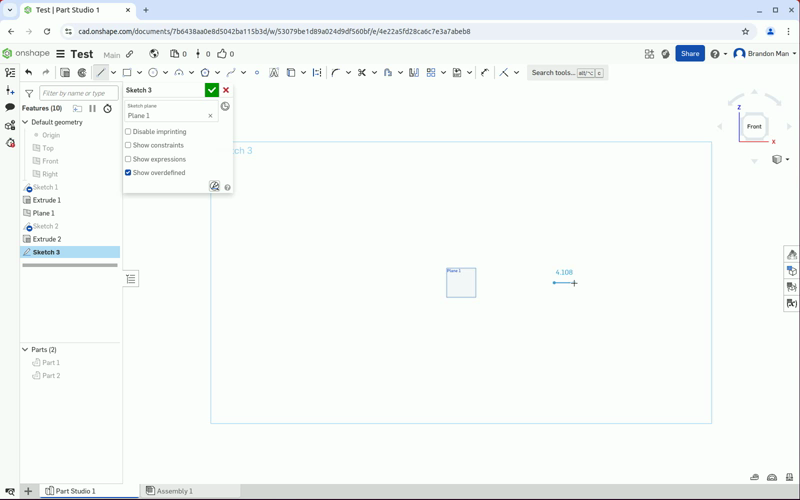
click(574, 282)
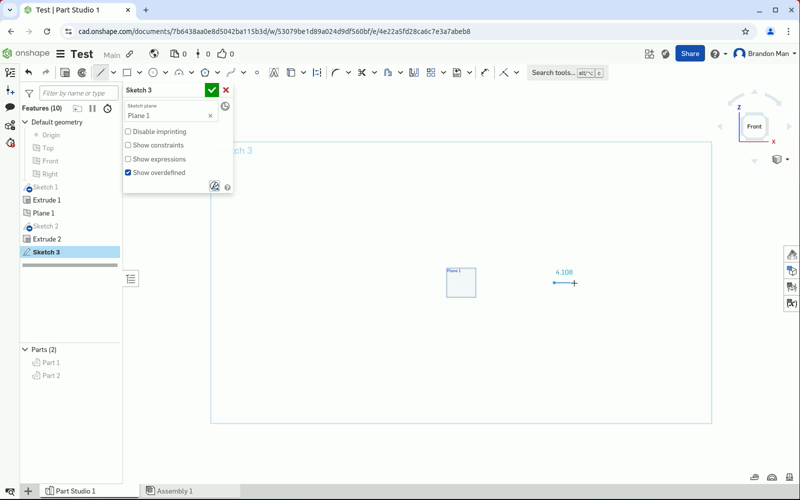
key_up(shift)
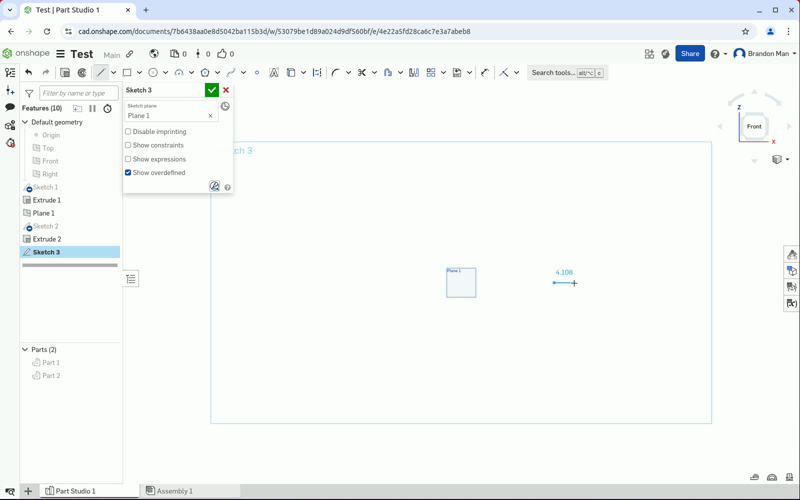
key_down(shift)
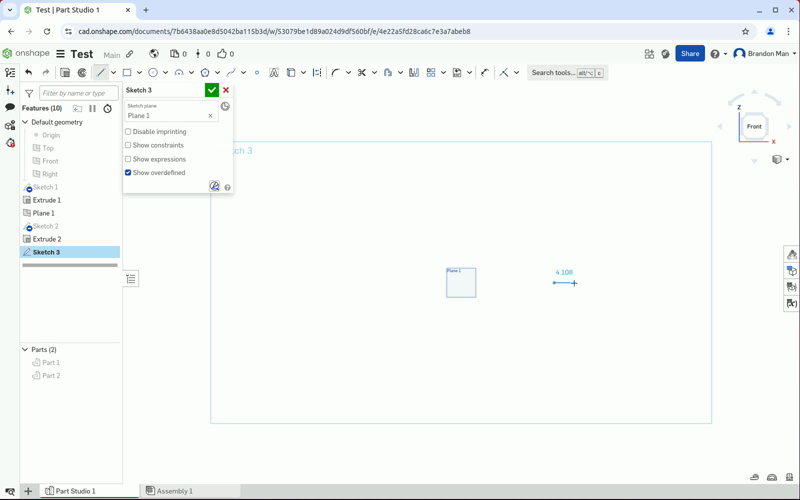
mouse_move(589, 282)
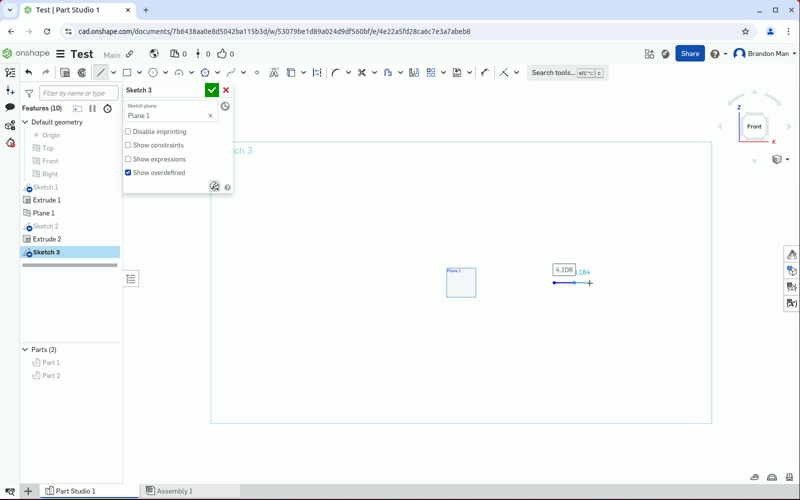
mouse_move(574, 263)
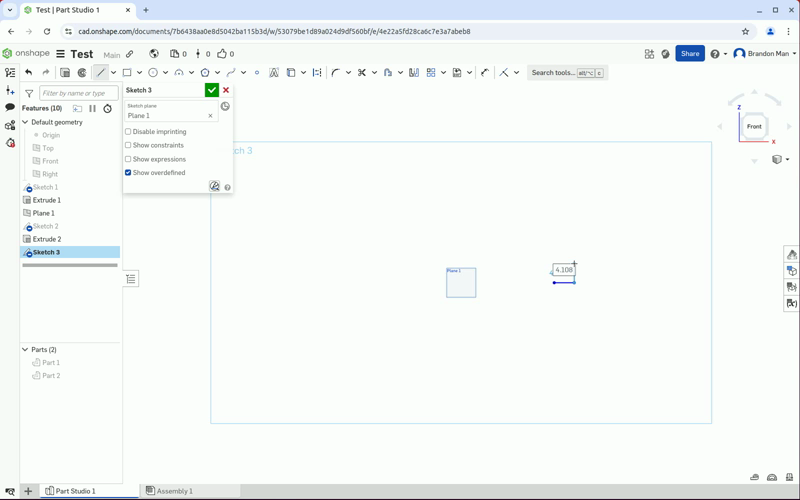
click(574, 263)
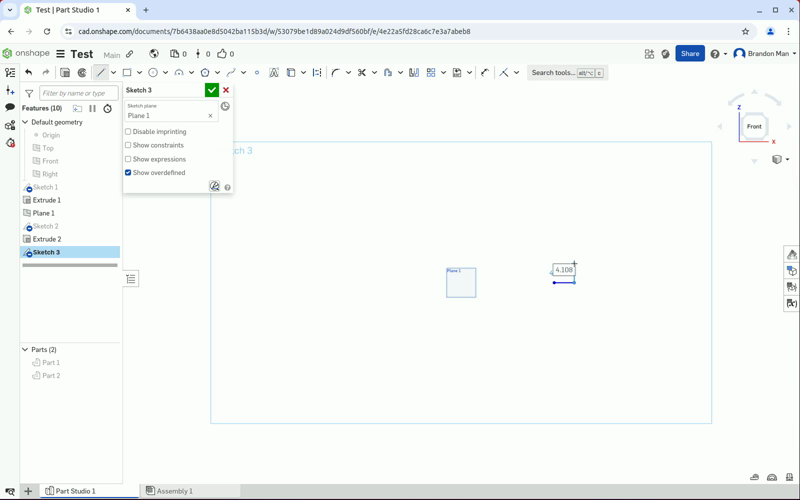
key_up(shift)
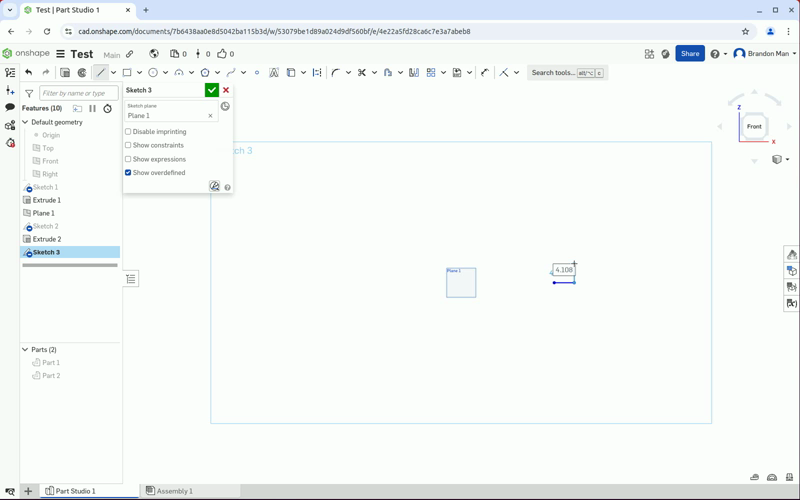
key_down(shift)
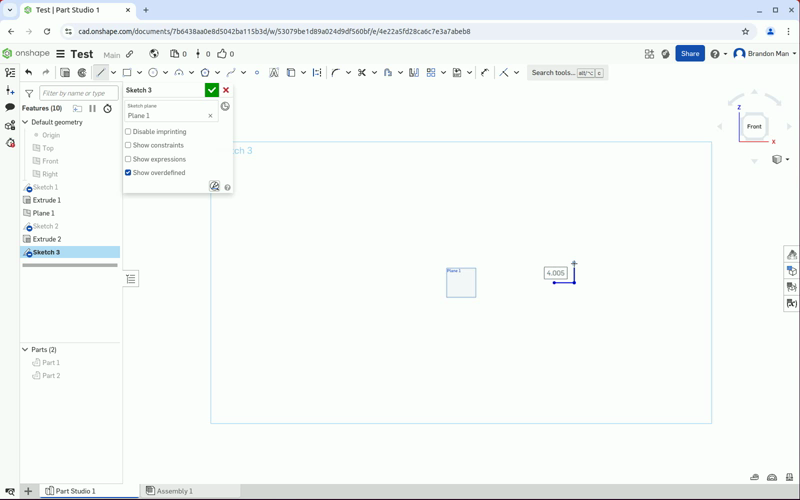
mouse_move(589, 263)
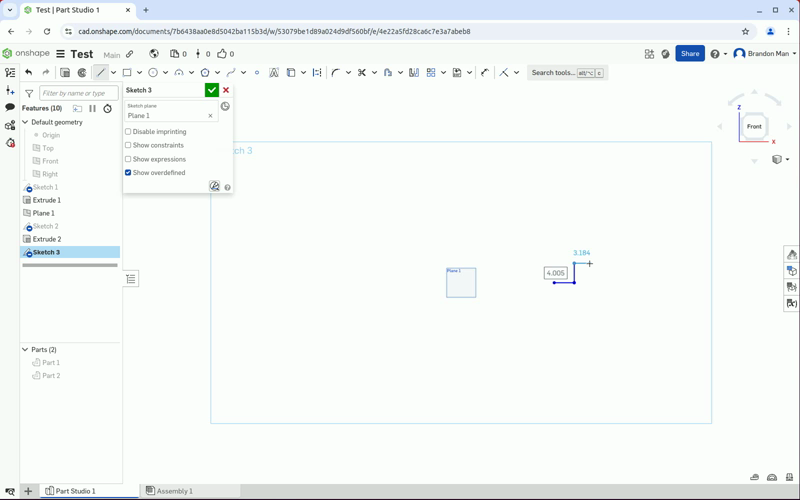
mouse_move(554, 263)
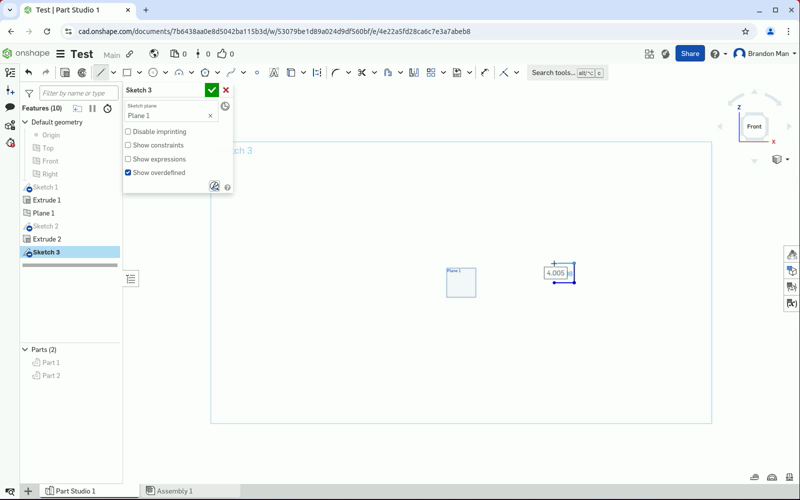
click(554, 263)
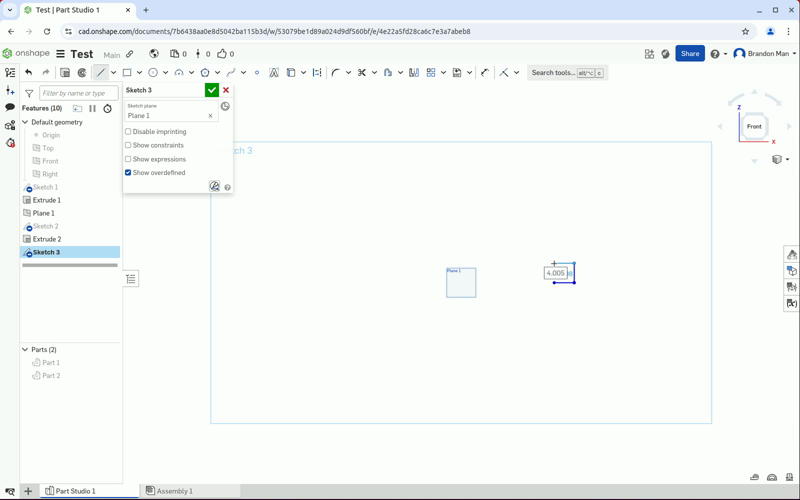
key_up(shift)
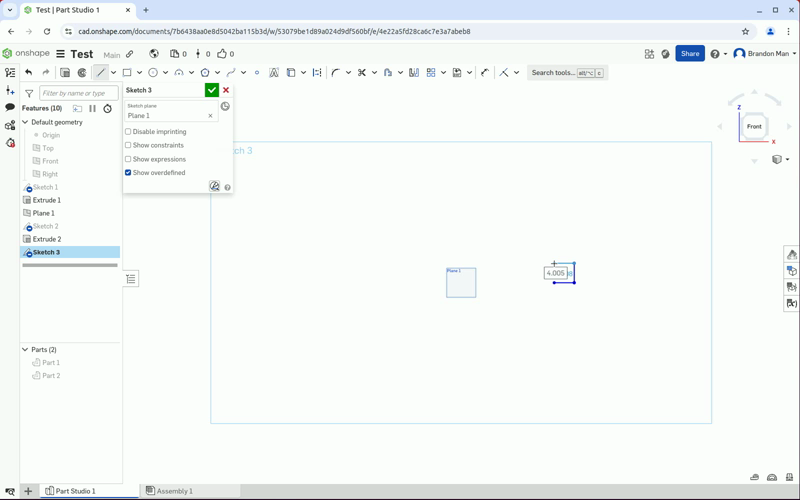
mouse_move(584, 263)
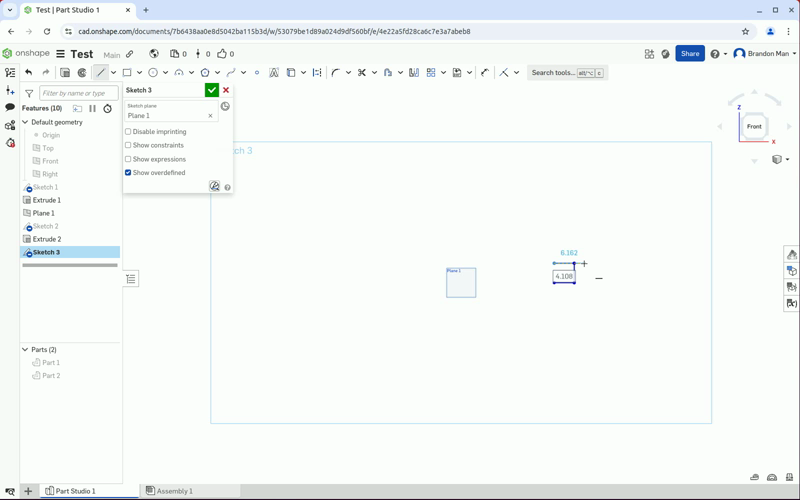
key_down(shift)
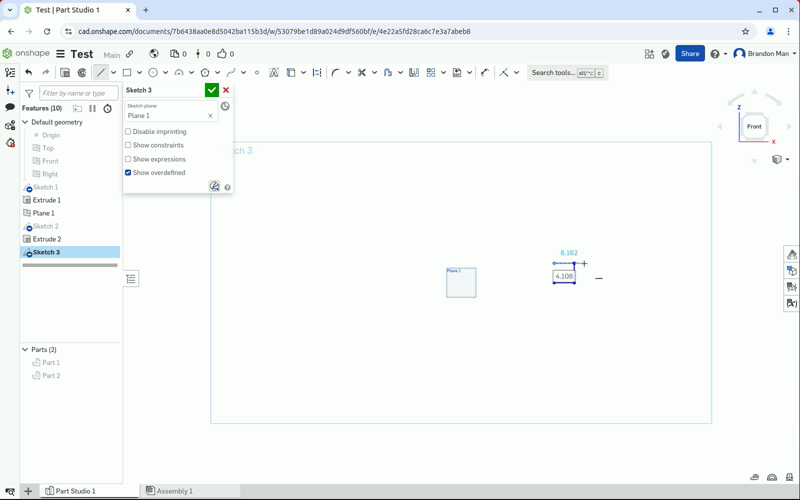
mouse_move(554, 282)
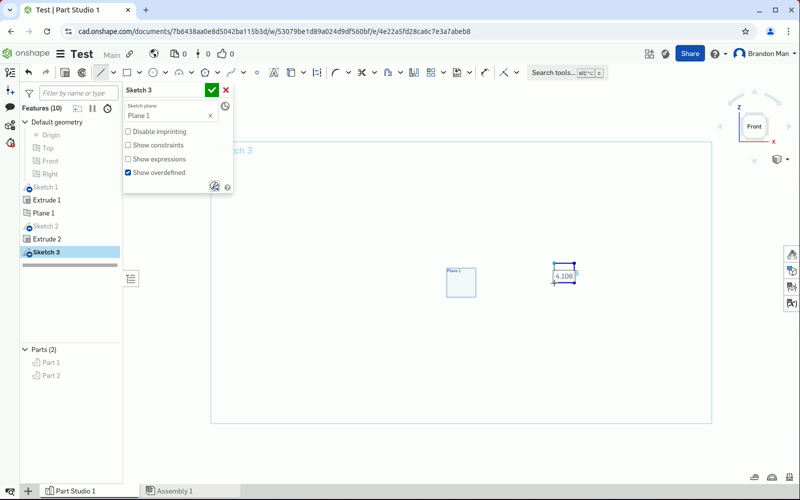
key_up(shift)
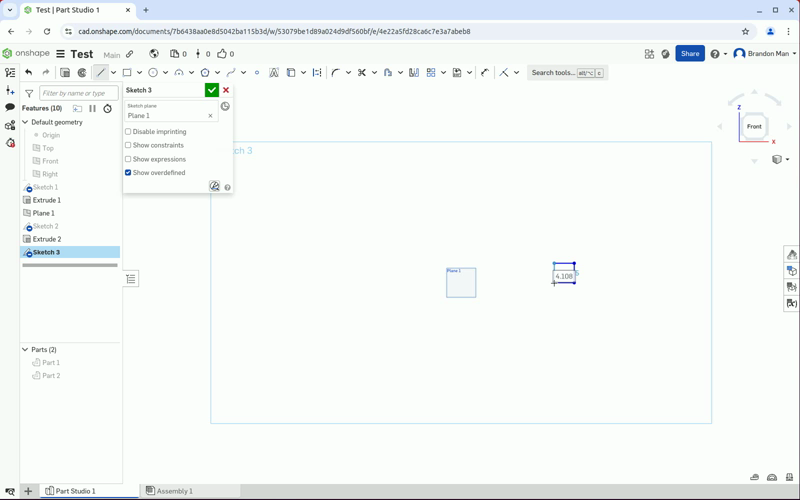
click(554, 282)
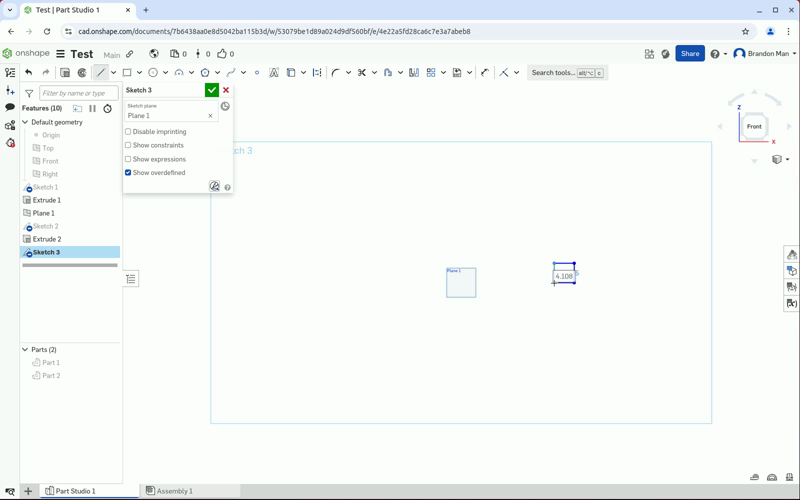
key(esc)
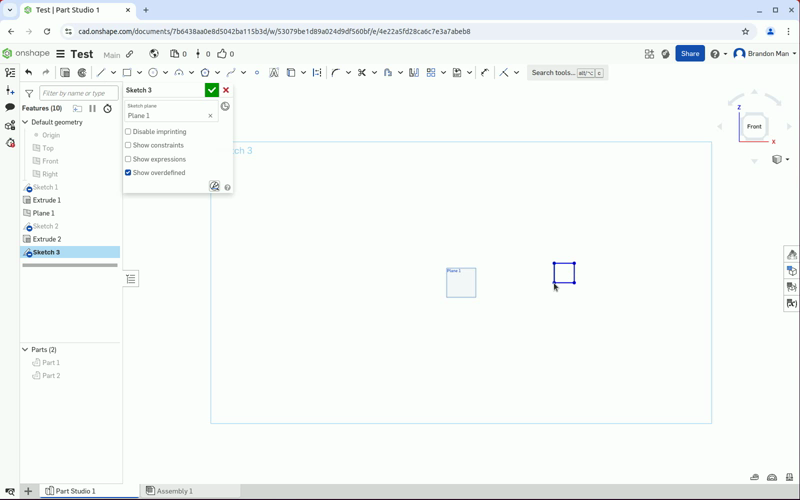
mouse_move(555, 276)
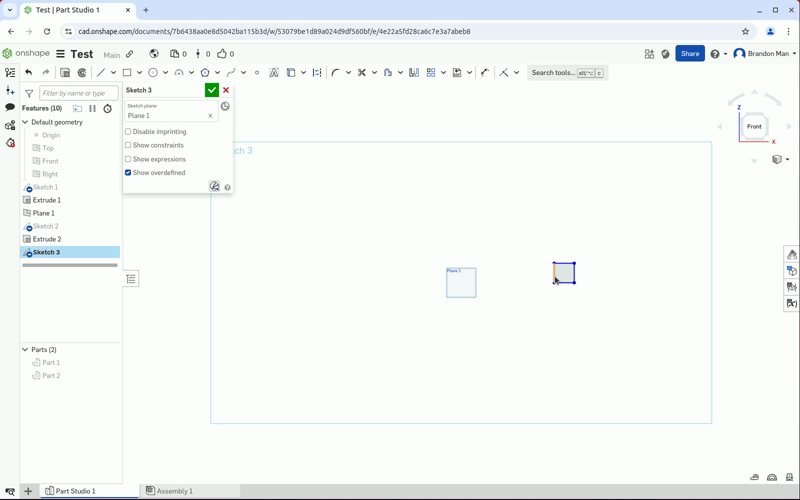
scroll(6)
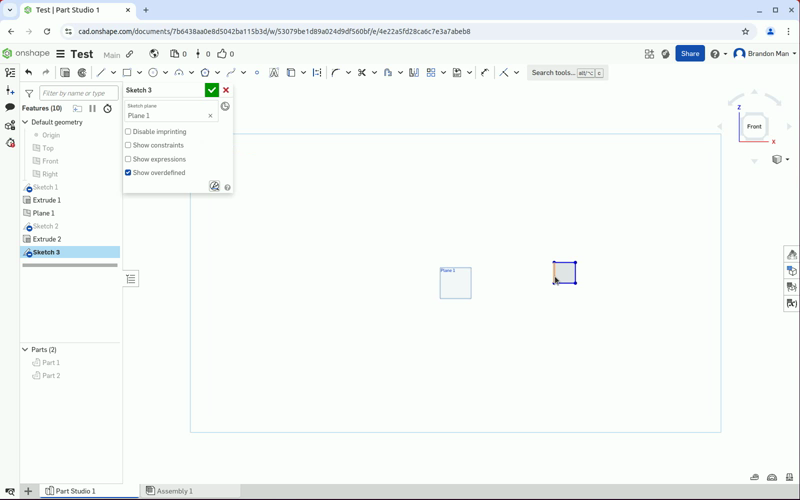
scroll(6)
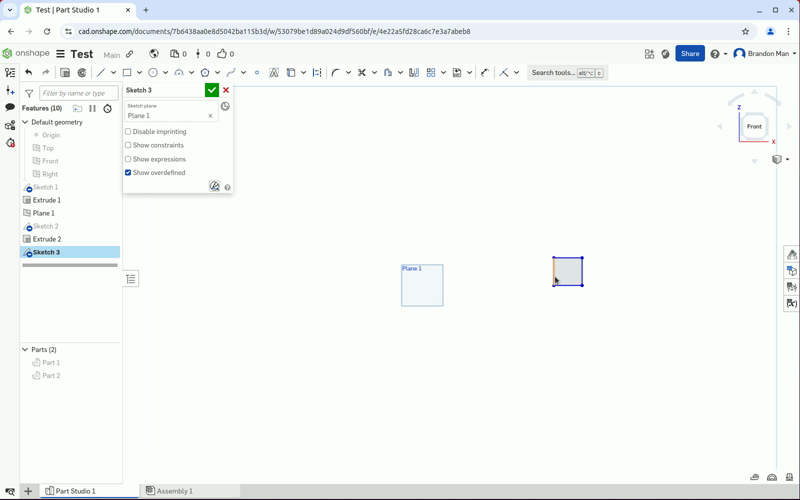
scroll(6)
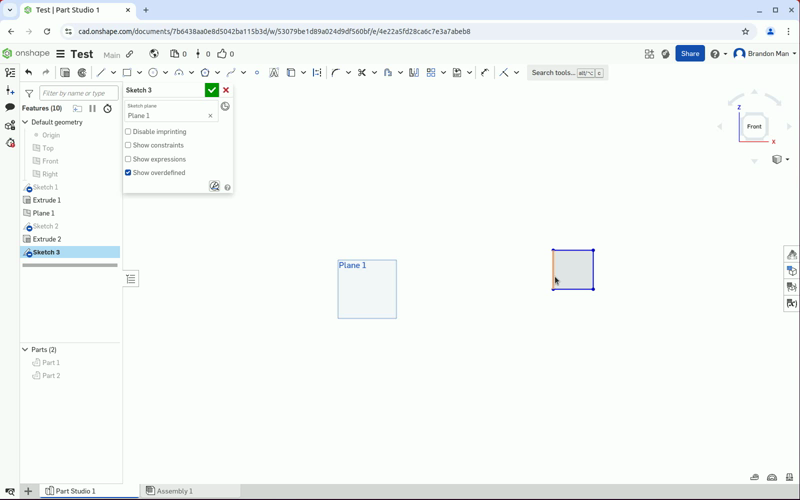
scroll(6)
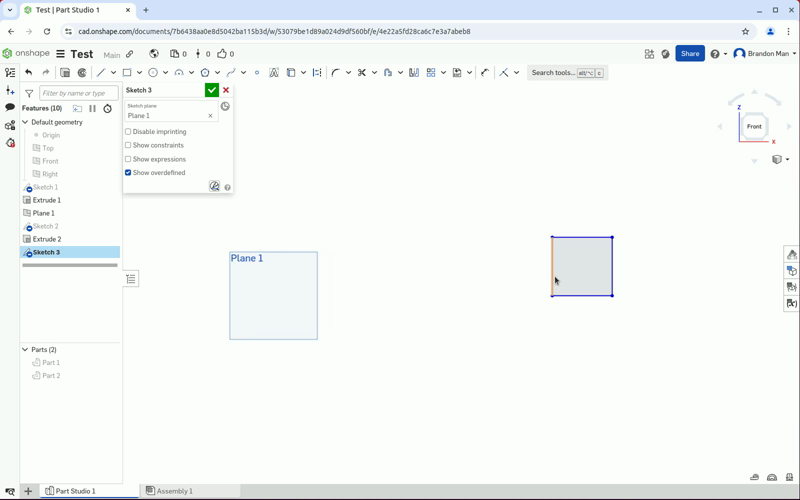
scroll(6)
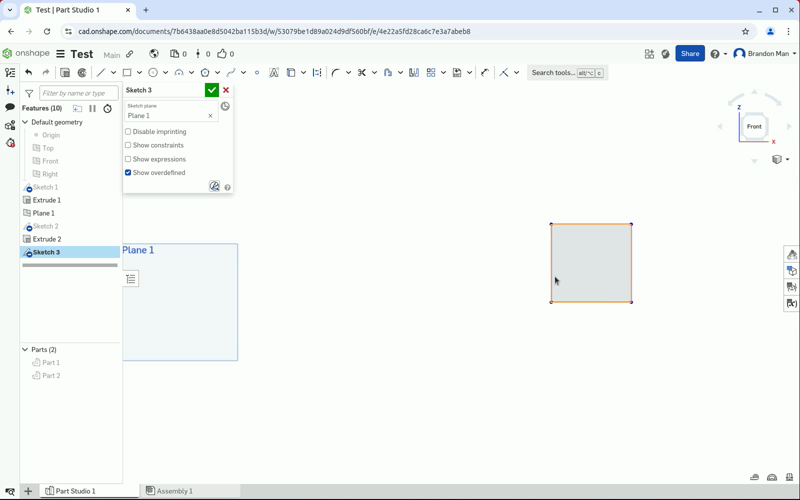
scroll(6)
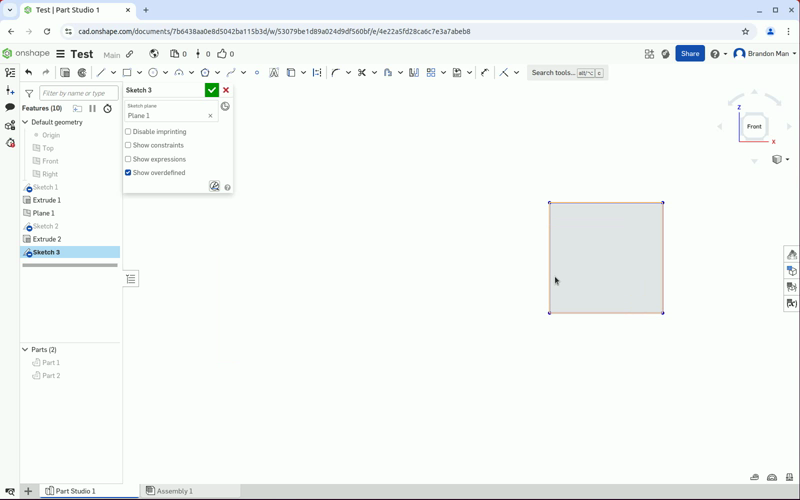
scroll(6)
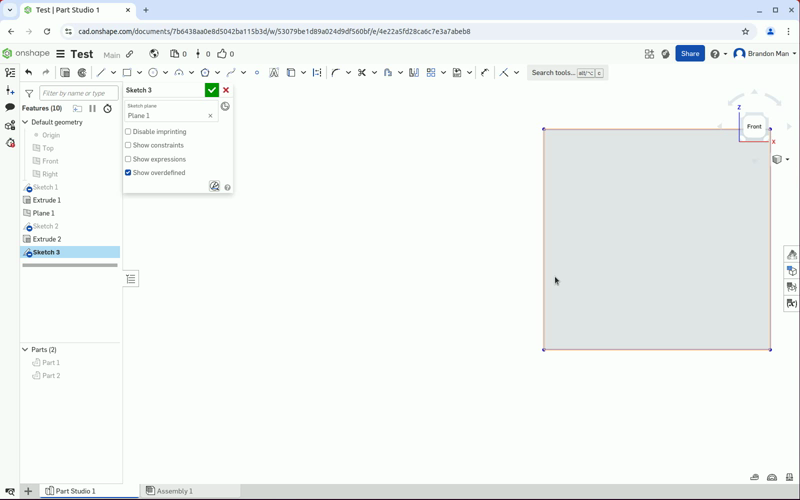
click(555, 276)
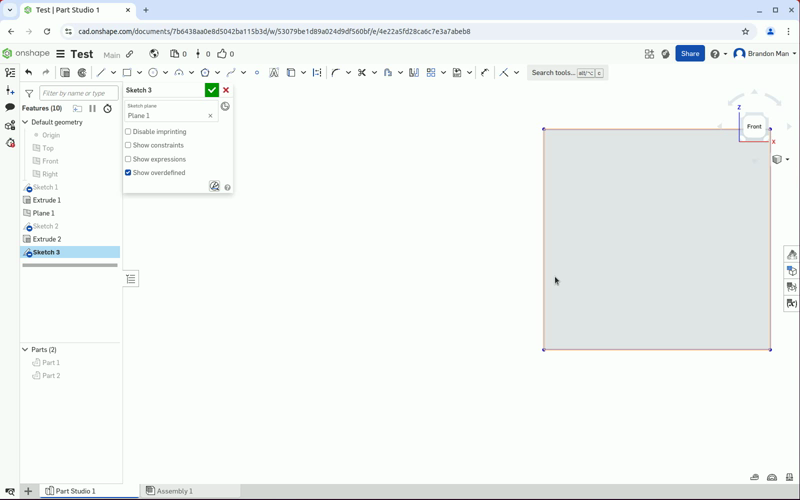
scroll(-6)
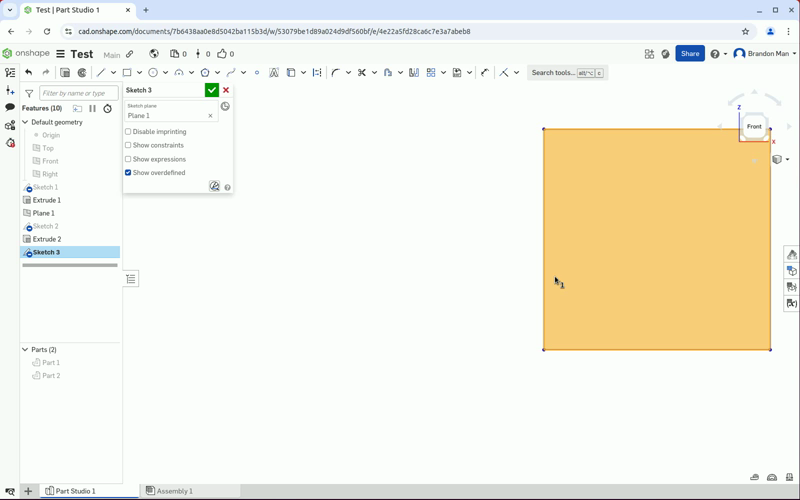
scroll(-6)
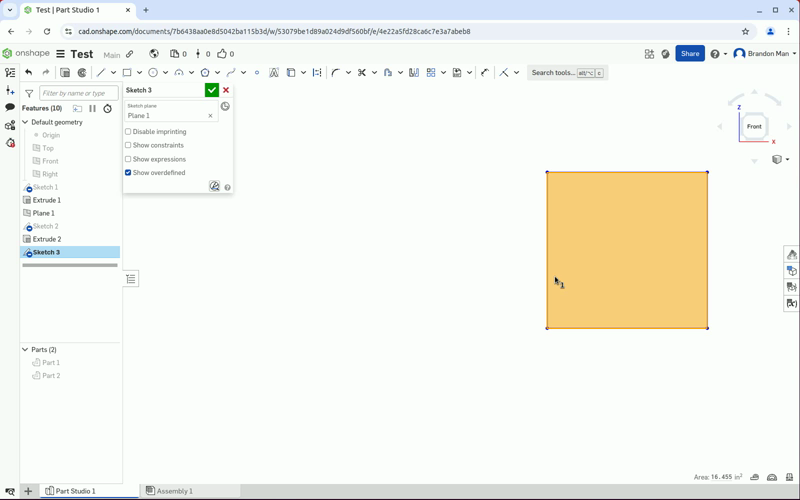
scroll(-6)
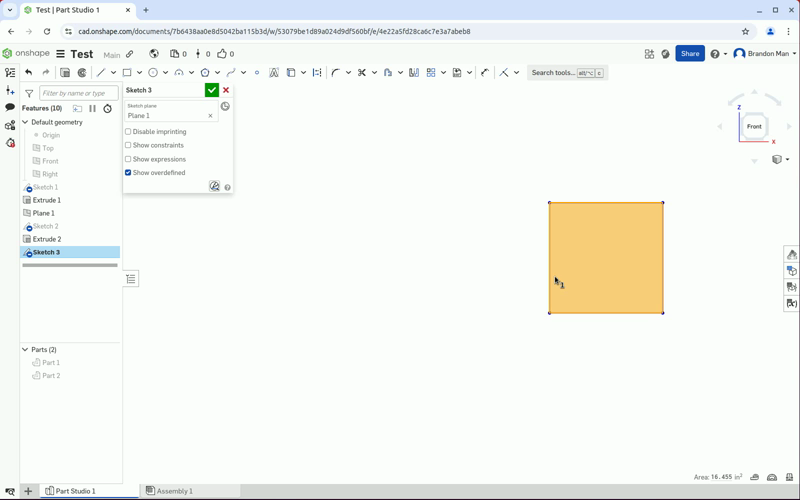
scroll(-6)
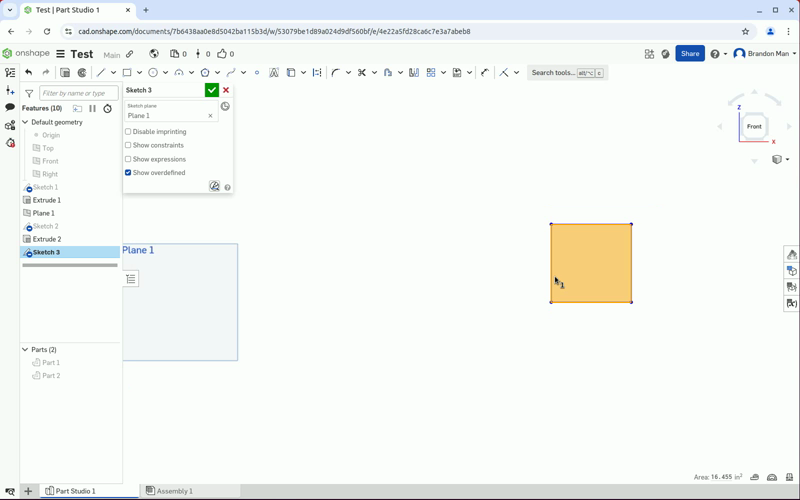
scroll(-6)
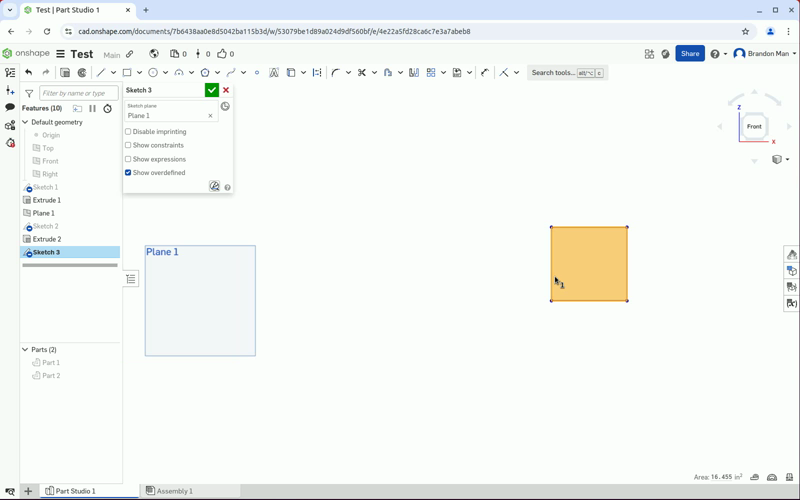
scroll(-6)
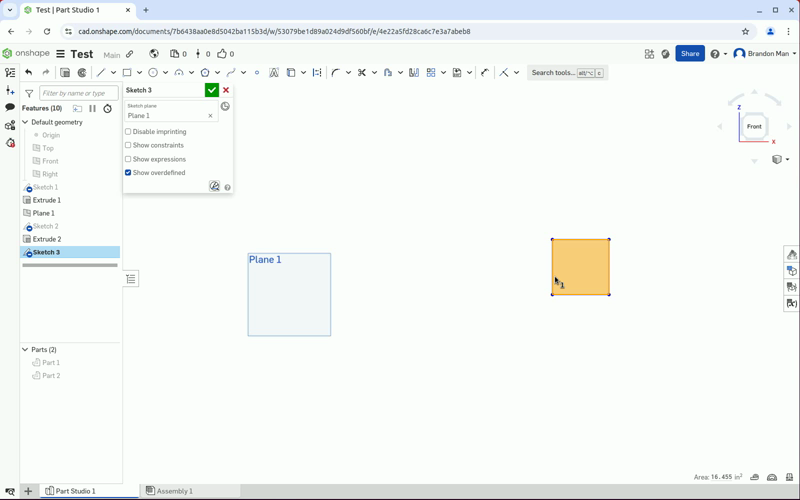
scroll(-6)
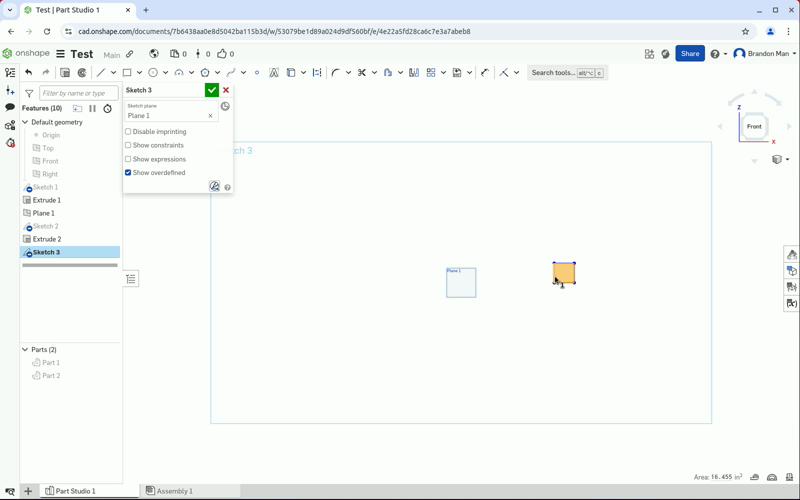
mouse_move(73, 352)
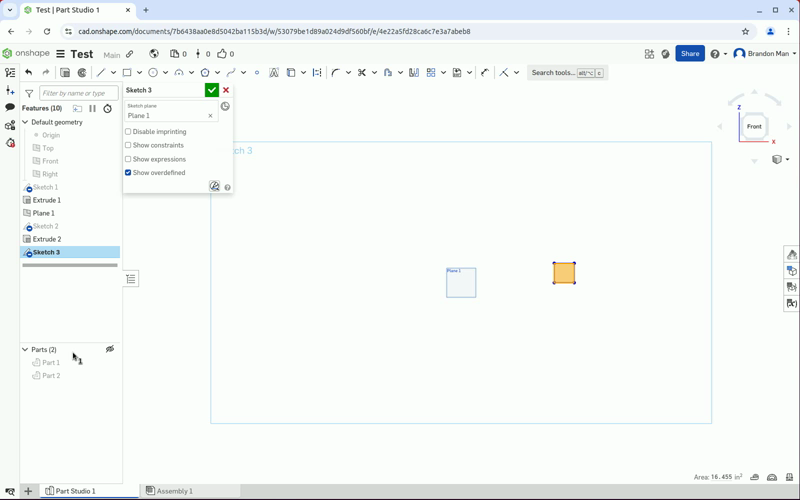
key(shift+y)
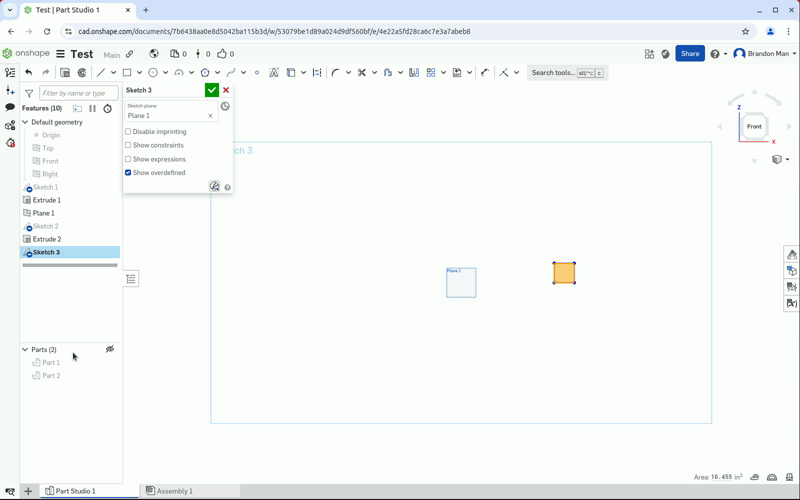
key(shift+e)
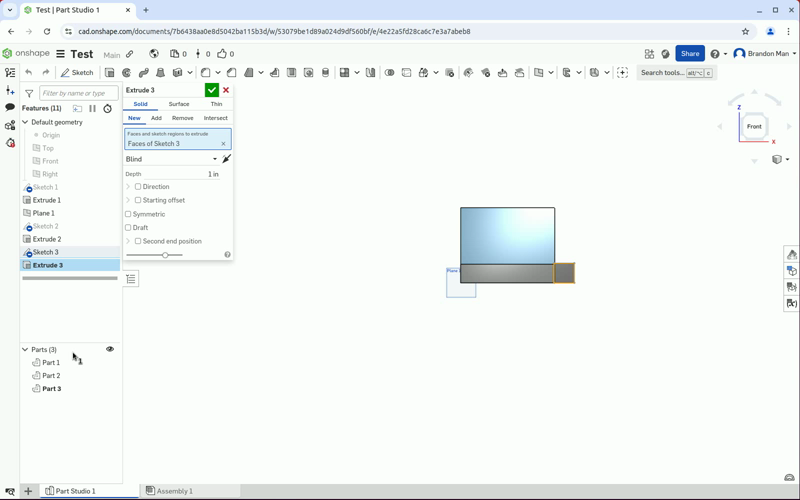
mouse_move(143, 106)
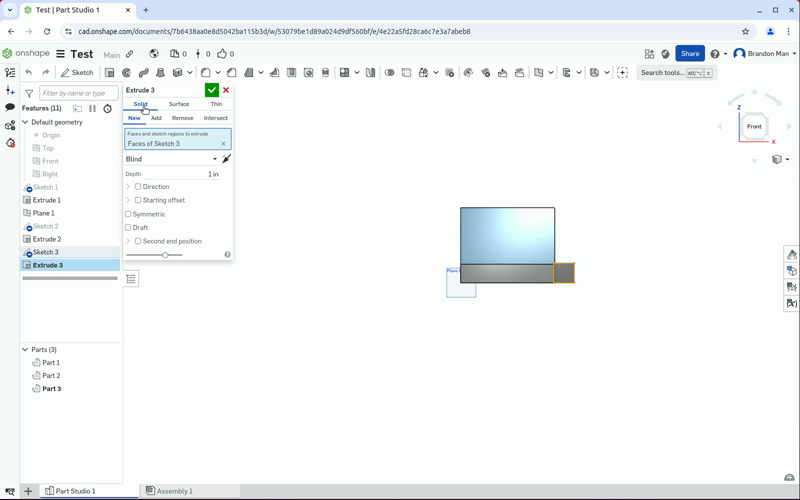
click(143, 106)
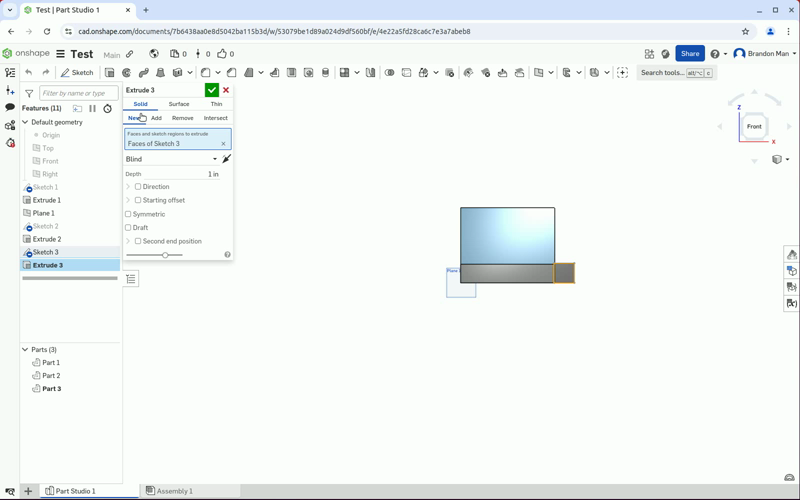
mouse_move(137, 120)
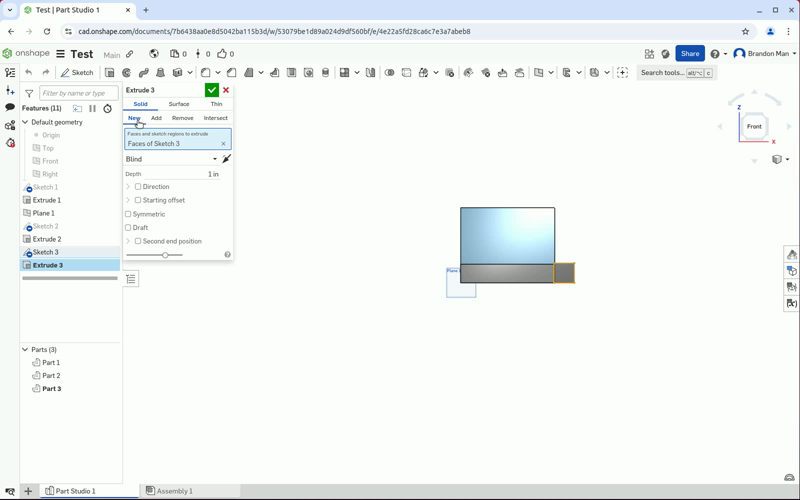
click(137, 120)
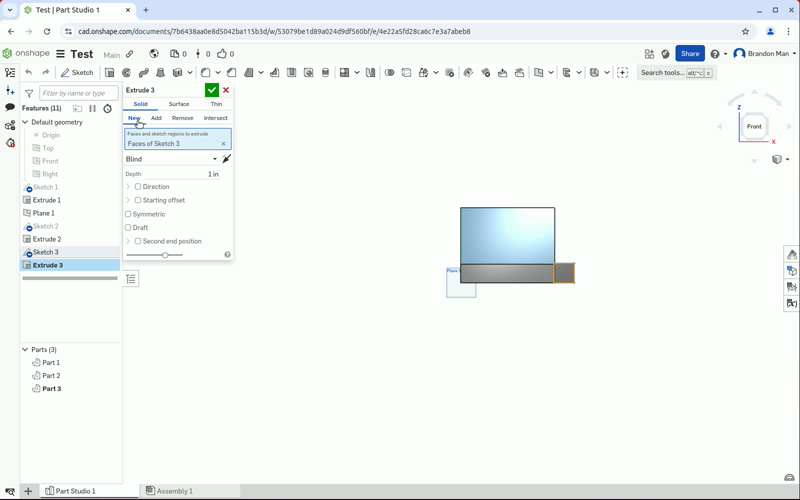
key(tab, 4)
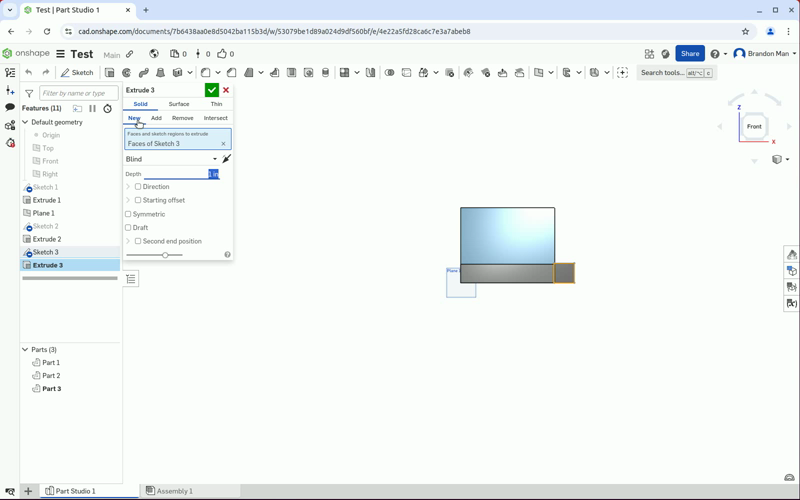
text(7.703)
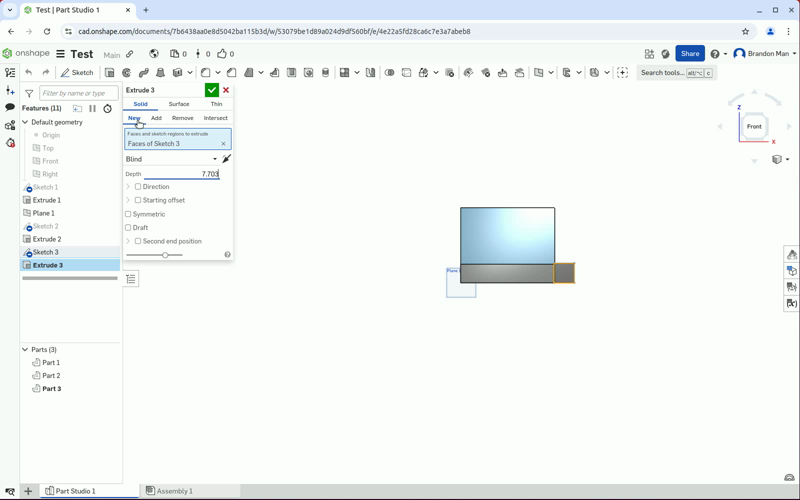
key(enter)
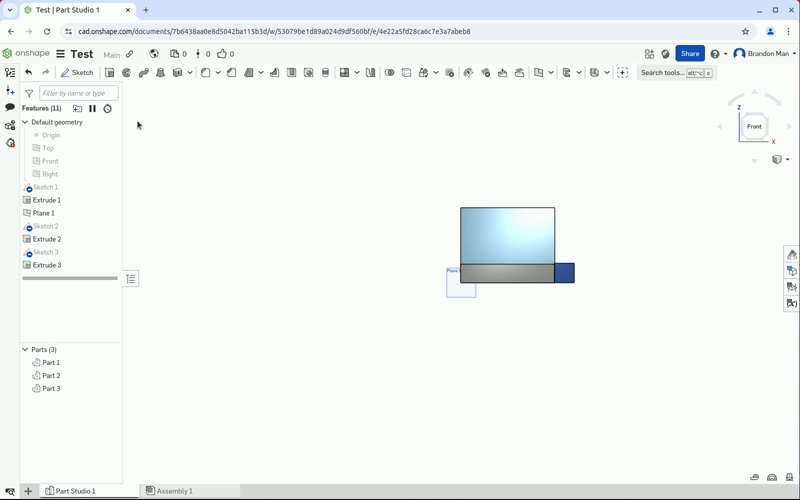
key(shift+h)
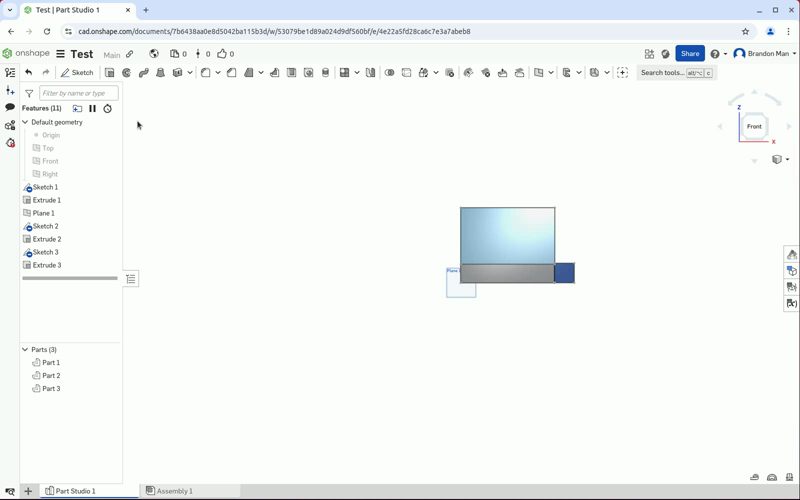
key(shift+h)
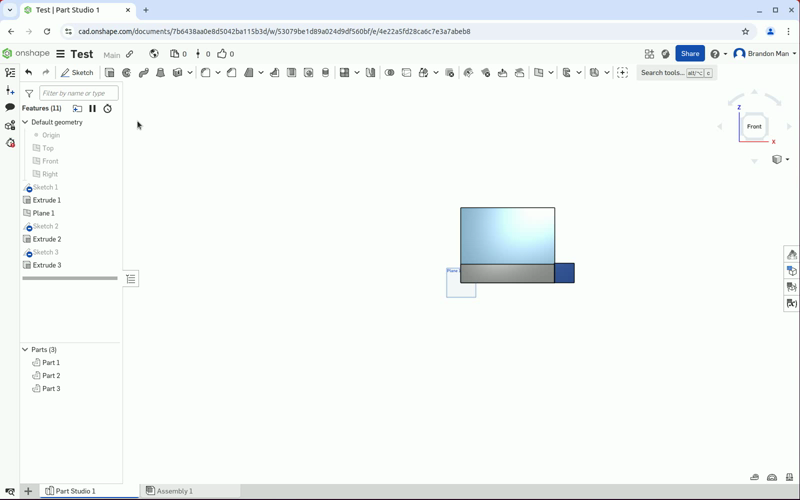
mouse_move(73, 189)
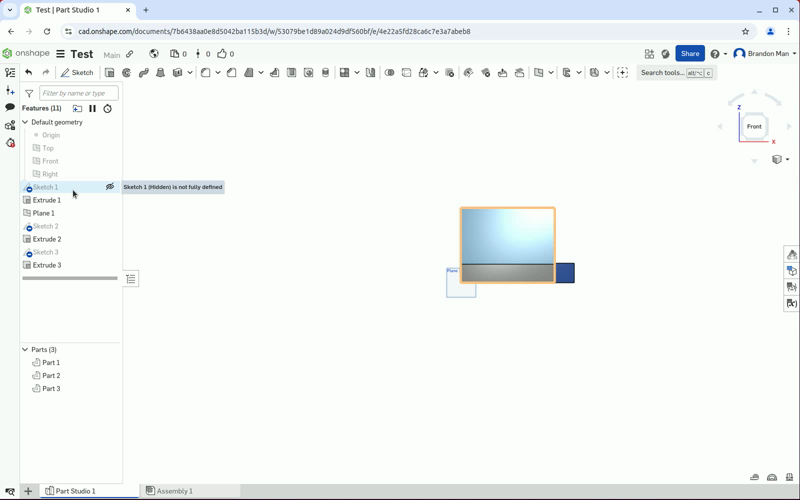
click(73, 189)
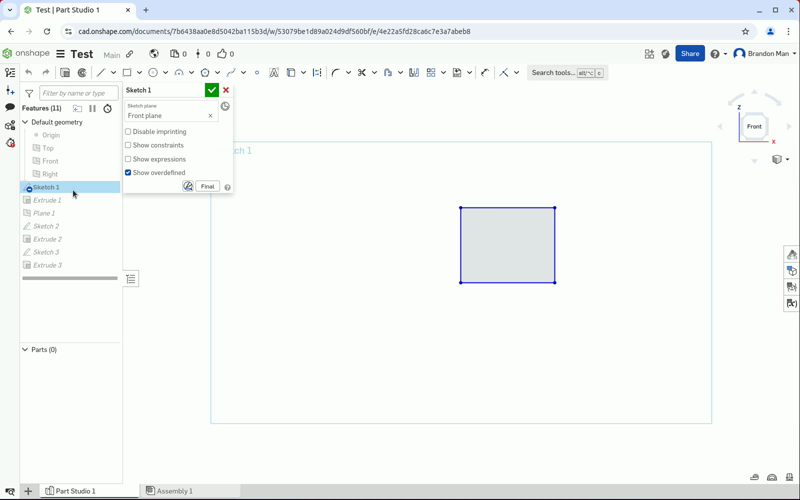
mouse_move(229, 92)
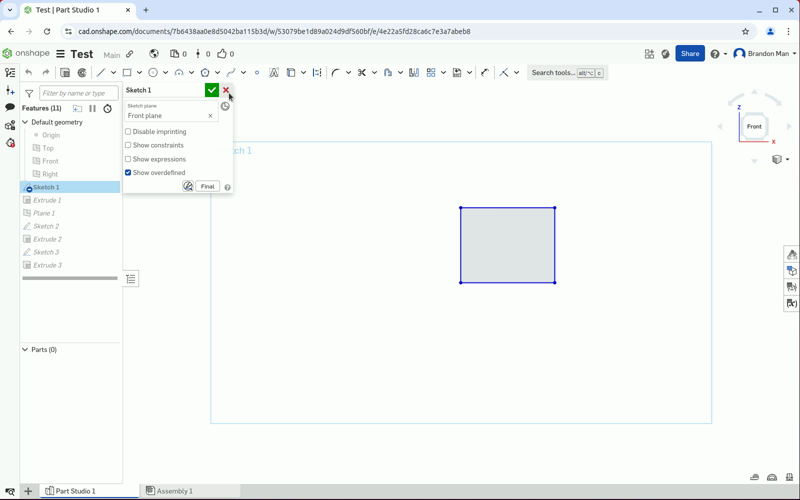
click(229, 92)
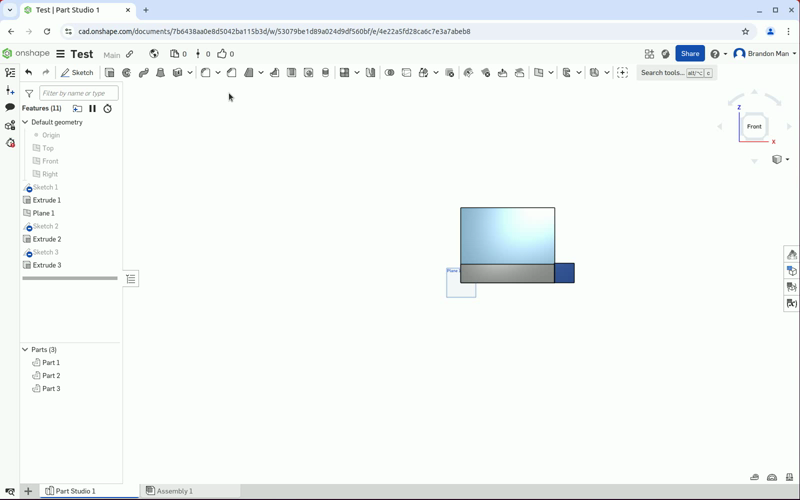
mouse_move(73, 352)
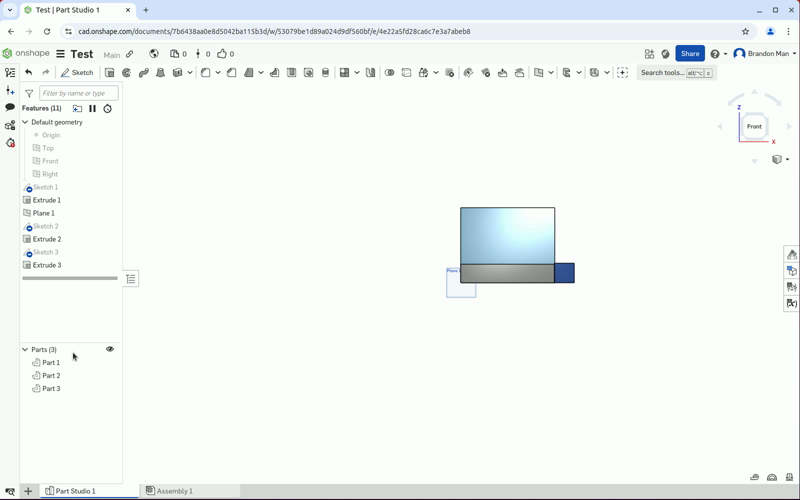
key(y)
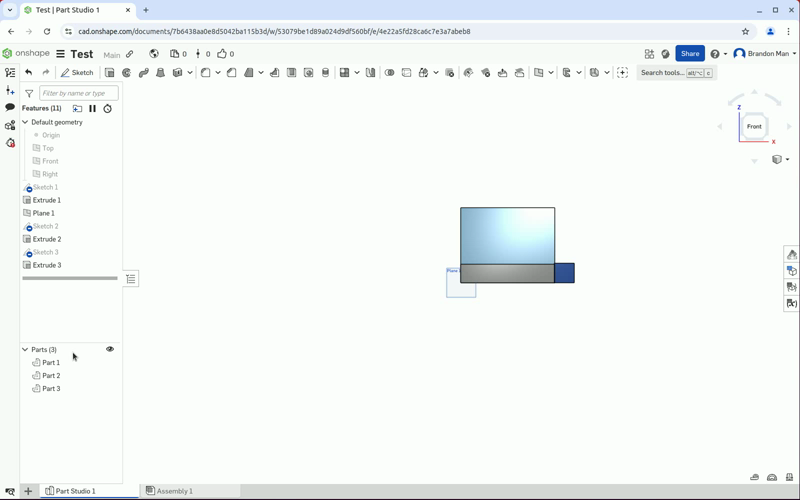
key(shift+p)
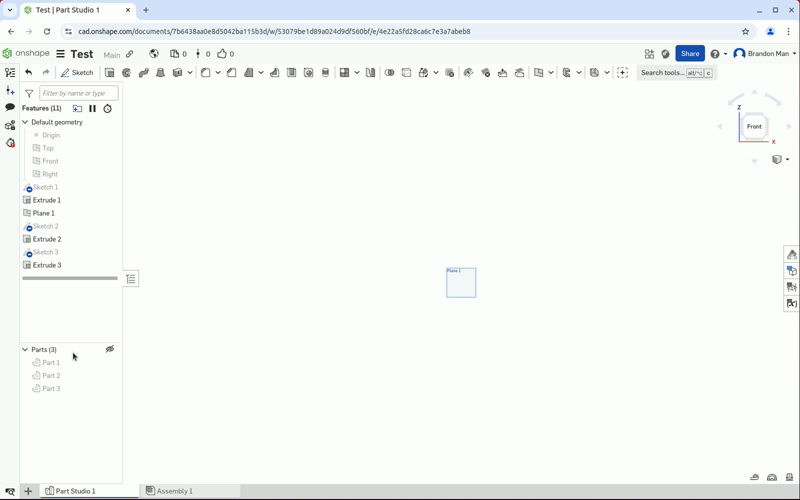
key(space)
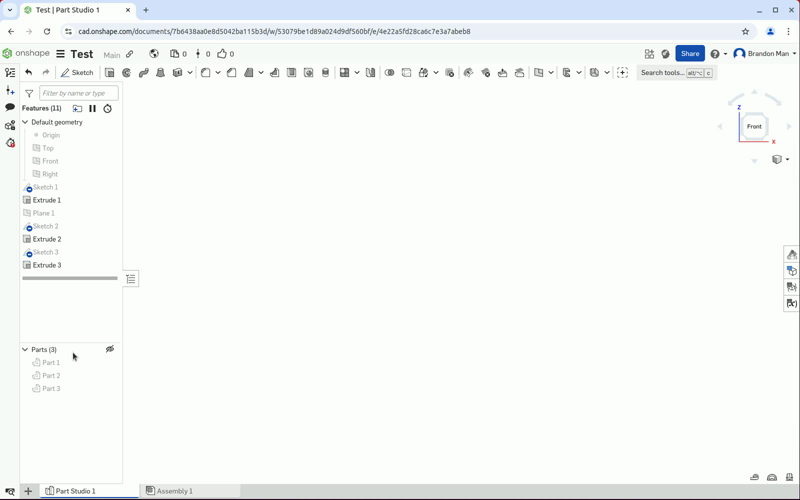
key_down(shift)
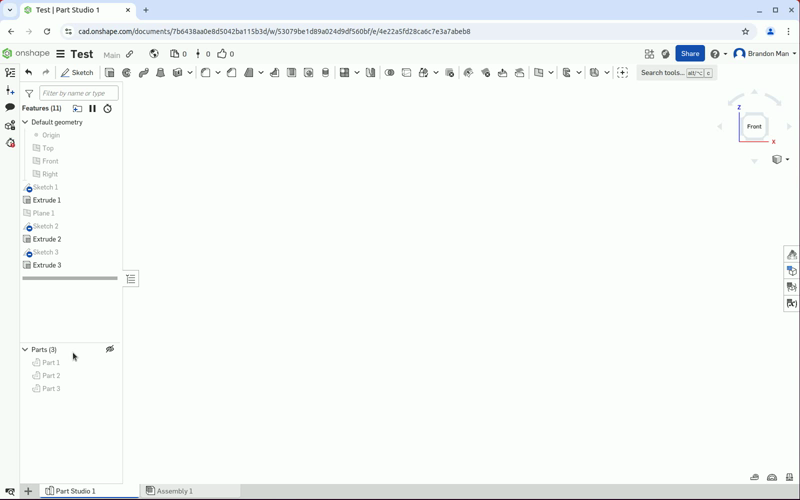
key(left)
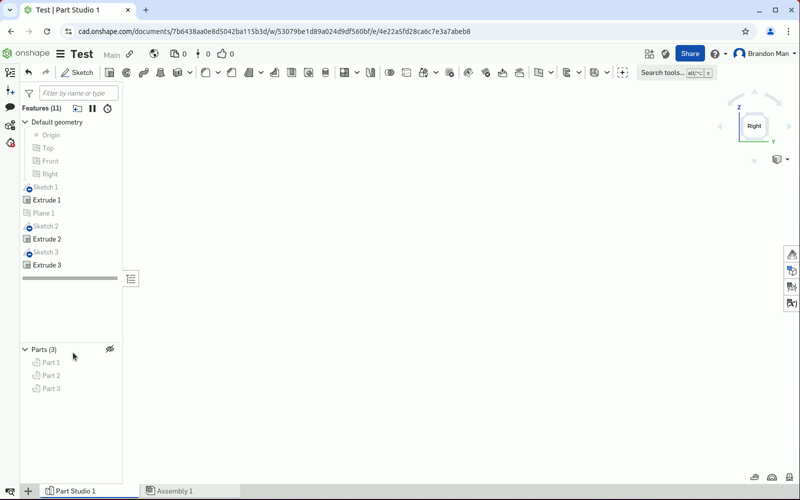
key_up(shift)
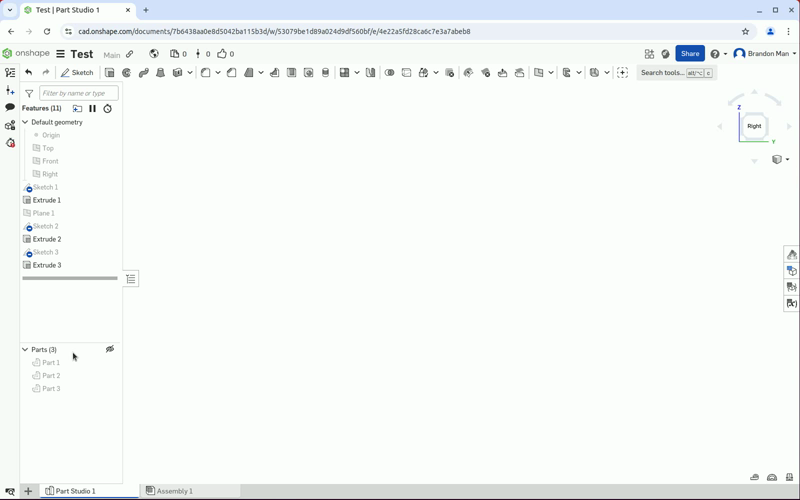
mouse_move(73, 352)
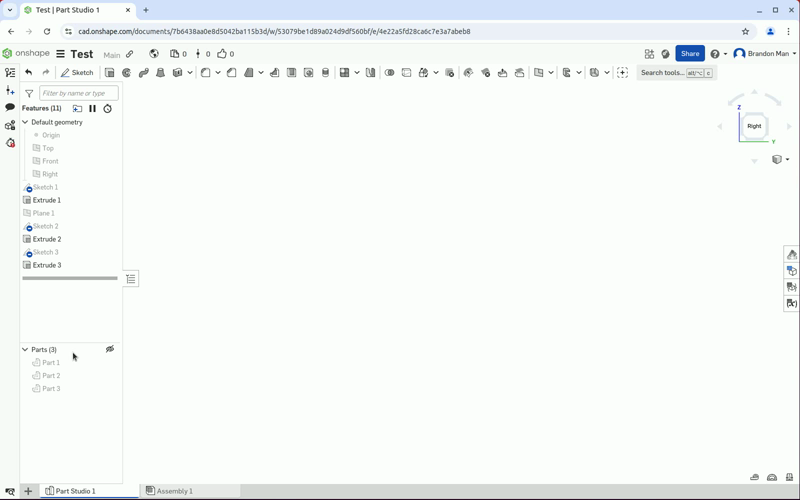
key(shift+y)
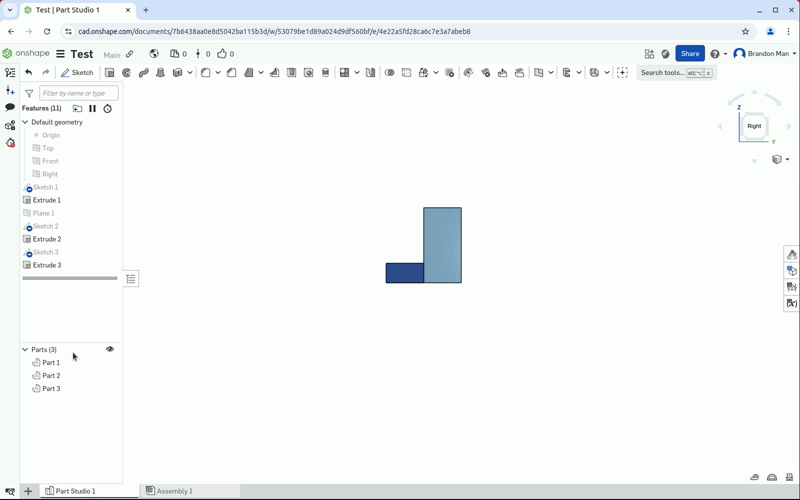
mouse_move(541, 75)
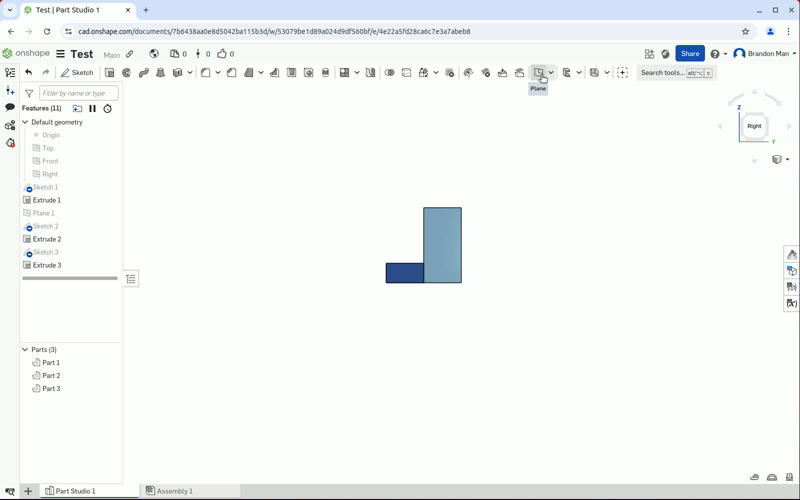
click(541, 75)
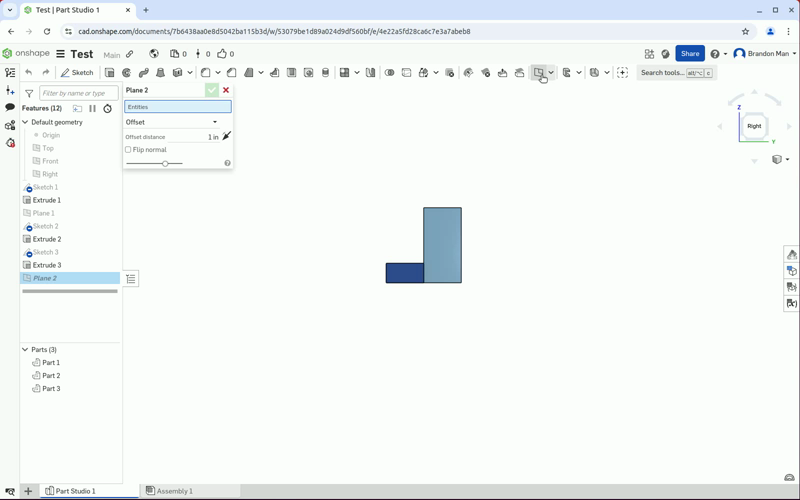
mouse_move(73, 176)
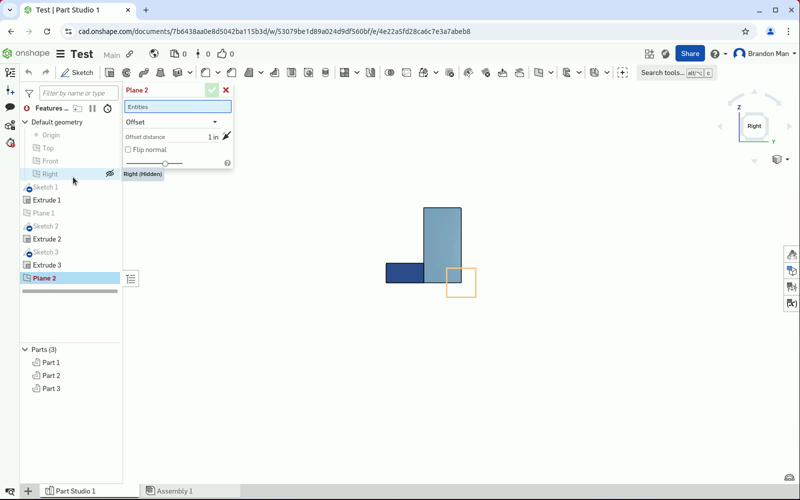
click(73, 176)
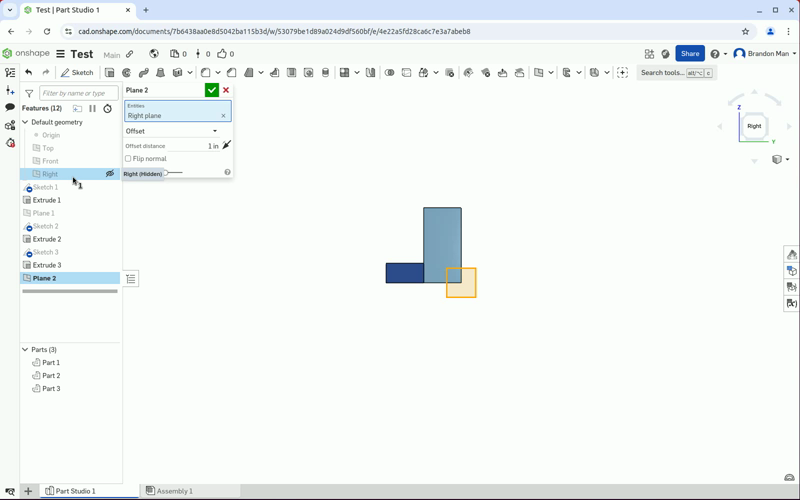
key(tab, 2)
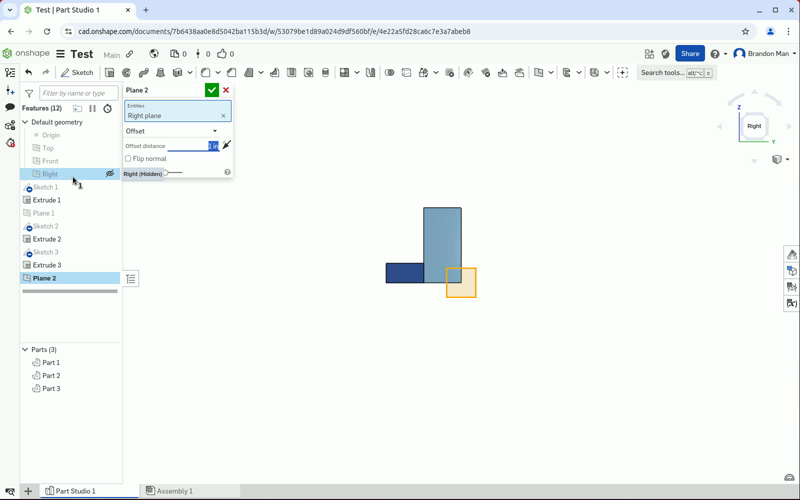
text(23.108)
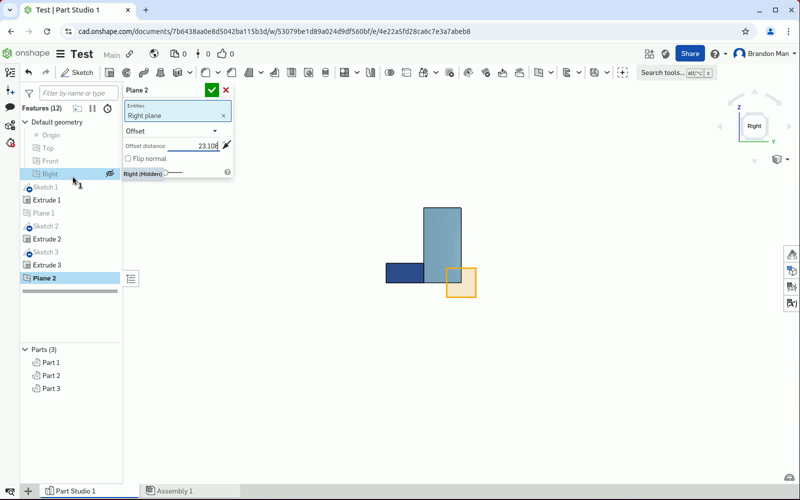
key(enter, 2)
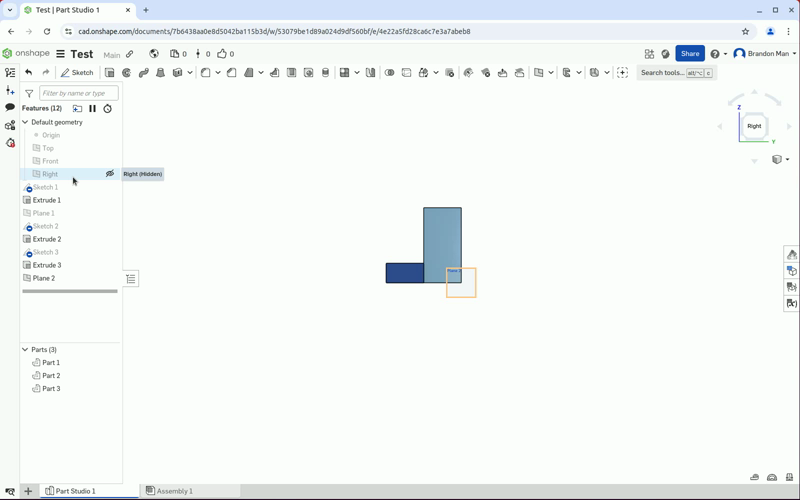
key(shift+s)
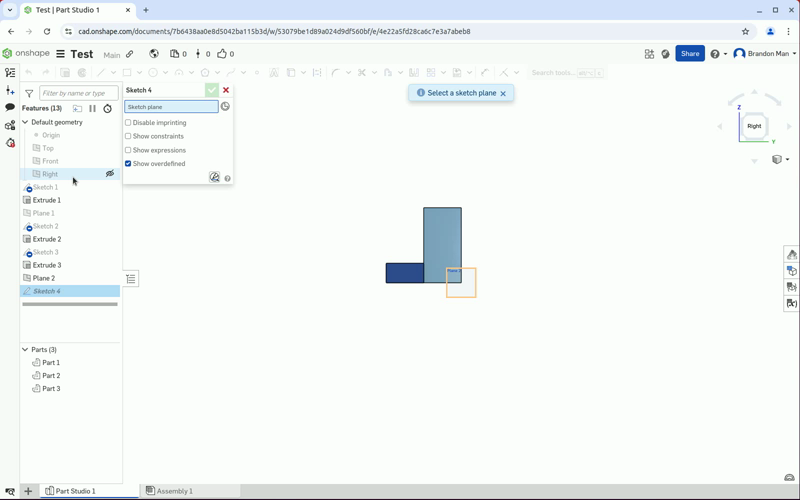
mouse_move(73, 280)
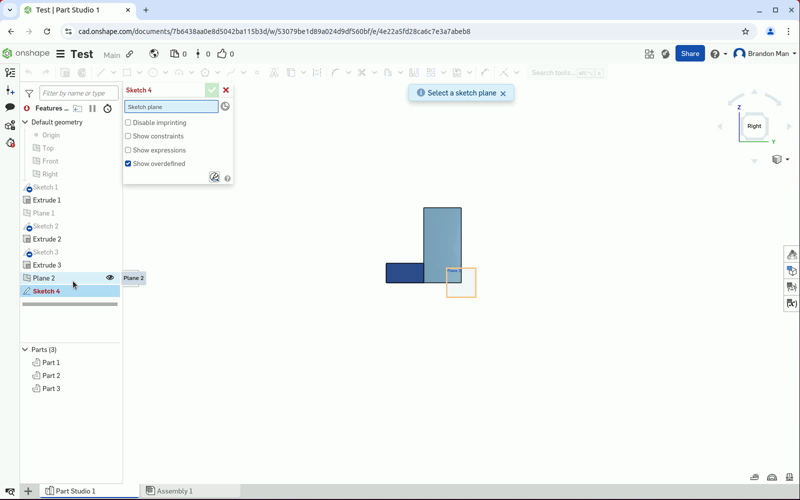
click(73, 280)
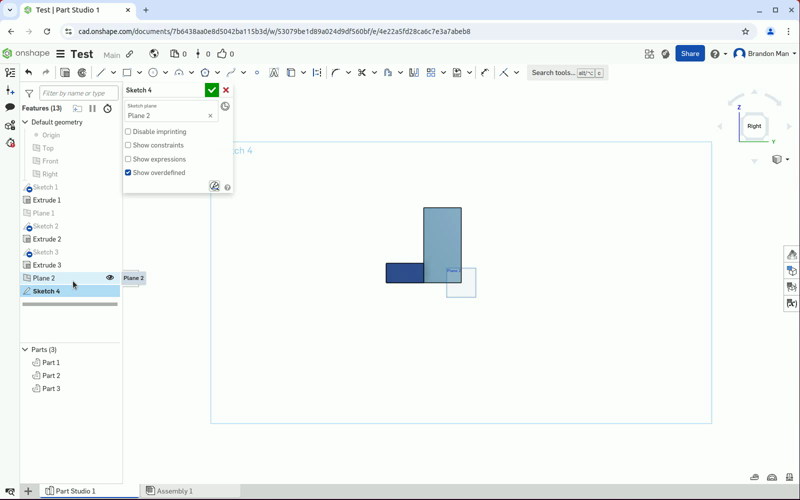
mouse_move(73, 352)
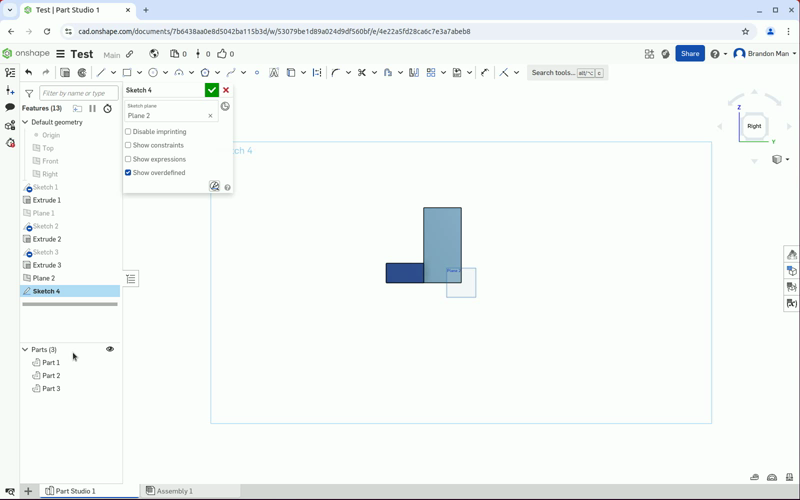
key(y)
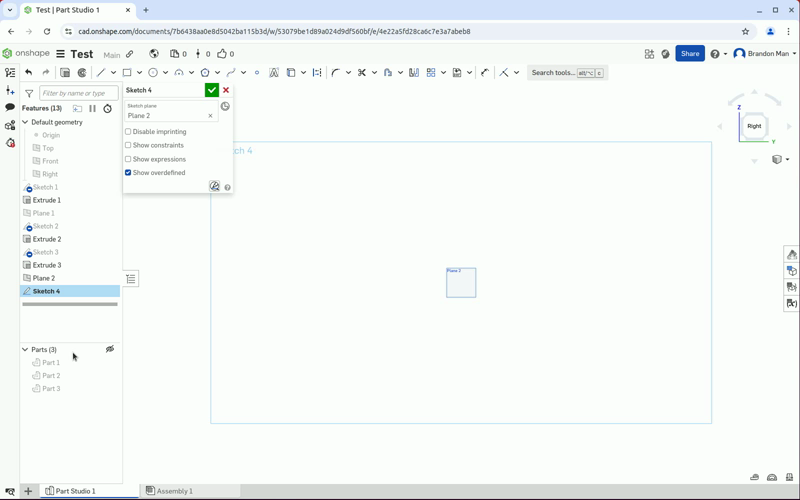
key(l)
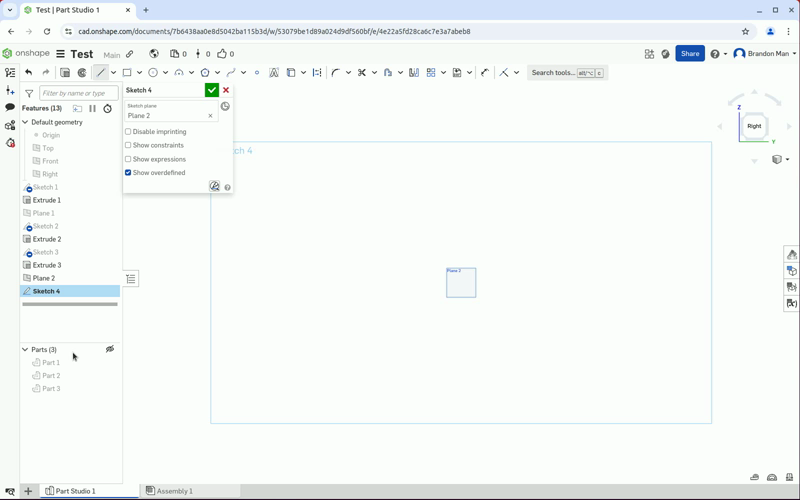
key_down(shift)
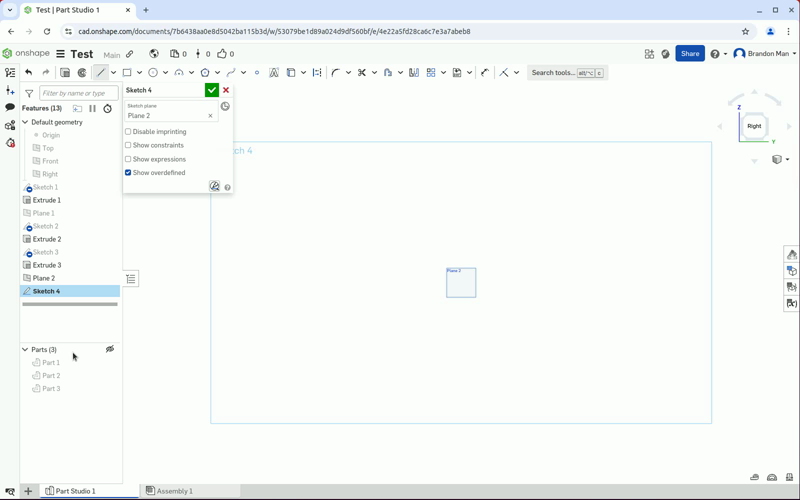
mouse_move(385, 245)
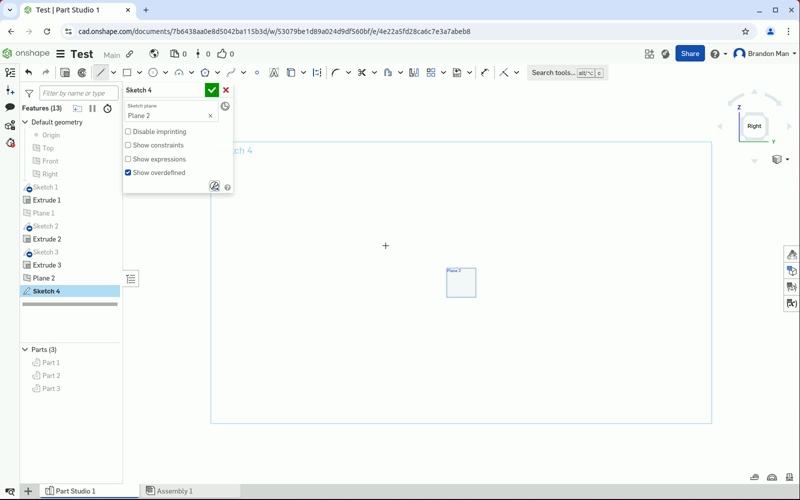
click(385, 245)
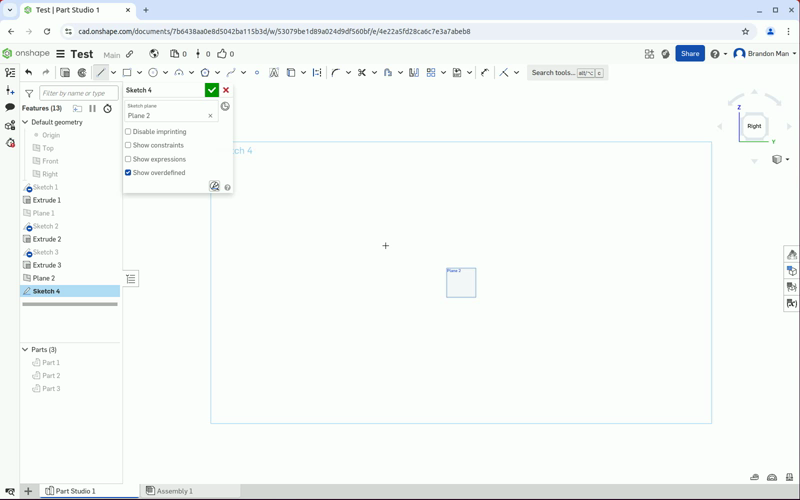
key_up(shift)
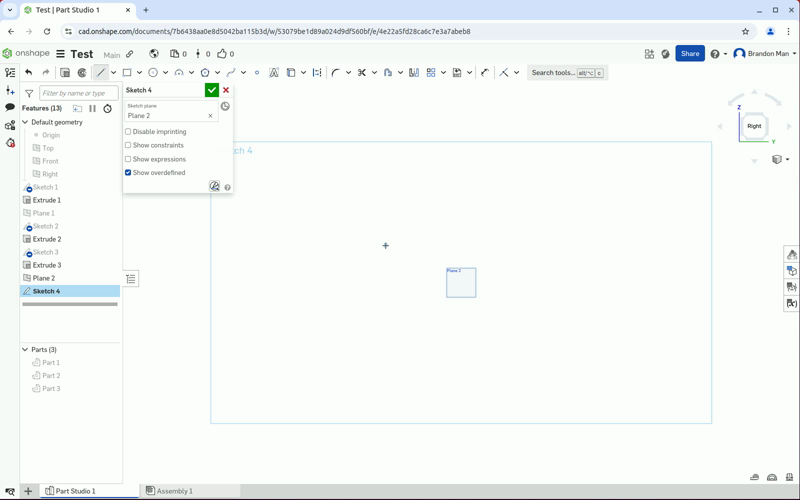
key_down(shift)
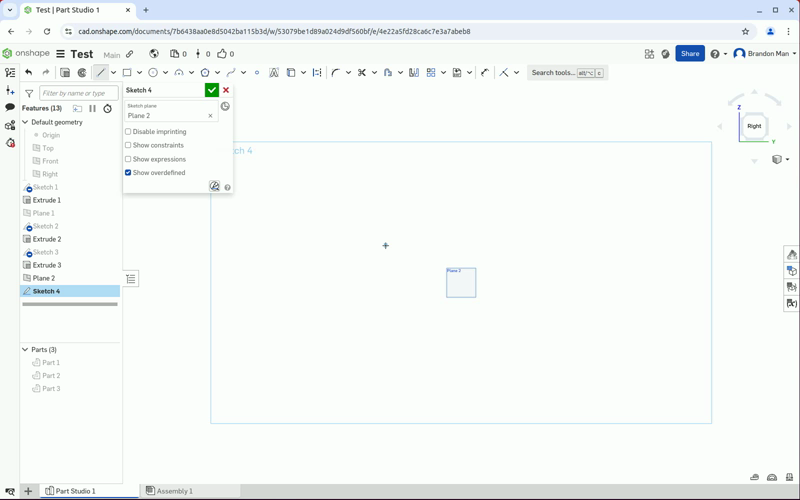
mouse_move(415, 245)
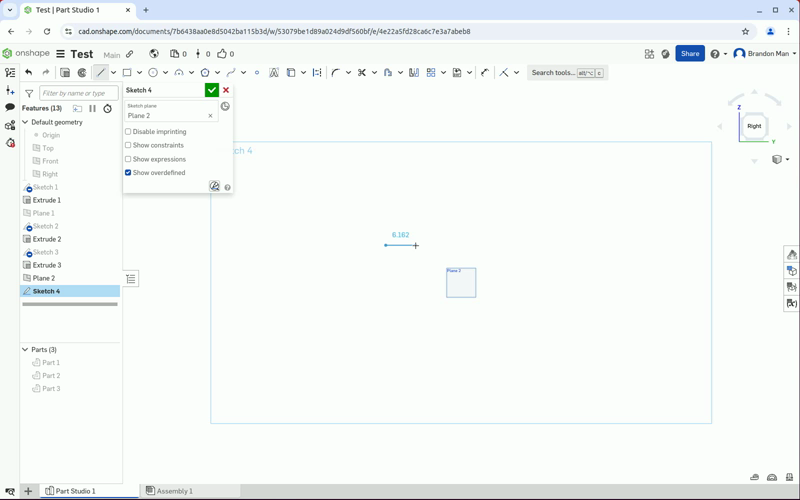
mouse_move(404, 245)
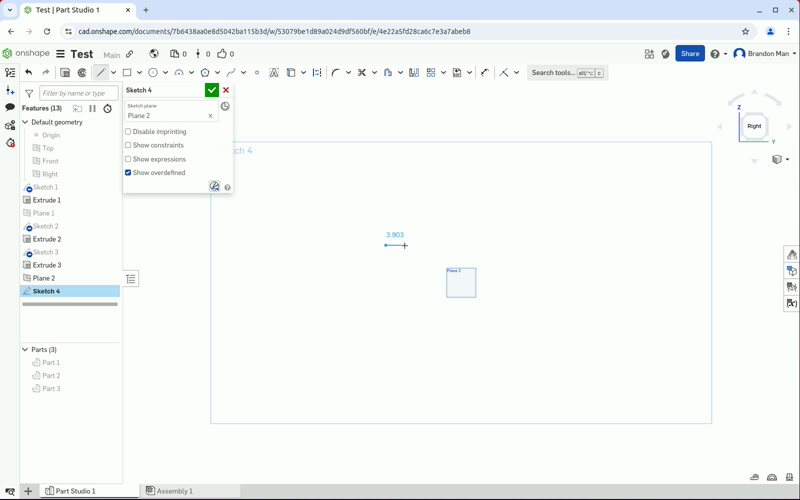
click(404, 245)
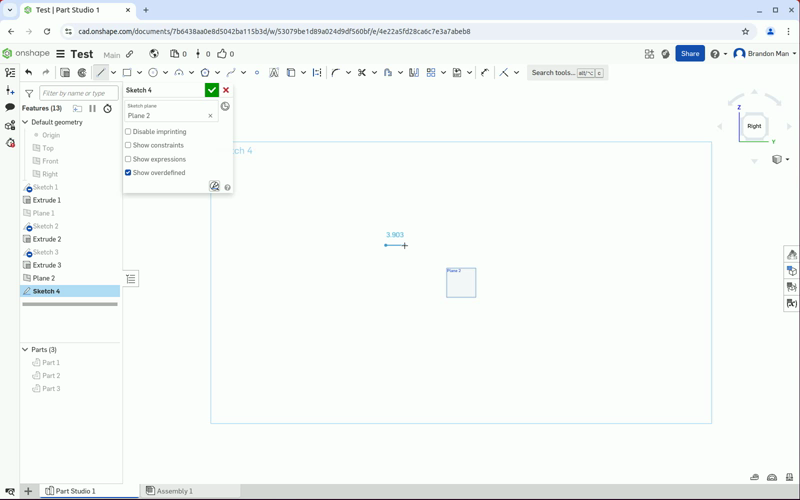
key_up(shift)
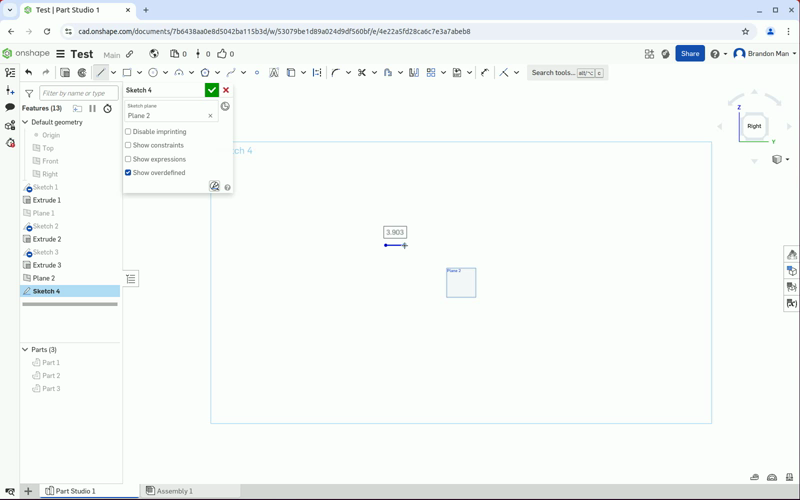
key_down(shift)
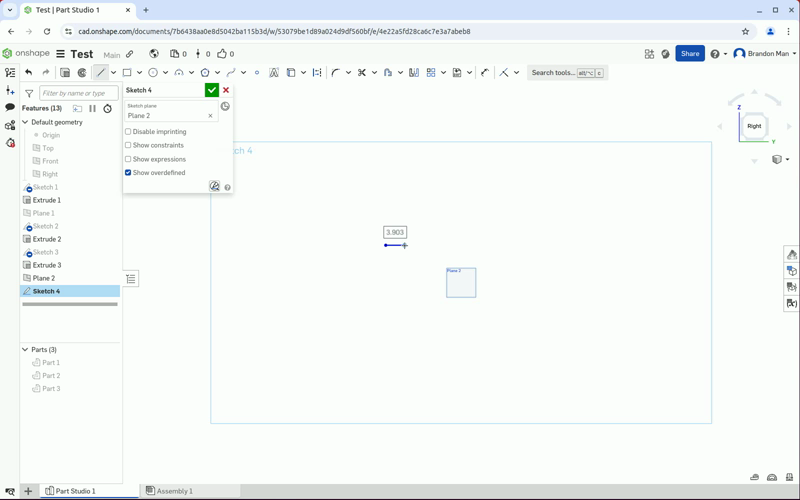
mouse_move(434, 245)
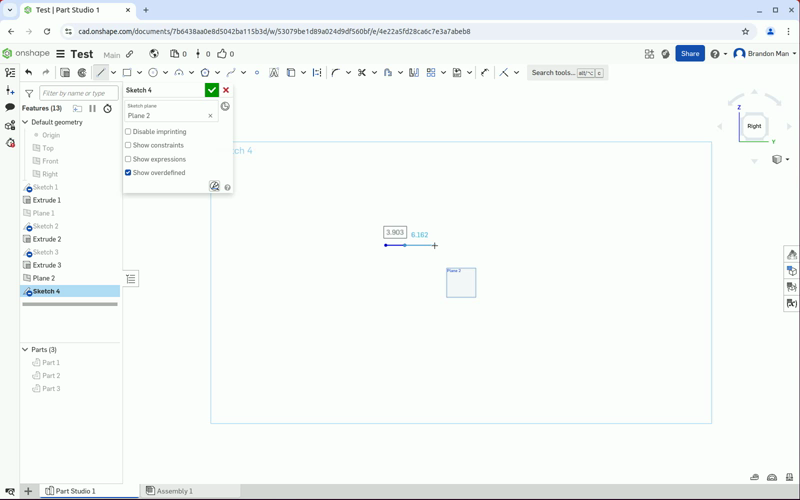
mouse_move(404, 264)
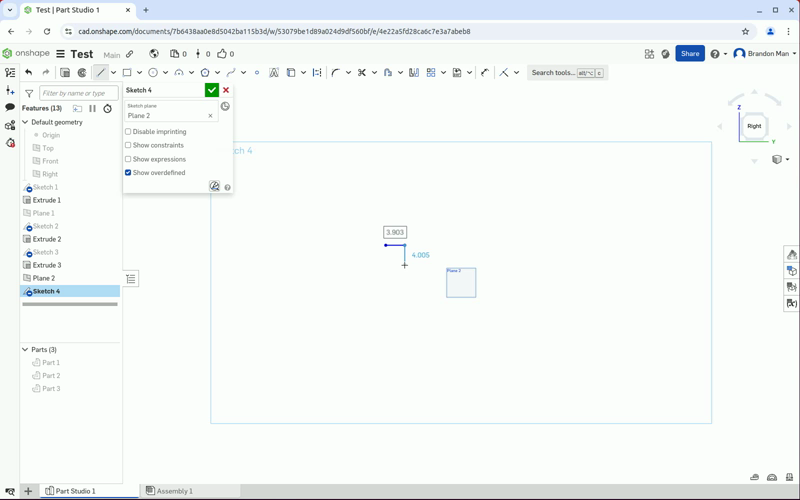
click(404, 264)
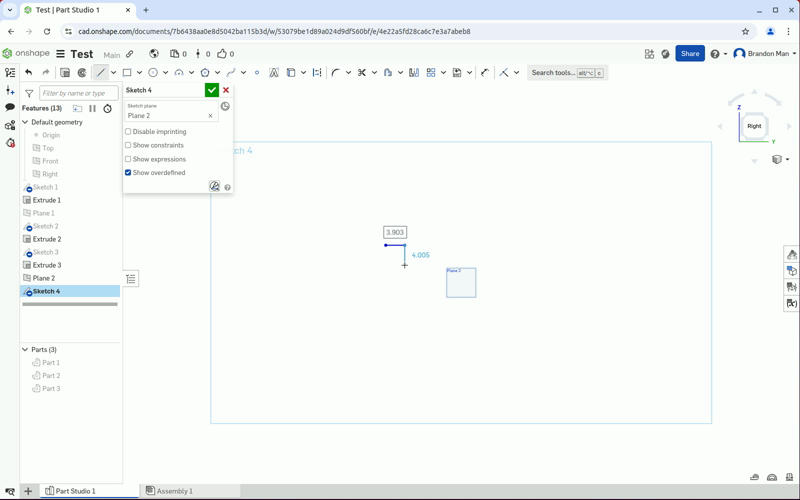
key_up(shift)
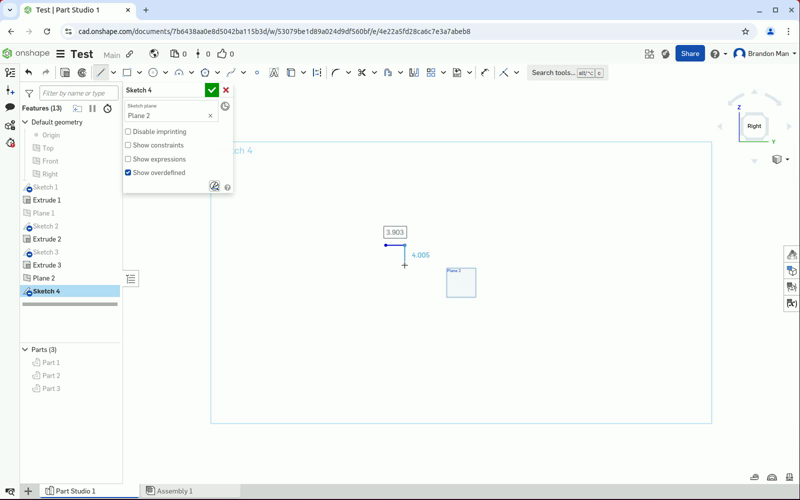
key_down(shift)
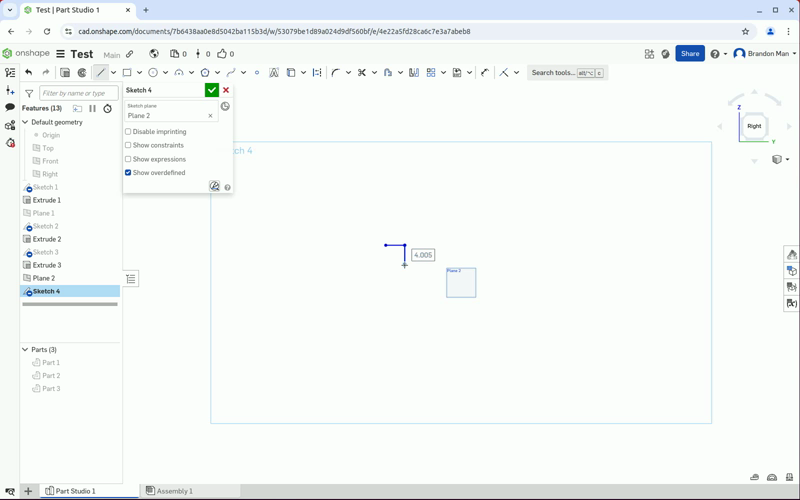
mouse_move(434, 264)
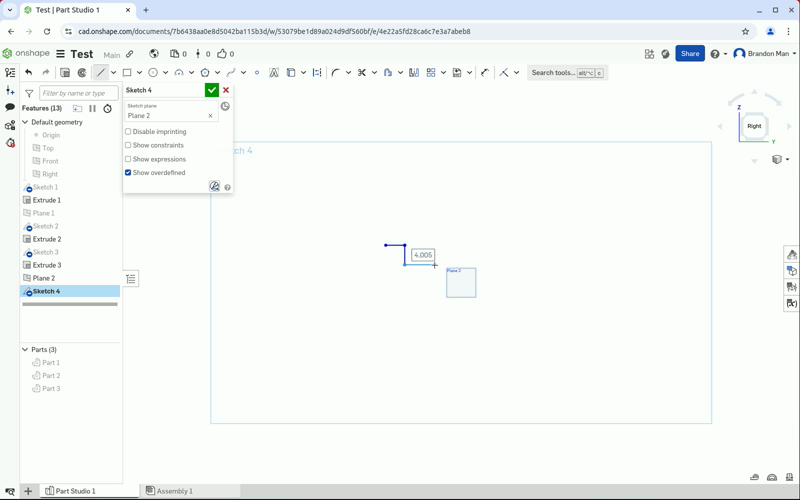
mouse_move(424, 264)
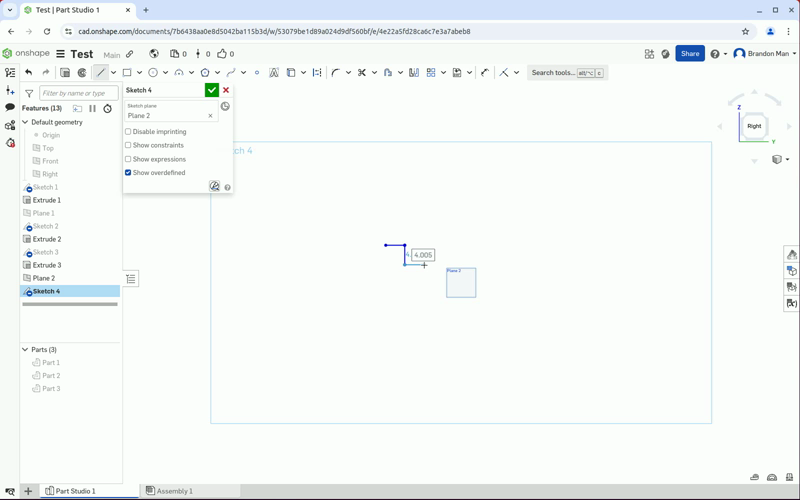
click(424, 264)
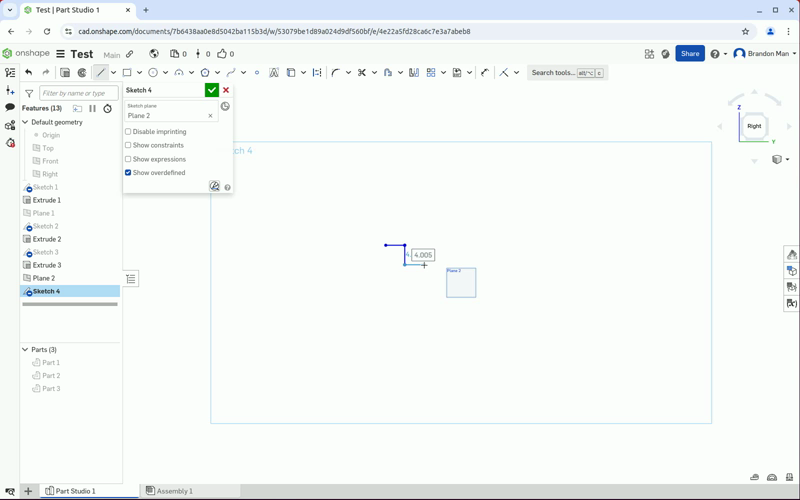
key_up(shift)
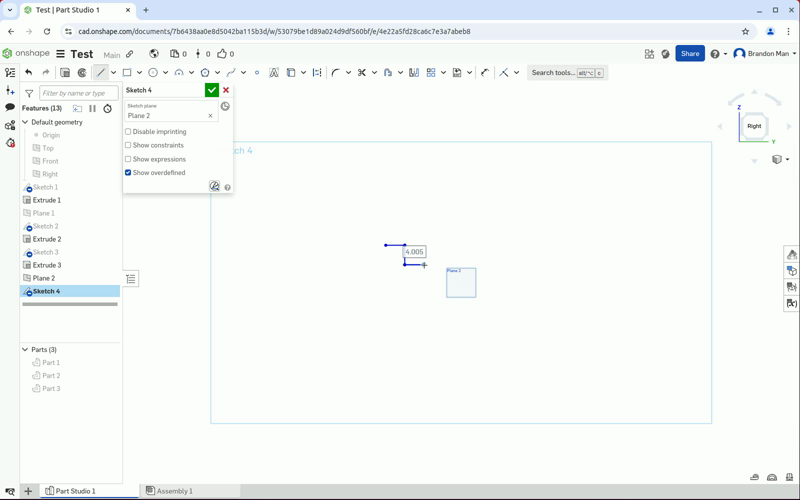
key_down(shift)
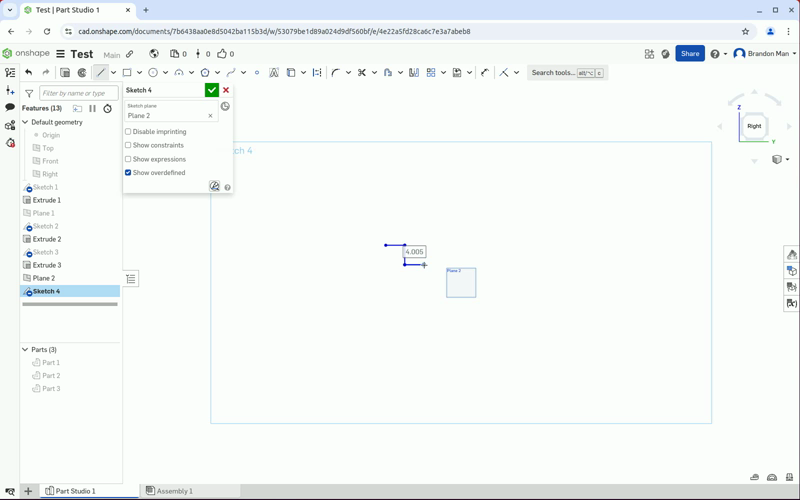
mouse_move(454, 264)
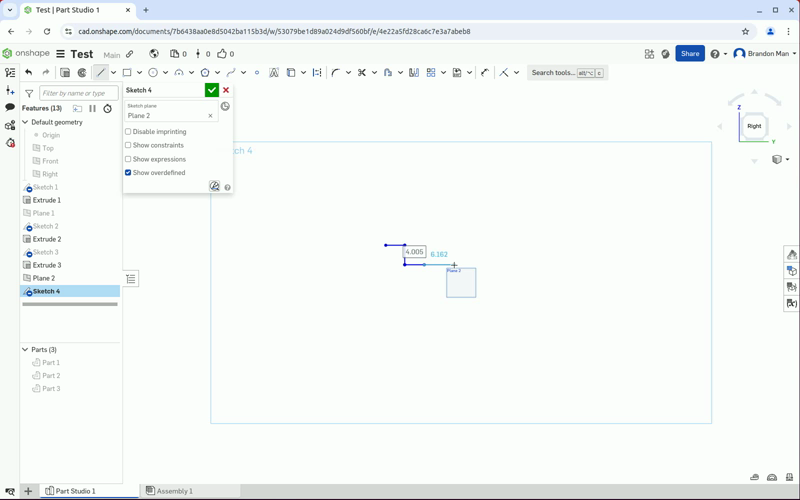
mouse_move(424, 226)
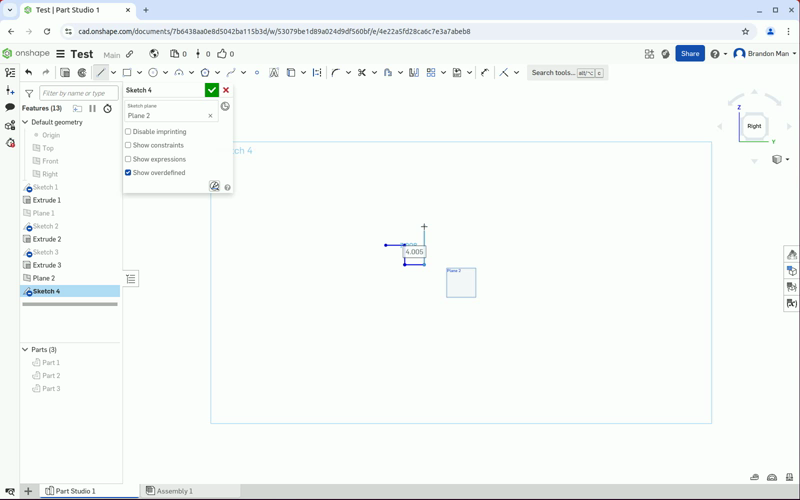
click(424, 226)
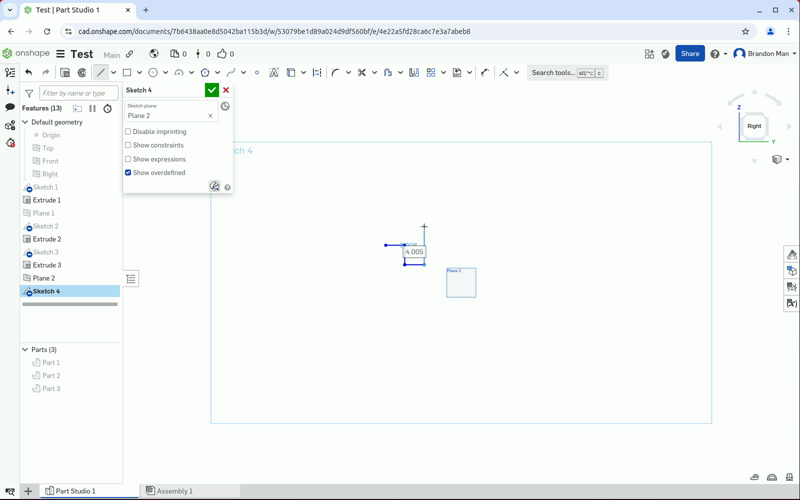
key_up(shift)
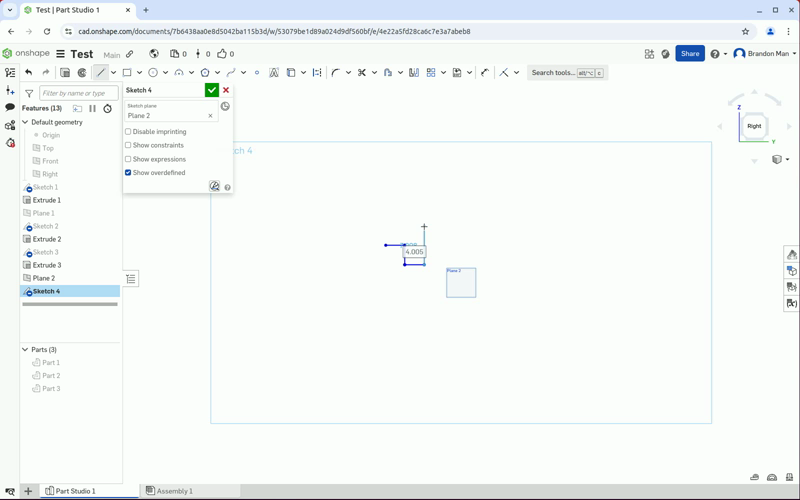
key_down(shift)
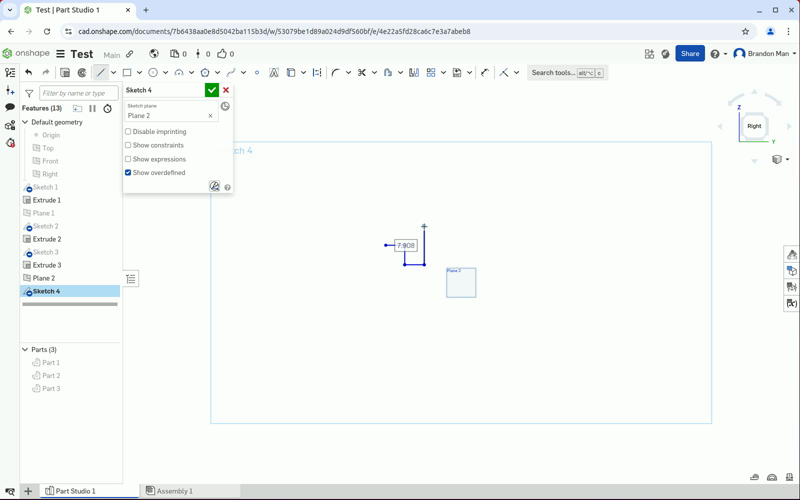
mouse_move(454, 226)
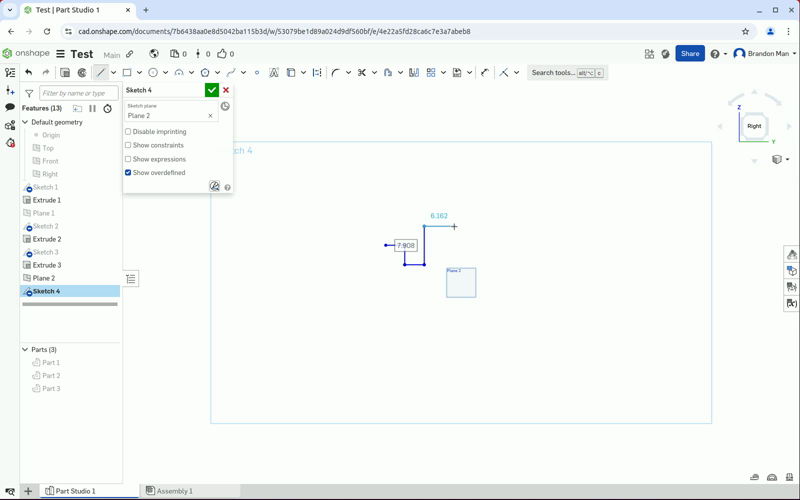
mouse_move(385, 226)
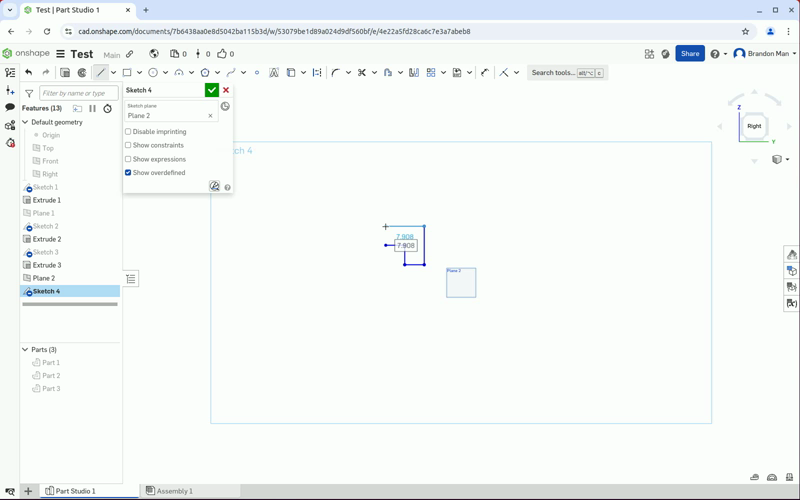
click(385, 226)
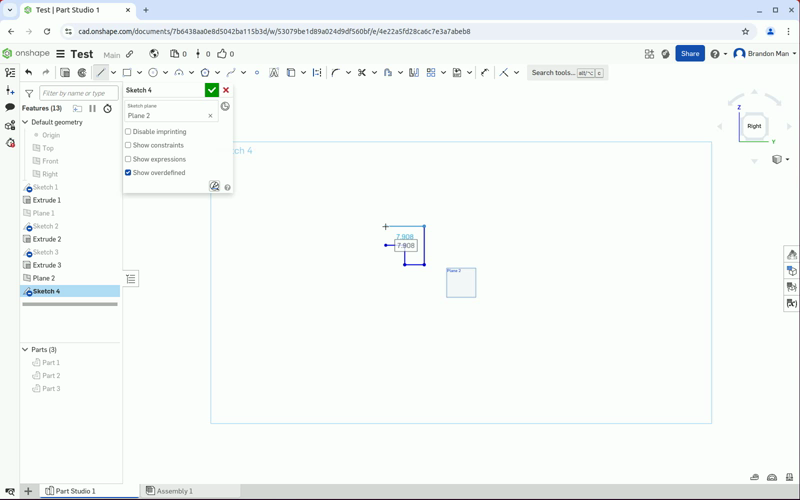
key_up(shift)
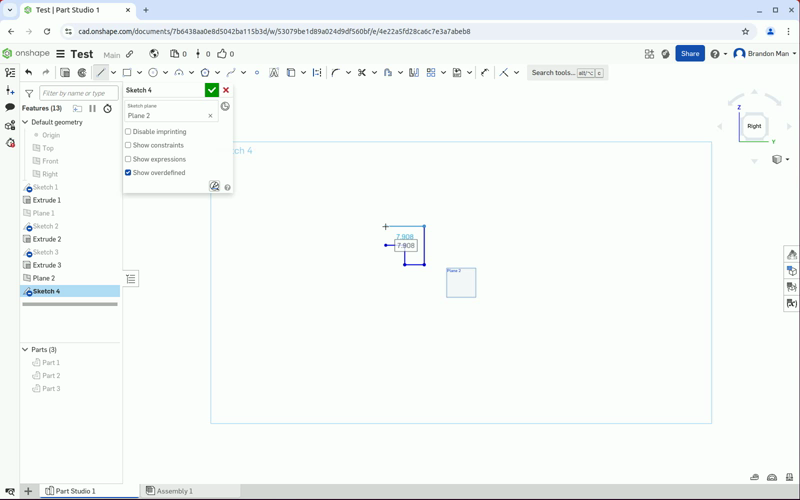
mouse_move(415, 226)
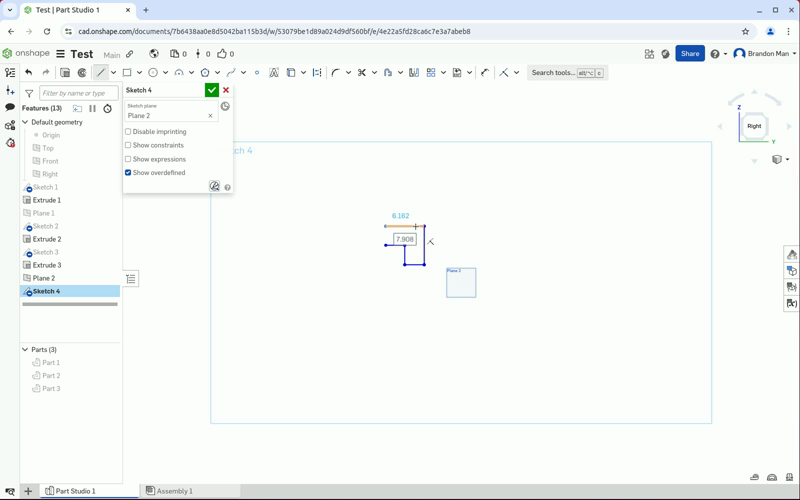
key_down(shift)
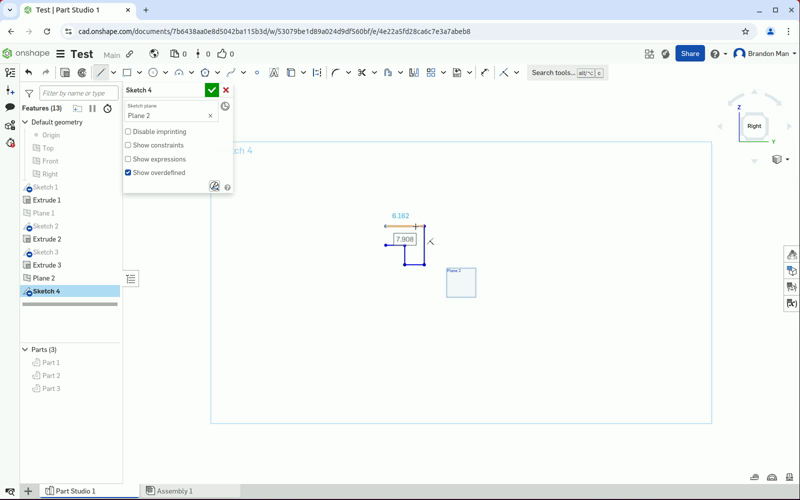
mouse_move(385, 245)
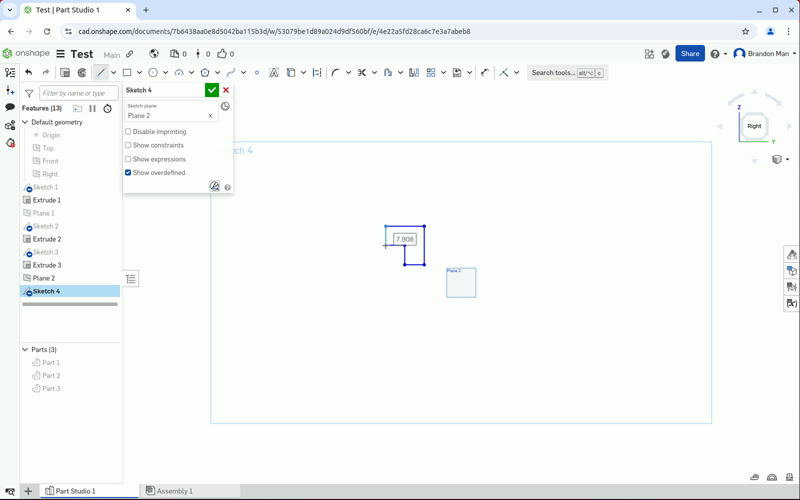
key_up(shift)
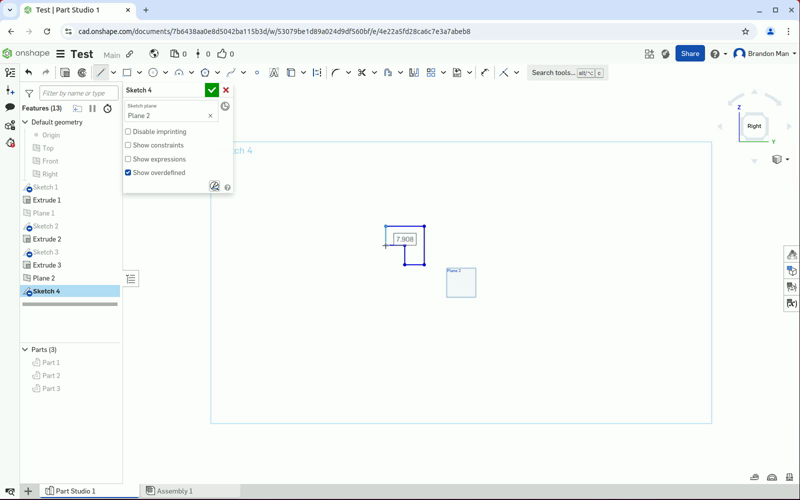
click(385, 245)
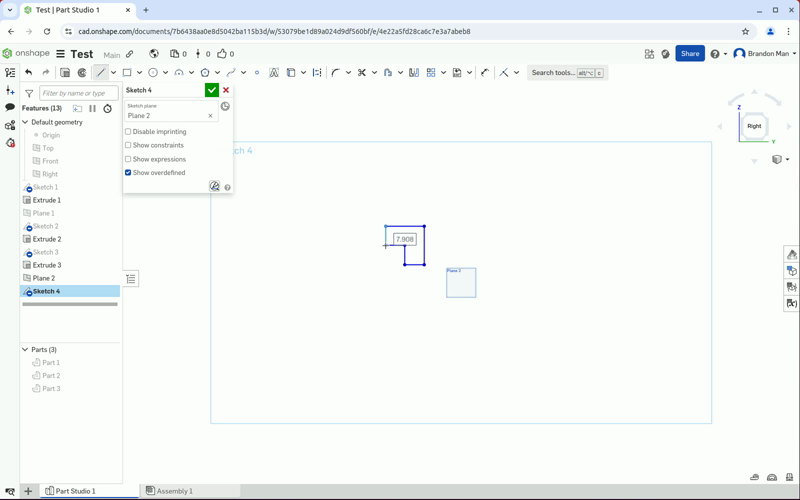
key(esc)
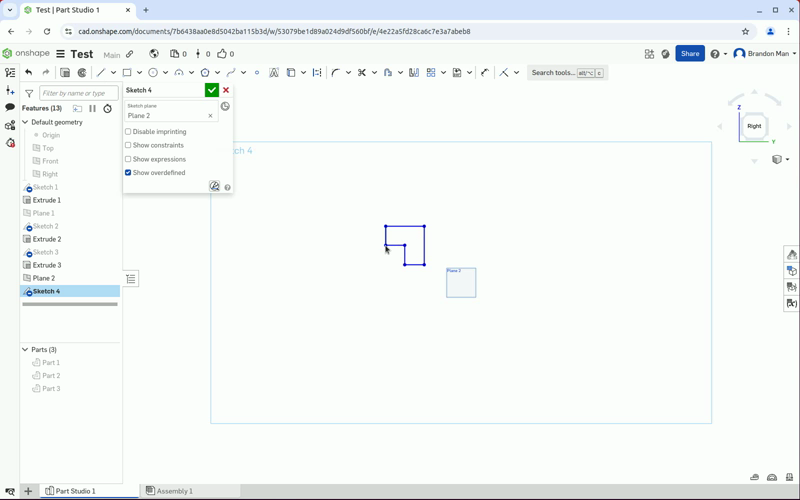
mouse_move(411, 250)
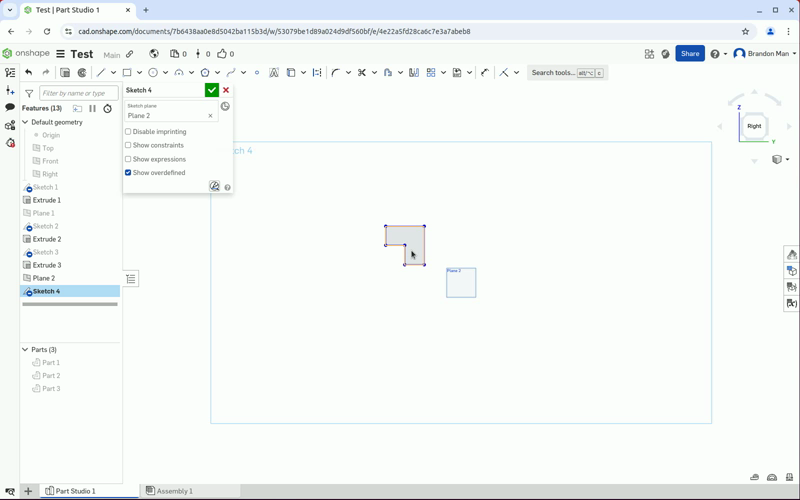
scroll(6)
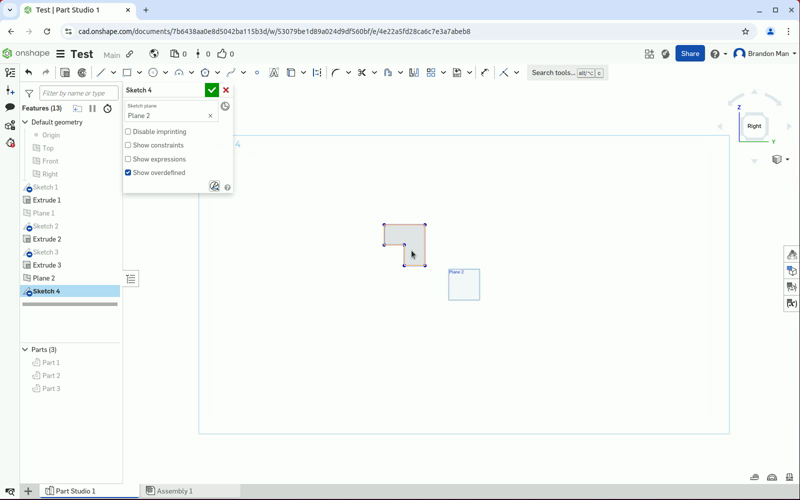
scroll(6)
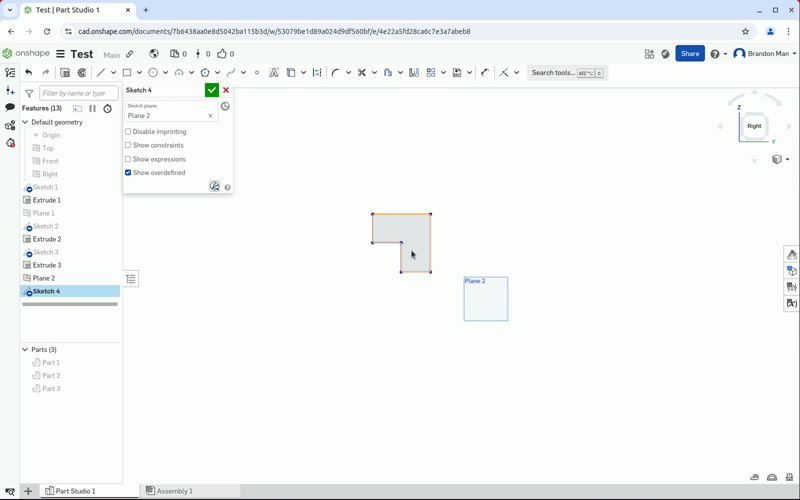
scroll(6)
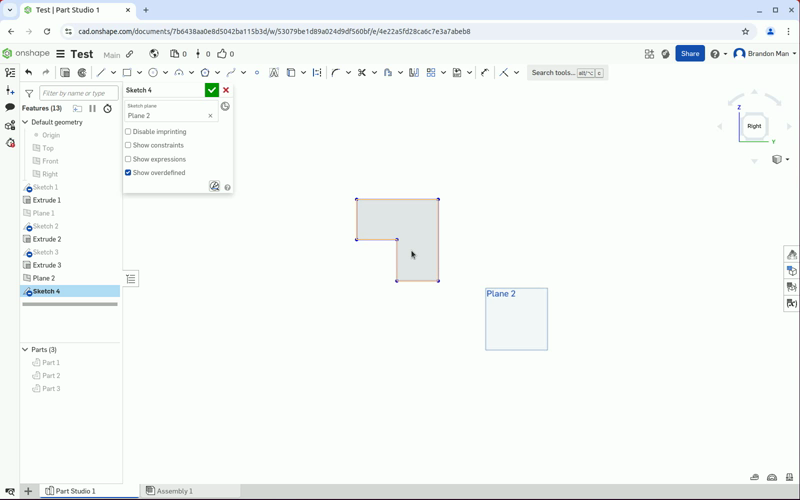
scroll(6)
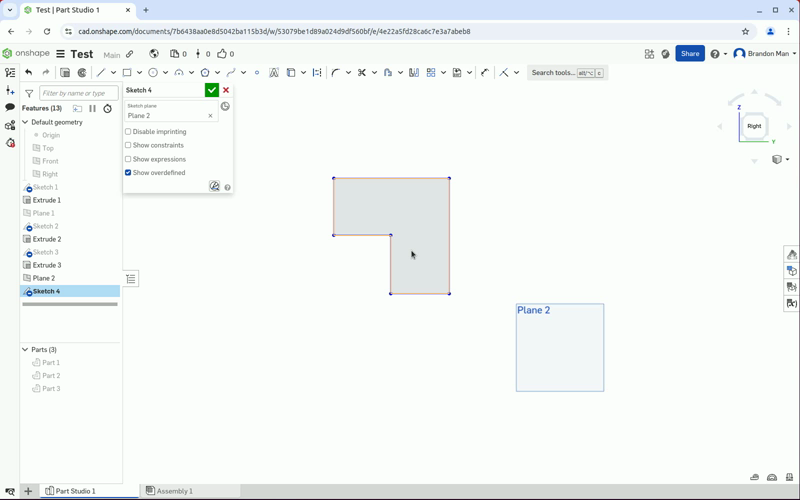
scroll(6)
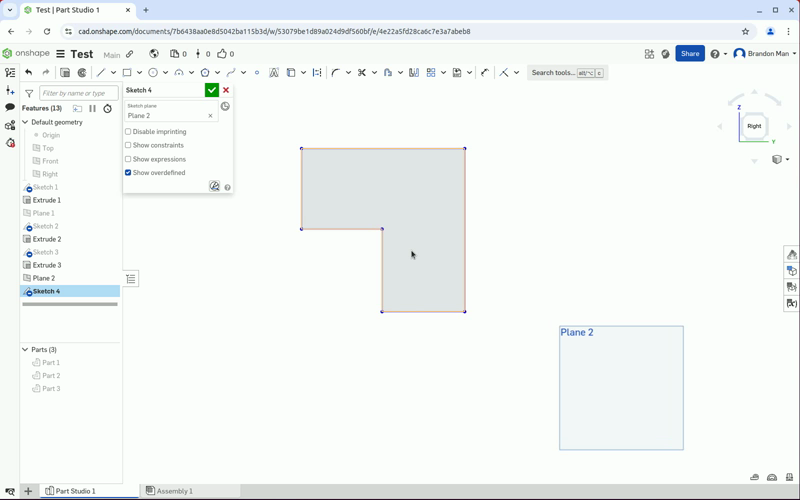
scroll(6)
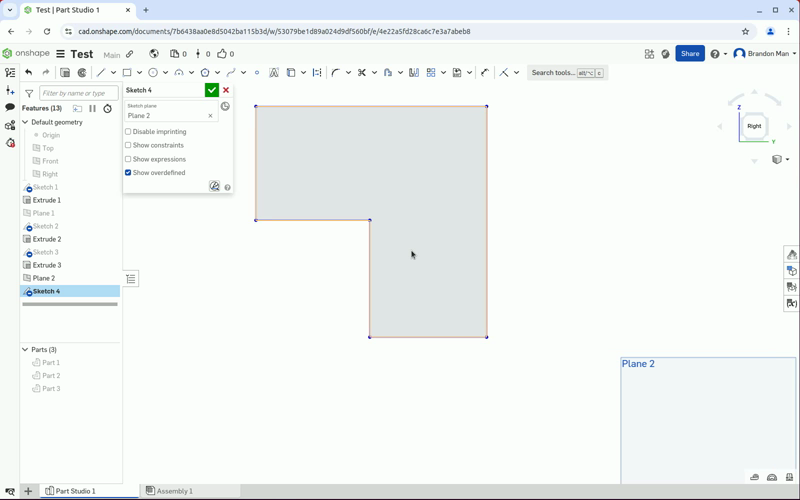
scroll(6)
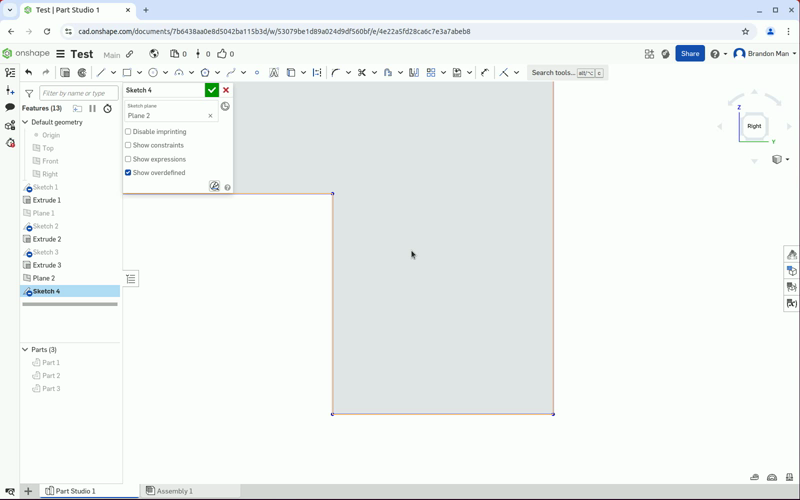
click(411, 250)
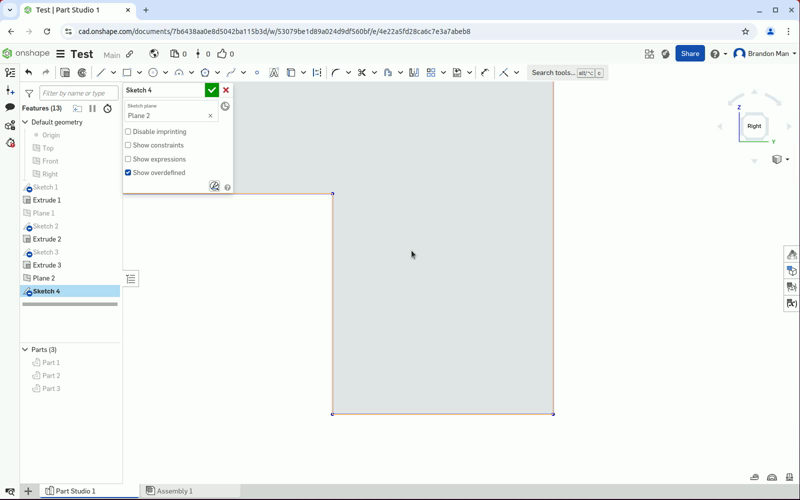
scroll(-6)
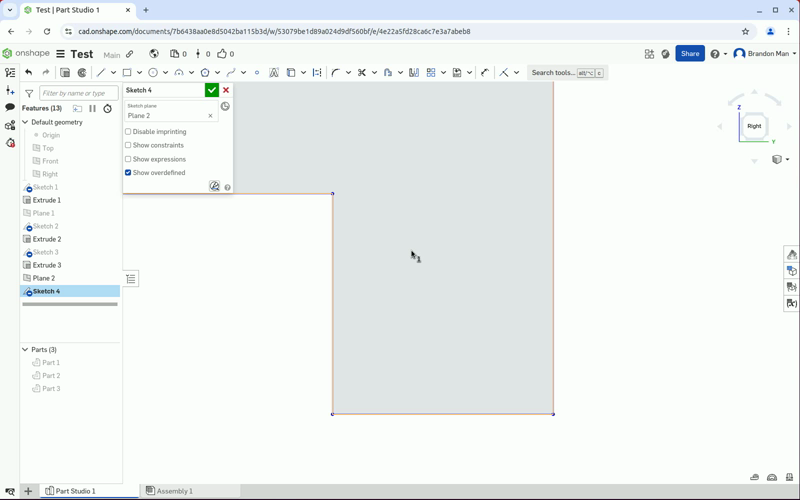
scroll(-6)
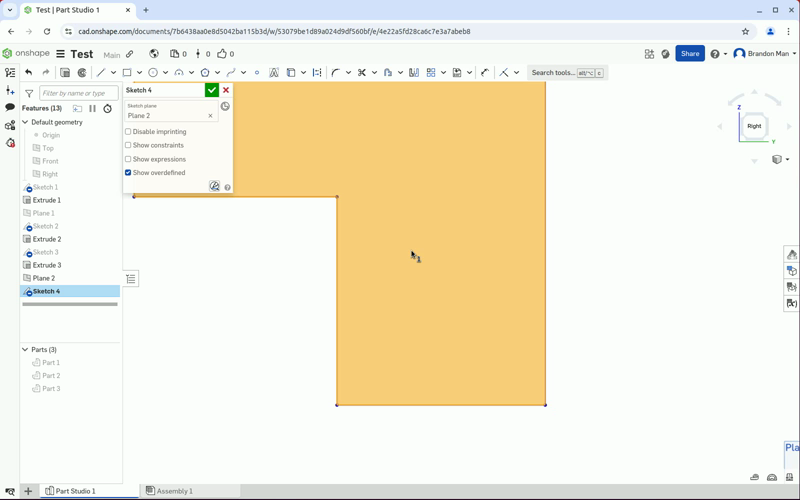
scroll(-6)
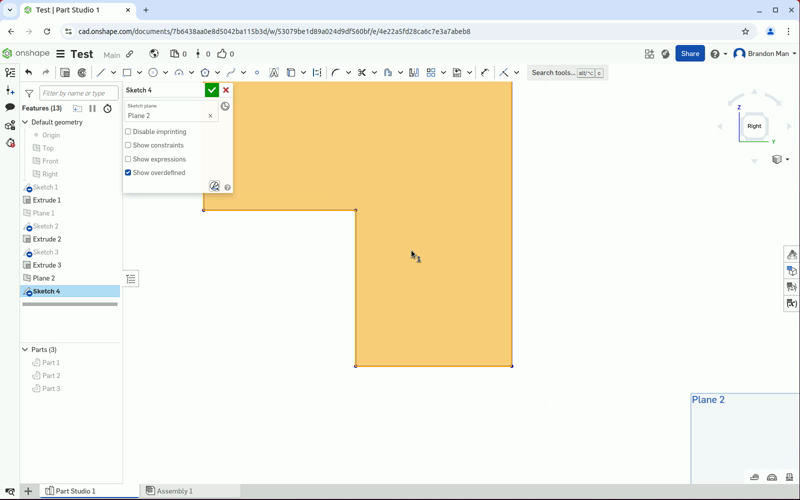
scroll(-6)
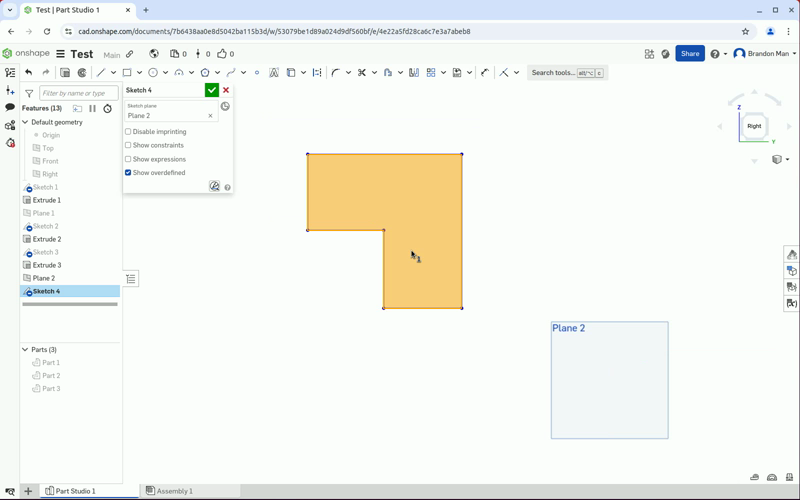
scroll(-6)
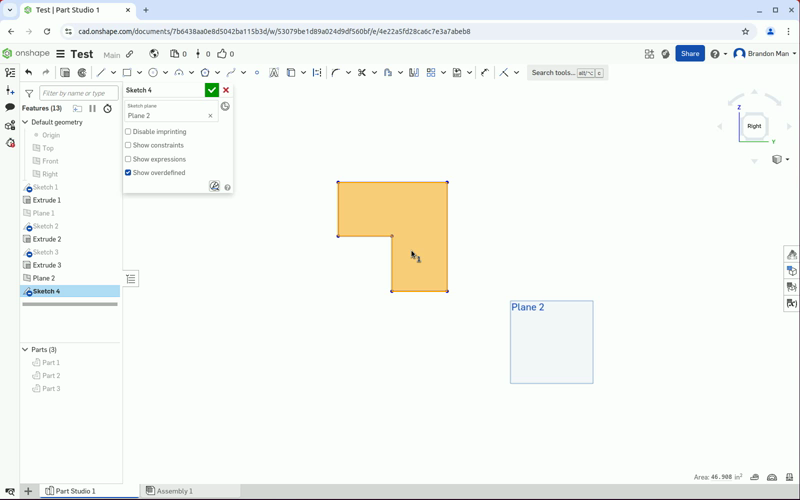
scroll(-6)
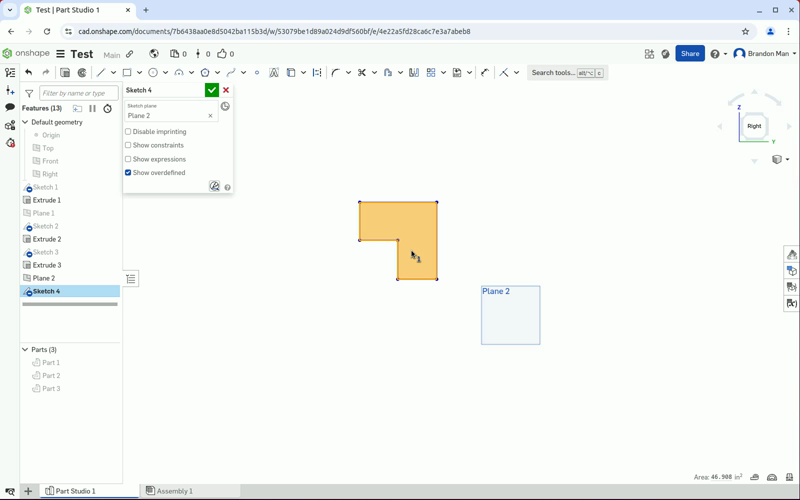
scroll(-6)
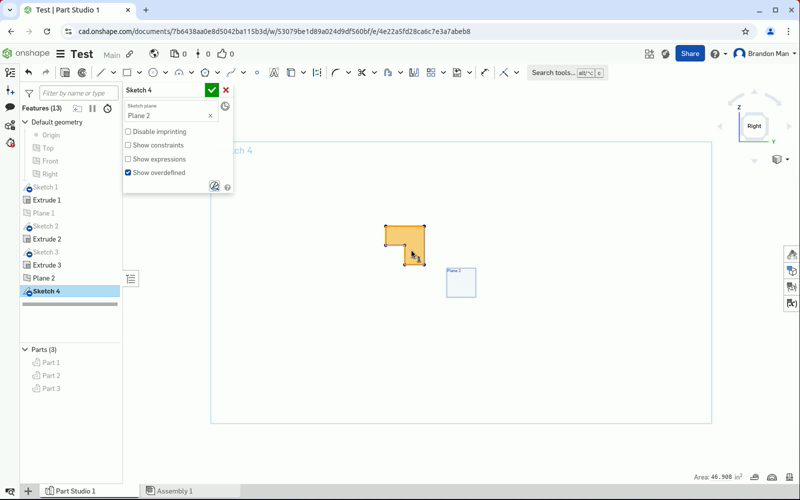
mouse_move(73, 352)
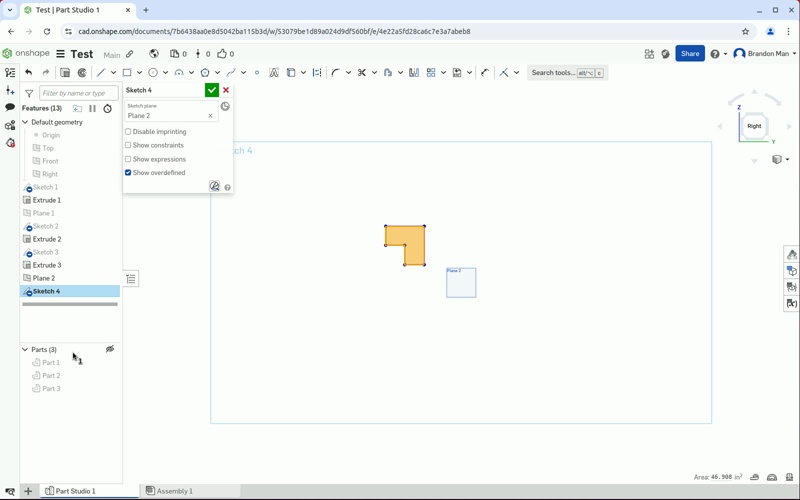
key(shift+y)
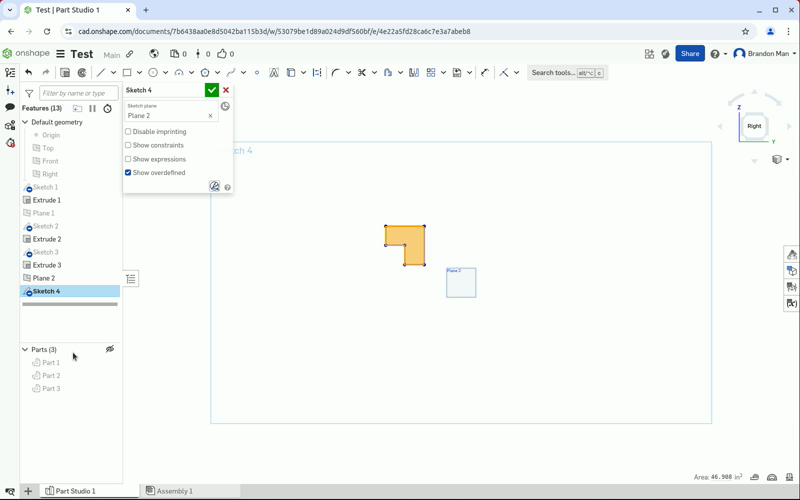
key(shift+e)
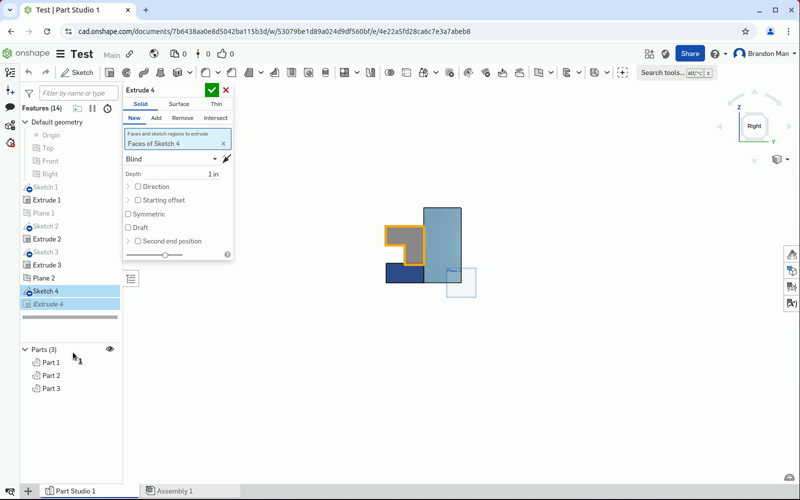
mouse_move(143, 106)
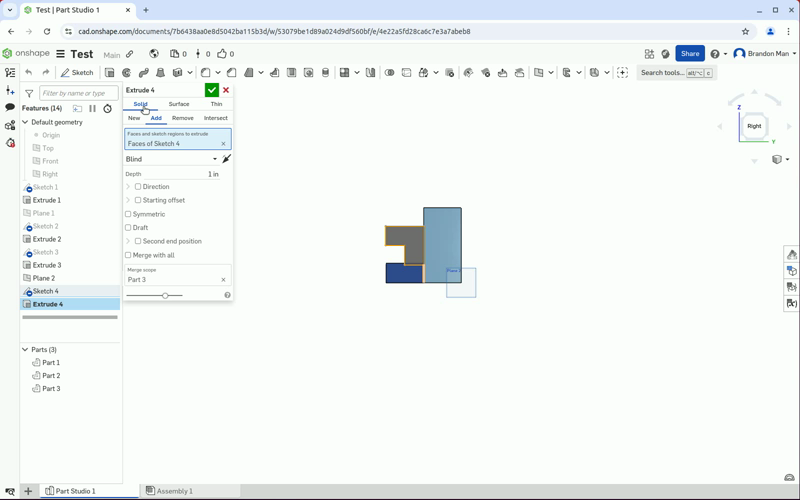
click(143, 106)
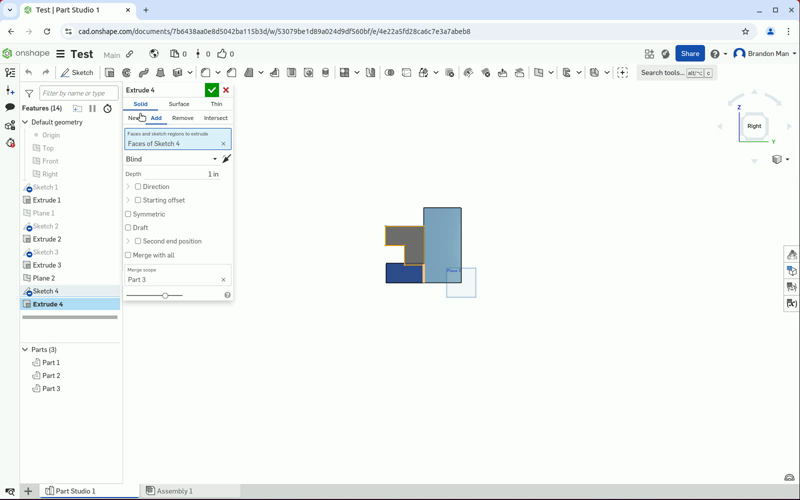
mouse_move(137, 120)
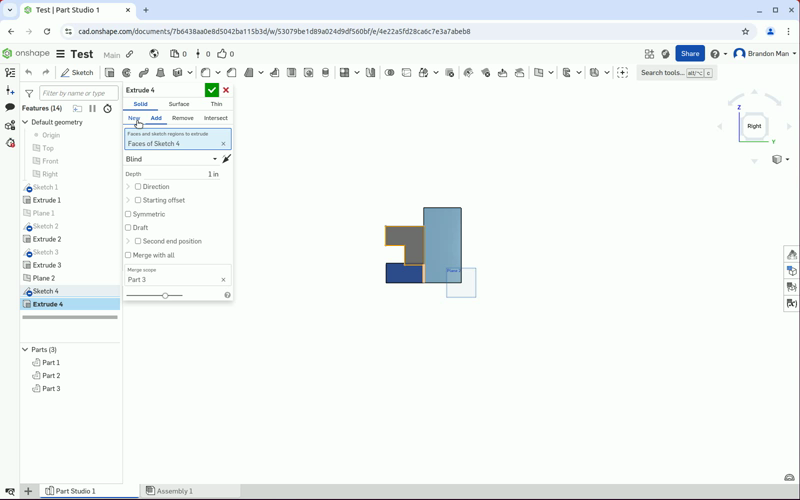
click(137, 120)
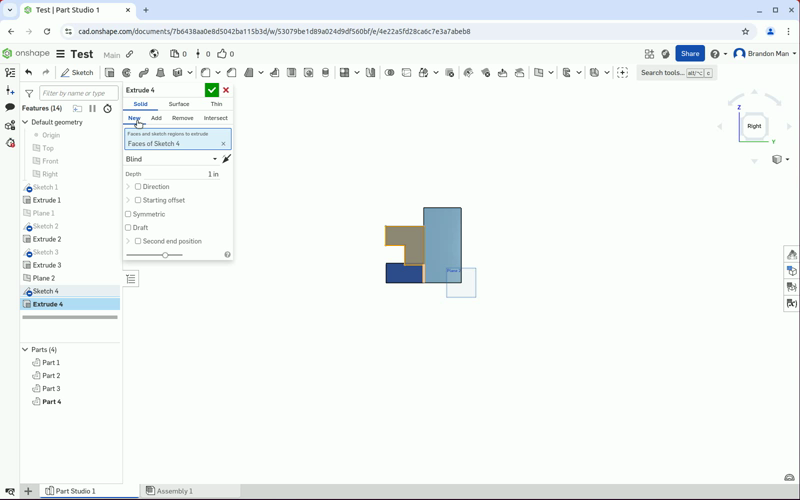
key(tab, 4)
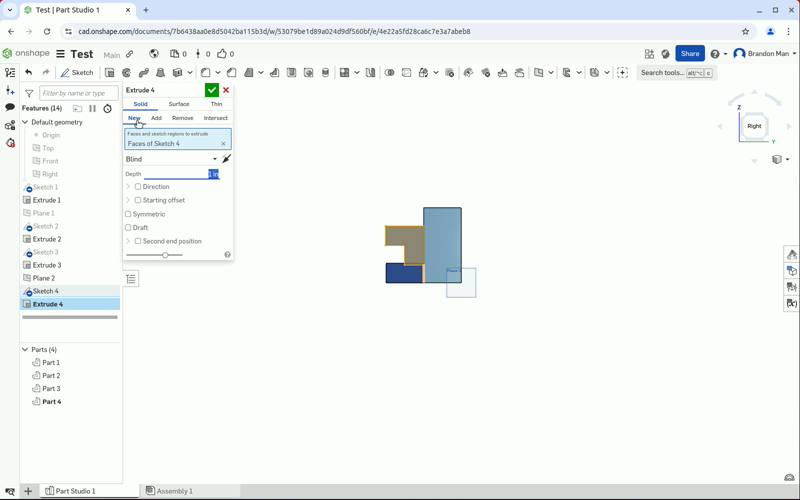
text(-7.703)
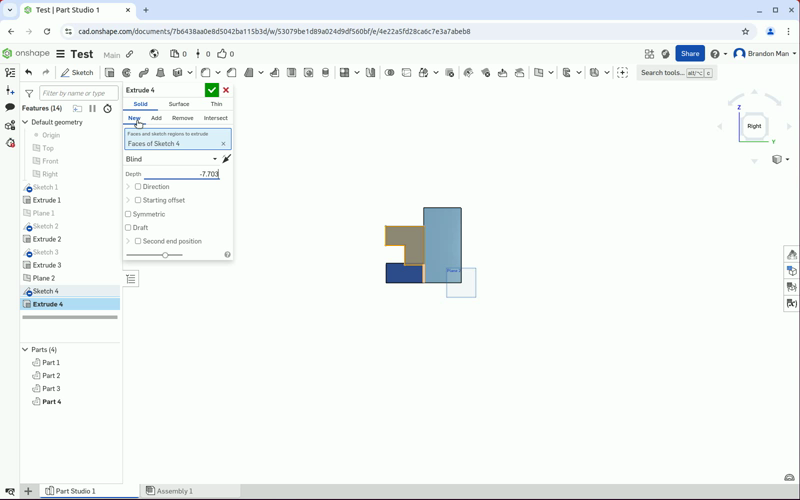
key(enter)
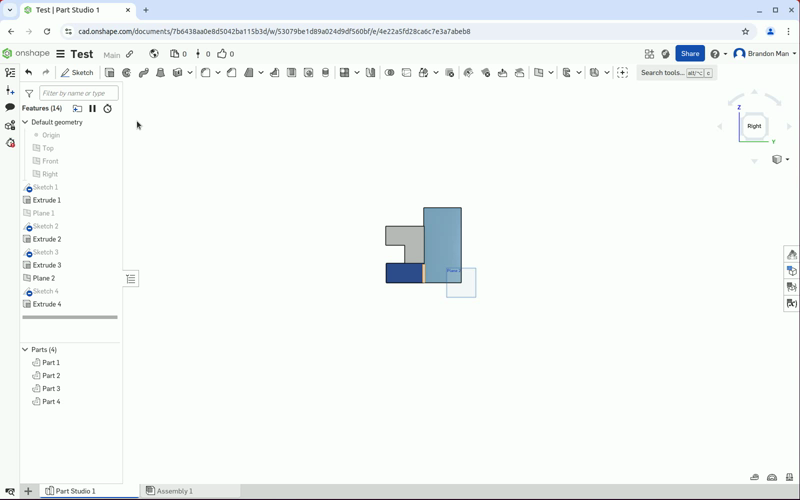
key(shift+h)
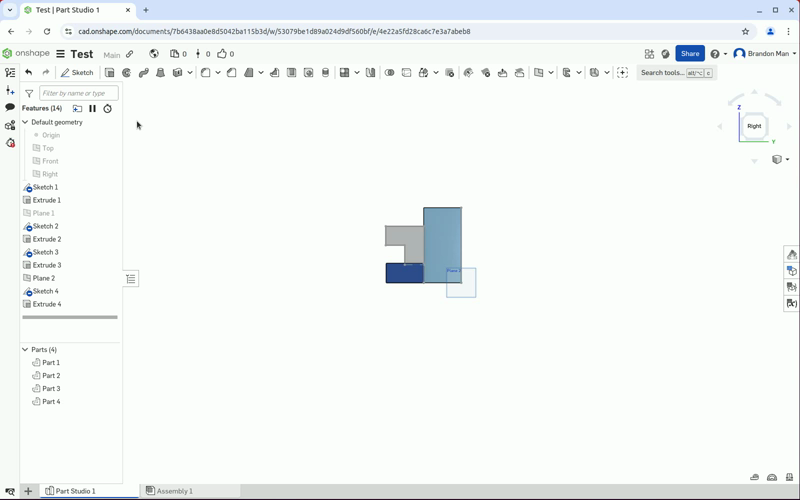
key(shift+h)
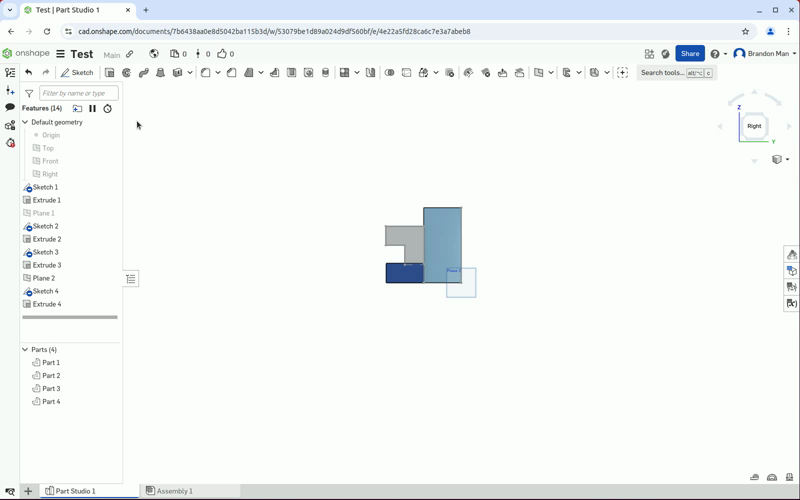
key(shift+7)
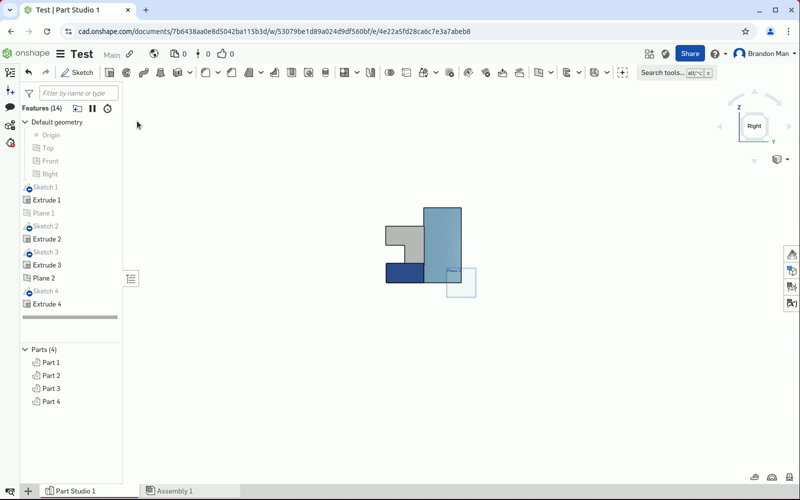
key(right, 2)
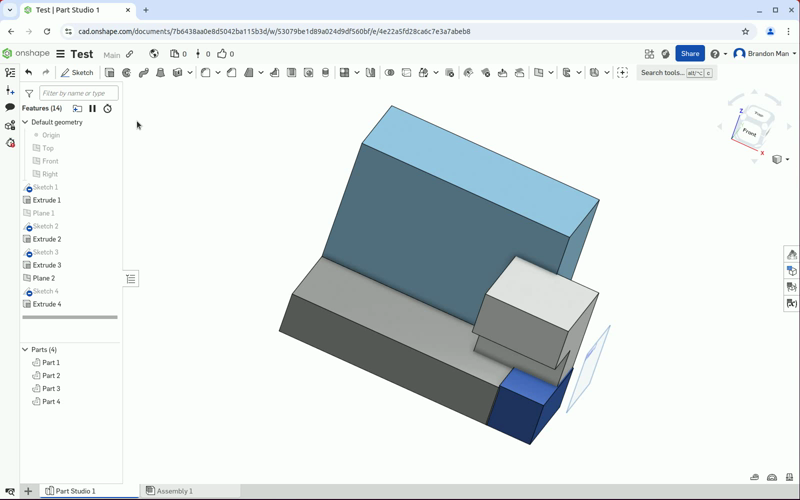
key(down, 2)
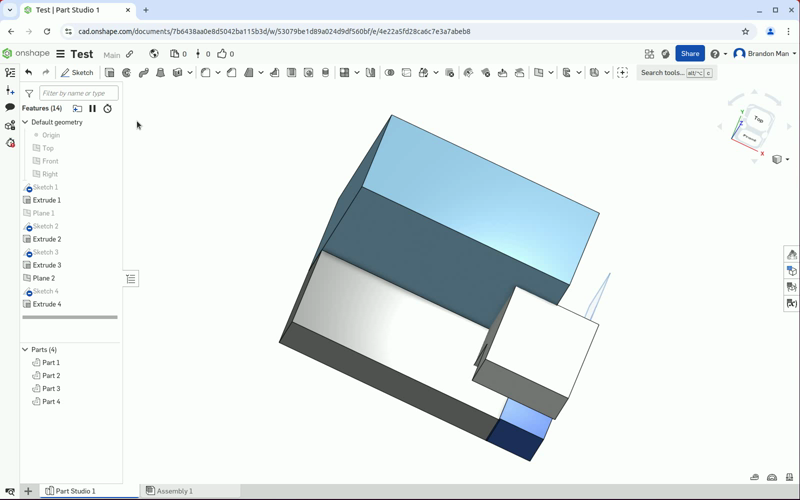
key(up, 2)
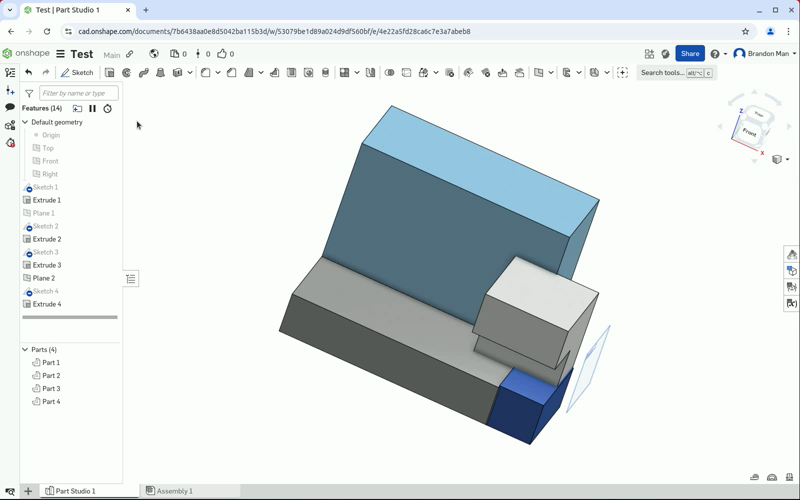
key(left, 2)
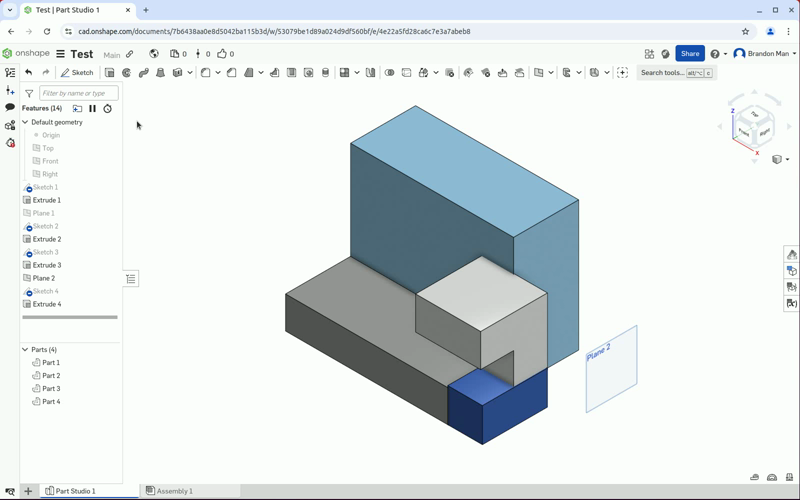
mouse_move(73, 189)
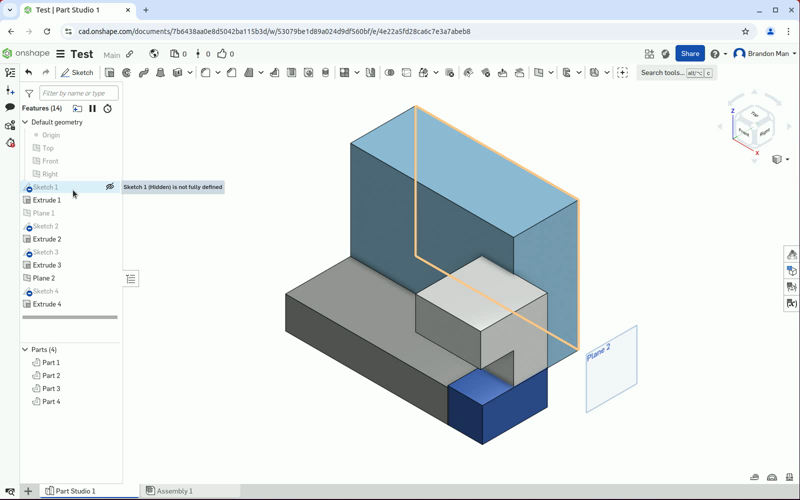
click(73, 189)